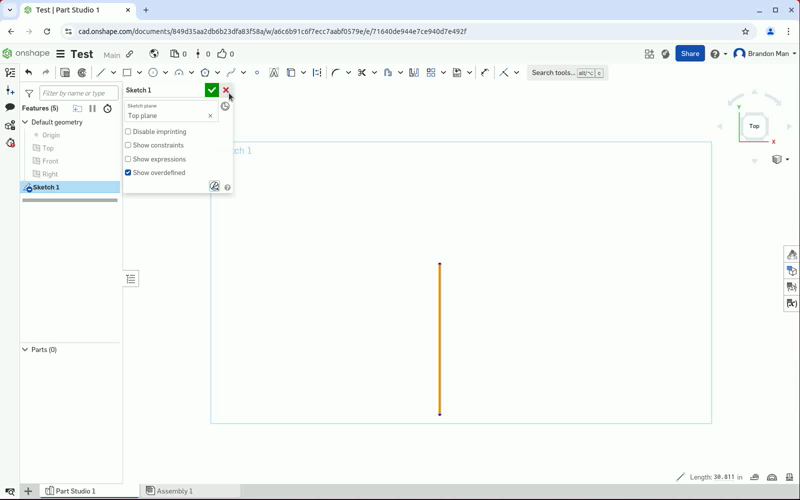
key(shift+h)
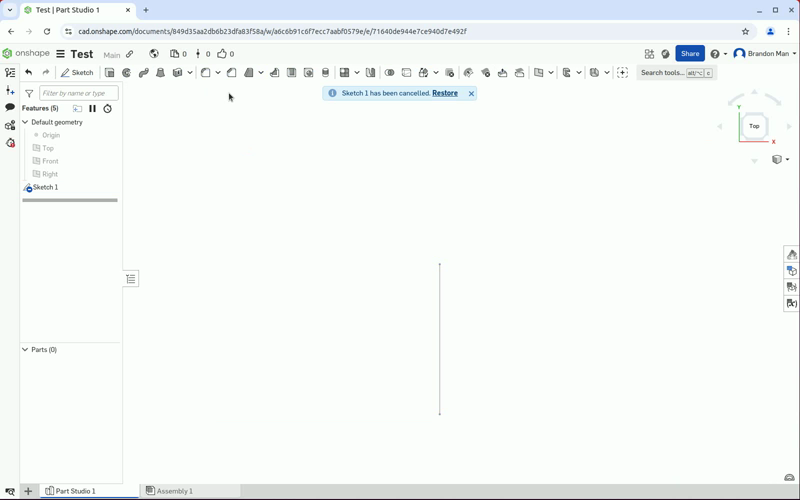
key(shift+s)
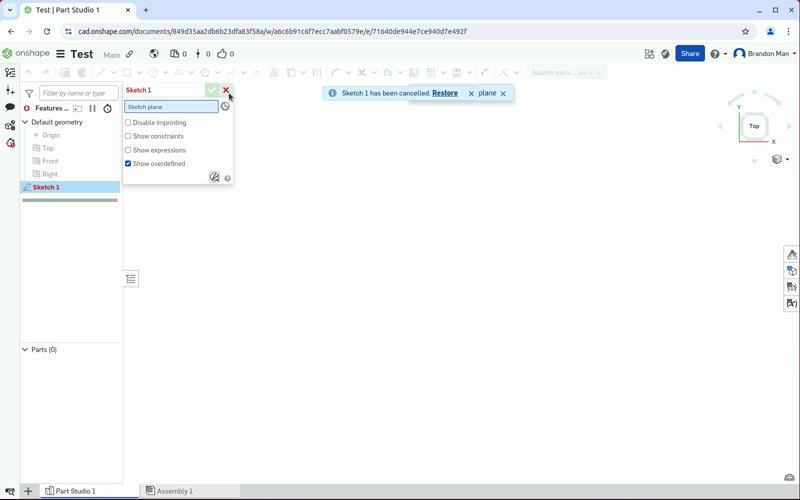
mouse_move(73, 150)
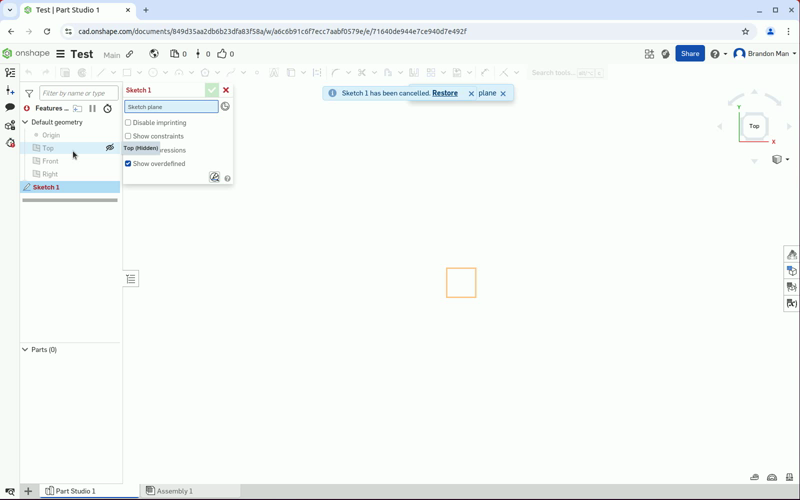
click(73, 150)
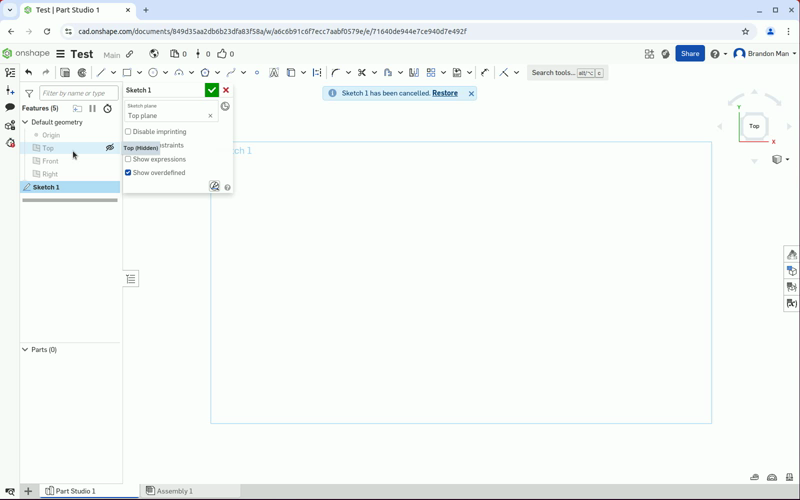
mouse_move(73, 352)
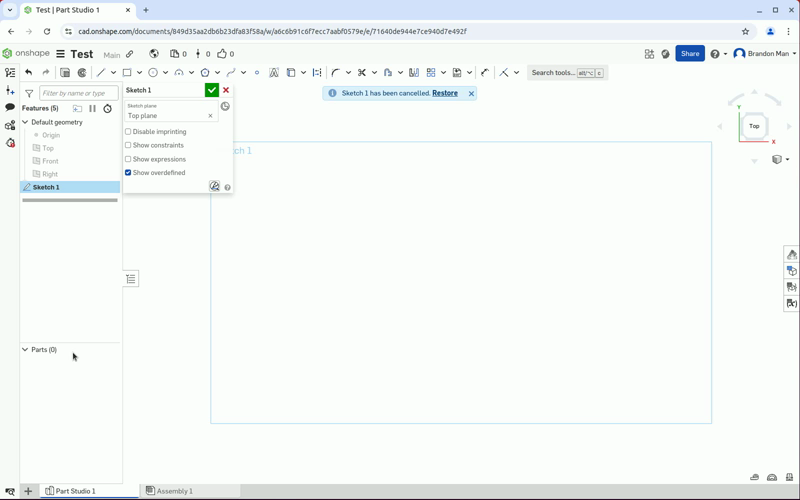
key(y)
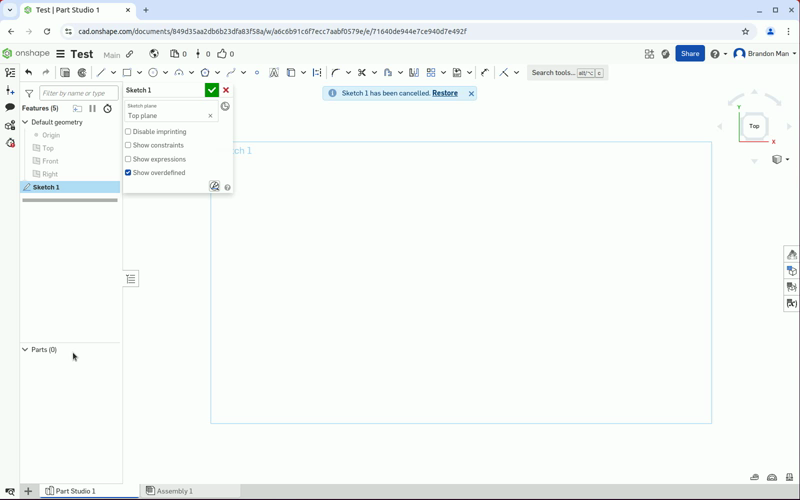
key(c)
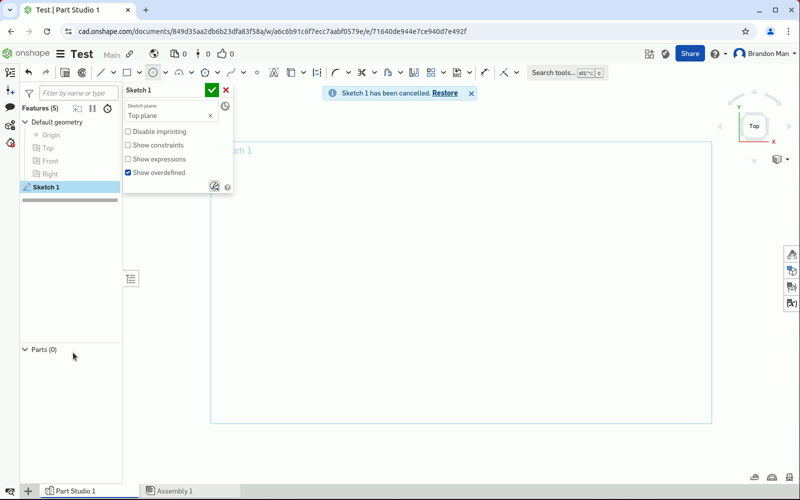
key_down(shift)
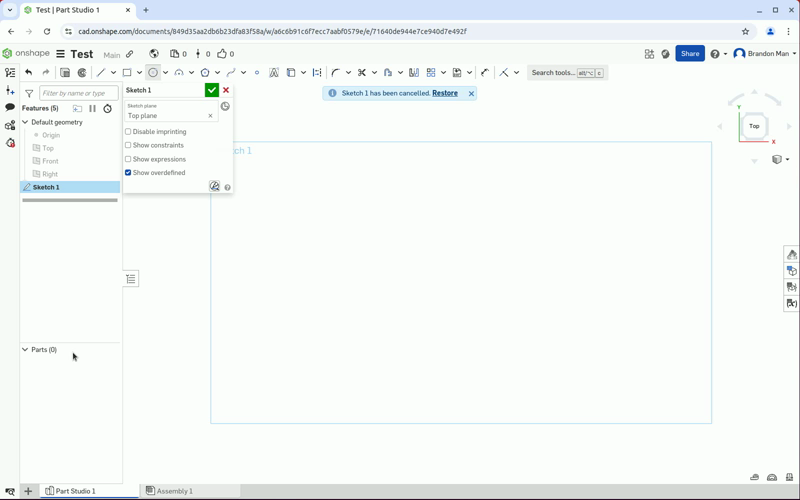
mouse_move(461, 282)
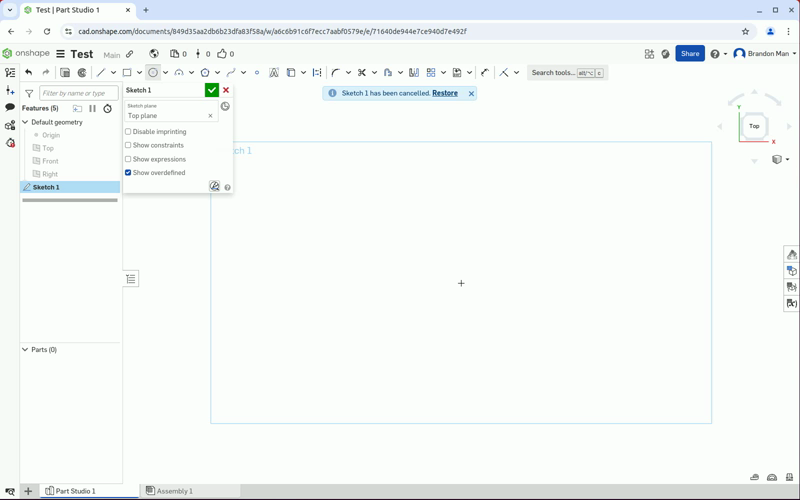
click(461, 282)
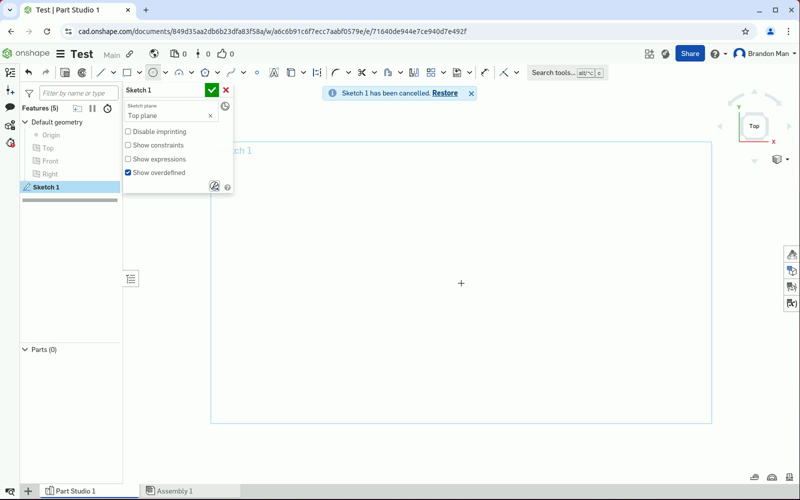
key_up(shift)
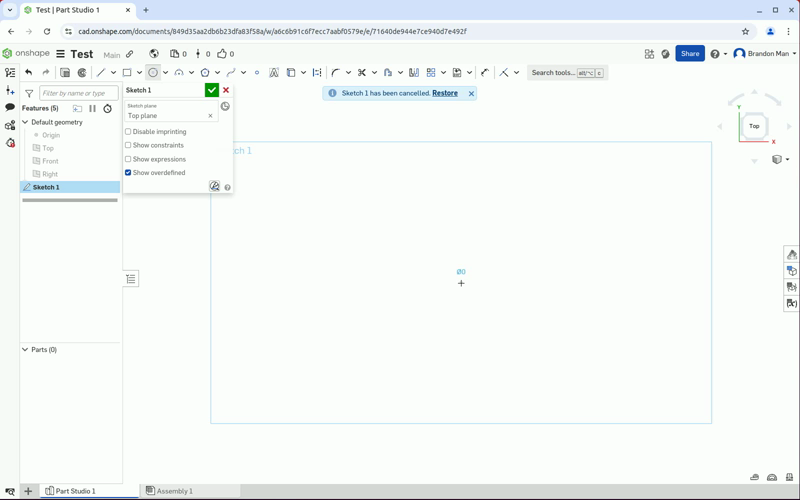
mouse_move(480, 282)
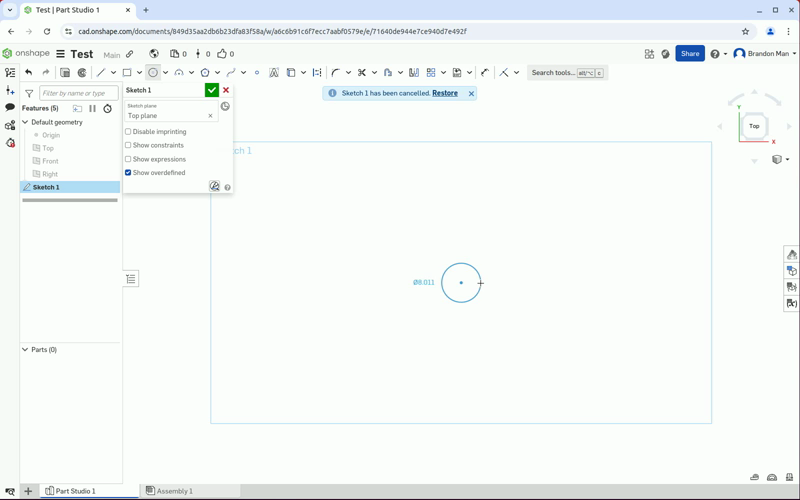
click(480, 282)
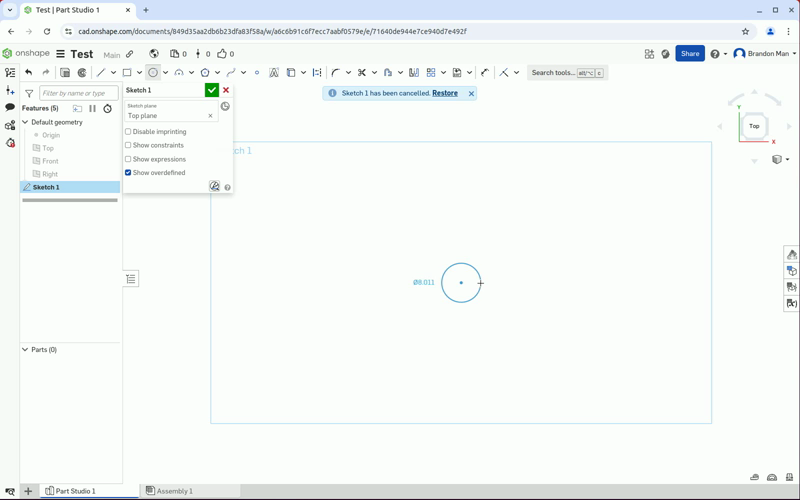
key(esc)
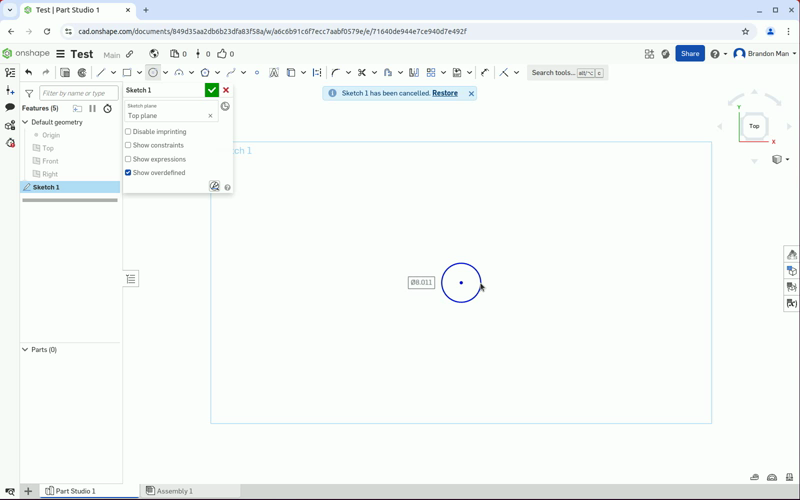
mouse_move(461, 286)
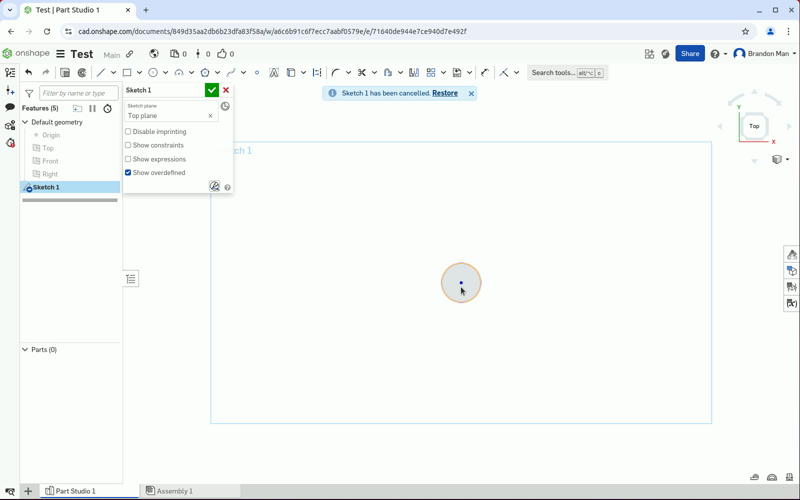
scroll(6)
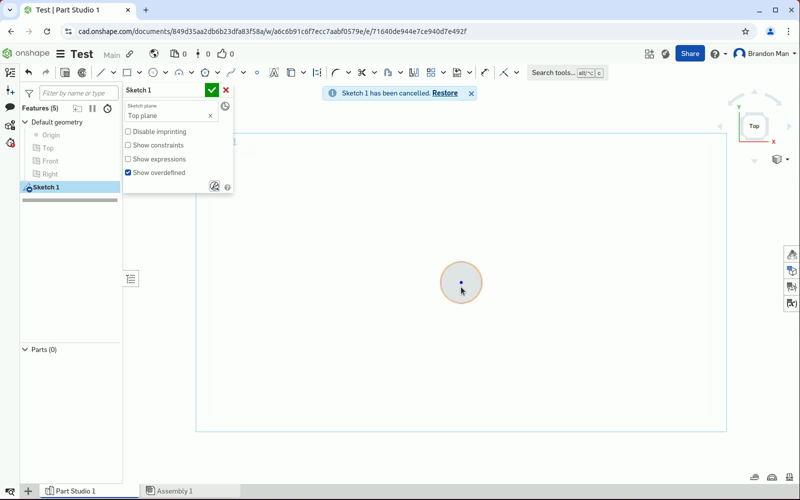
scroll(6)
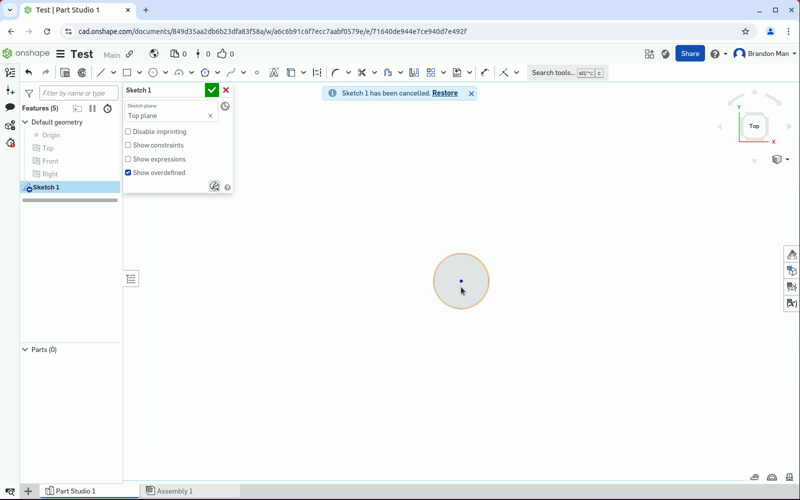
scroll(6)
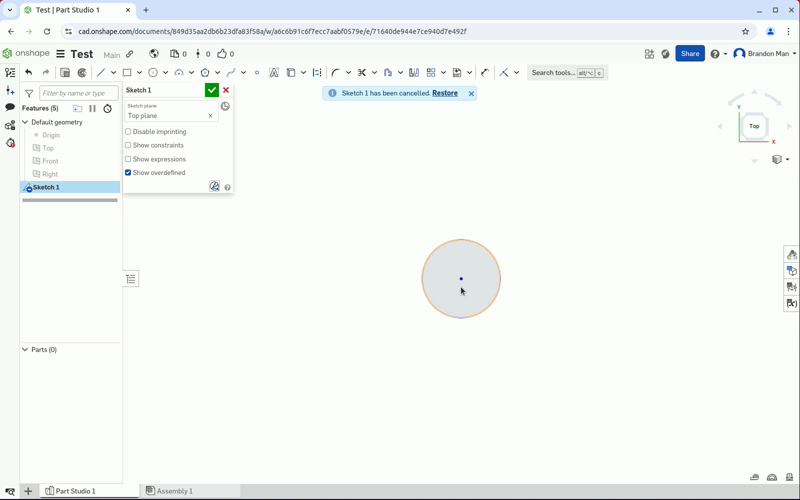
scroll(6)
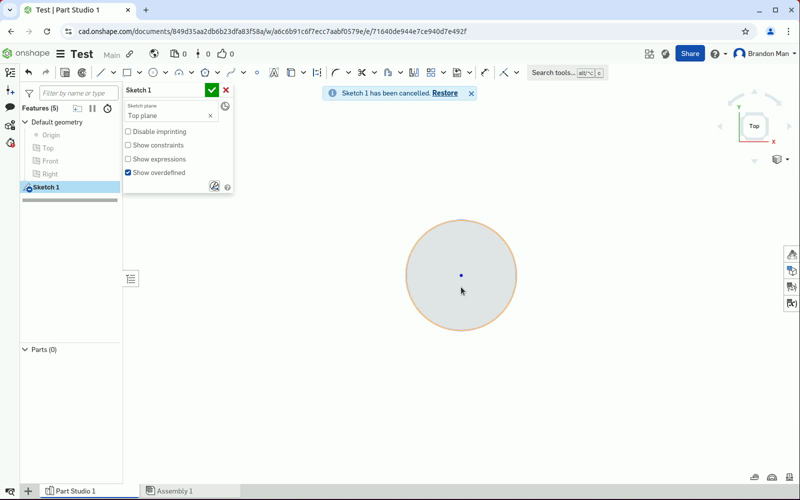
scroll(6)
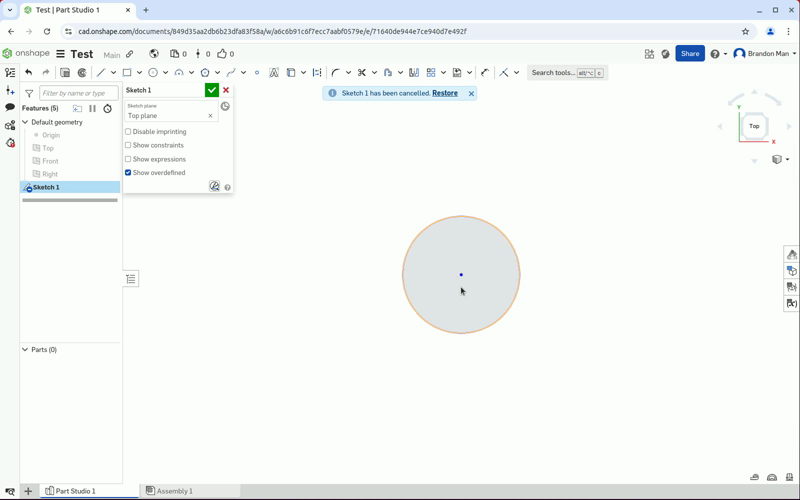
scroll(6)
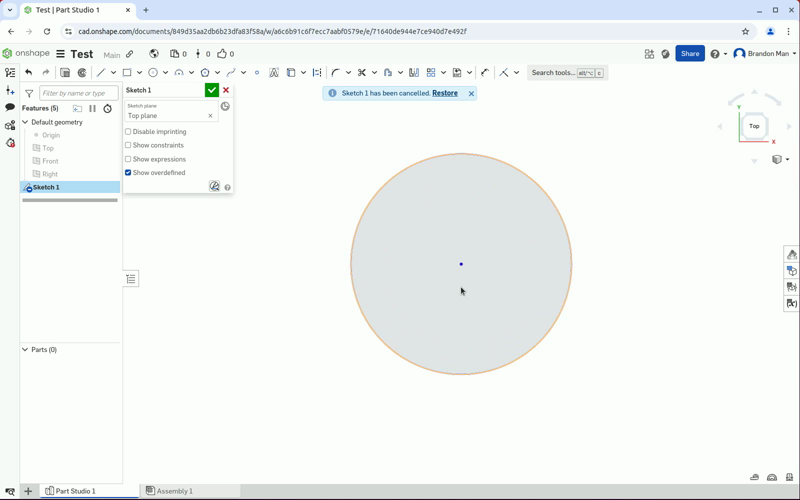
scroll(6)
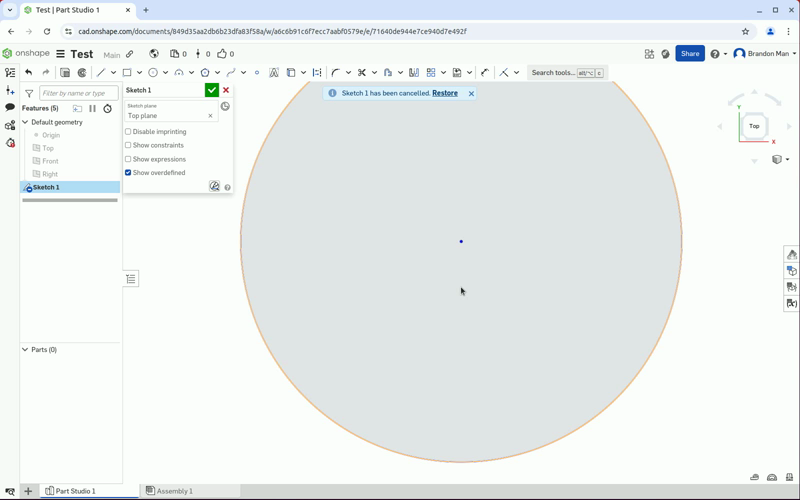
click(461, 286)
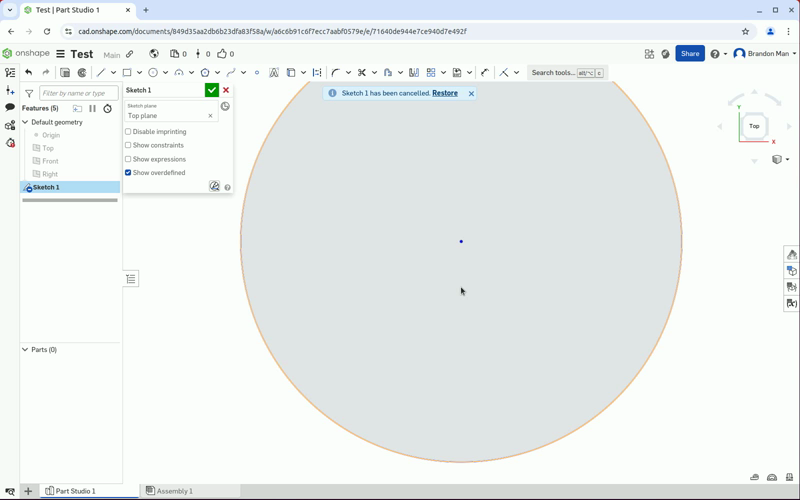
scroll(-6)
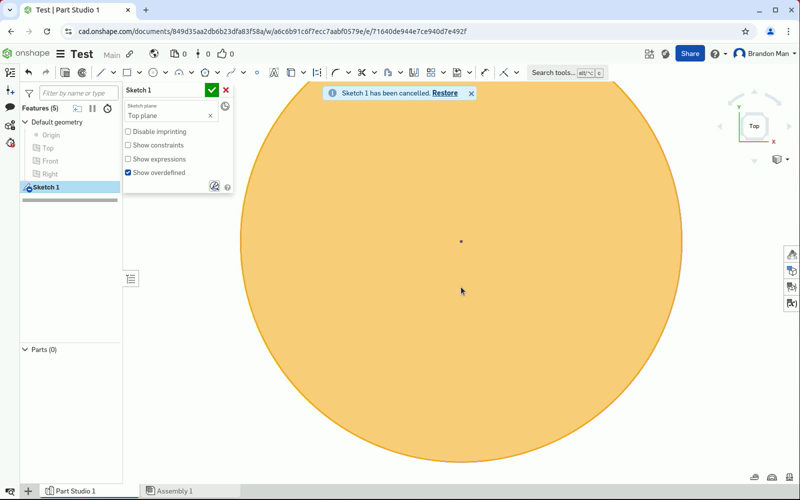
scroll(-6)
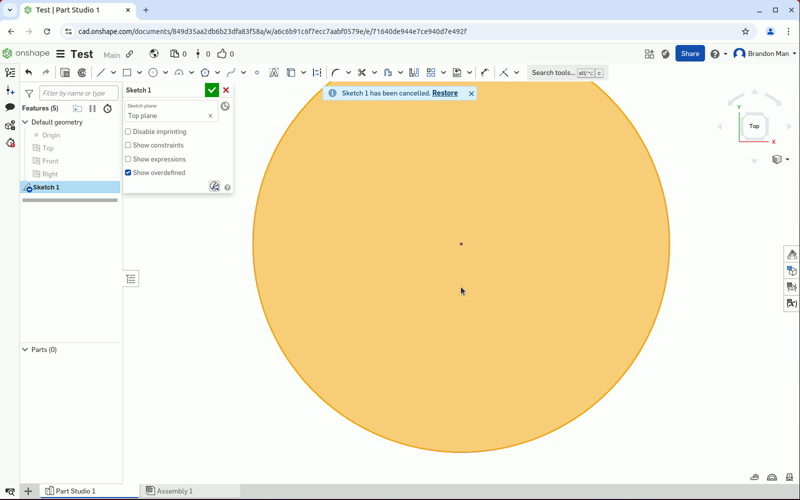
scroll(-6)
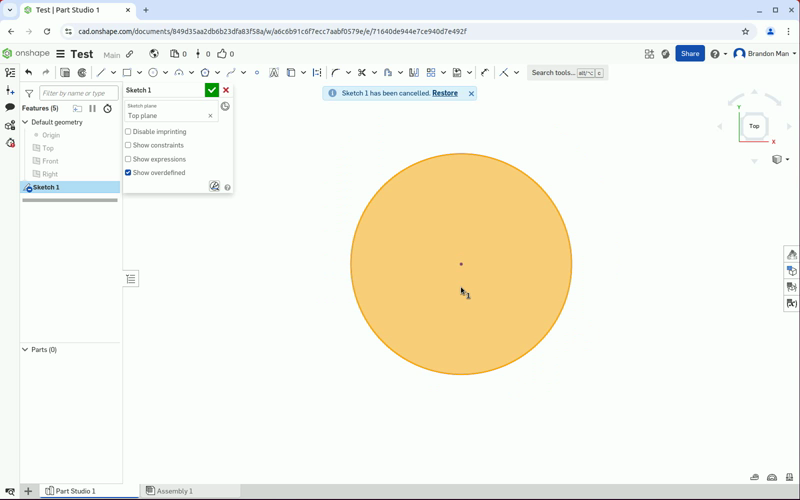
scroll(-6)
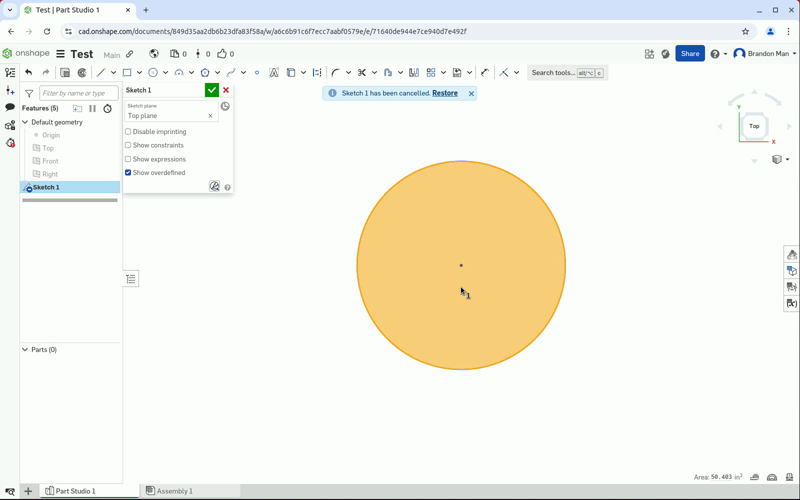
scroll(-6)
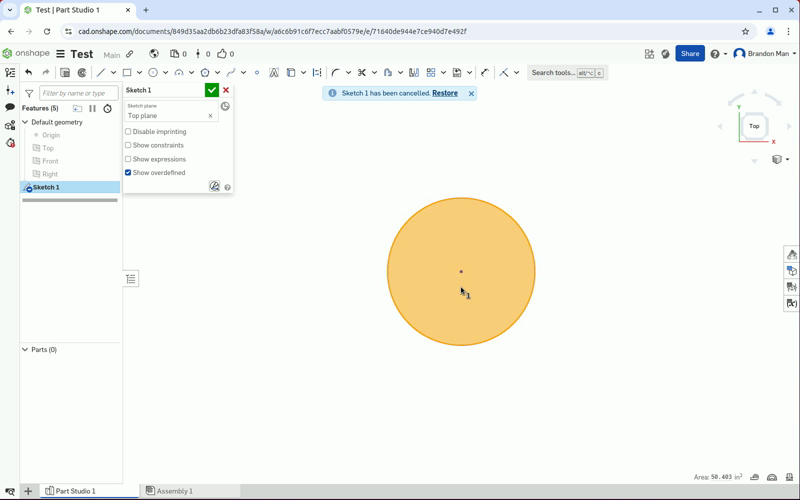
scroll(-6)
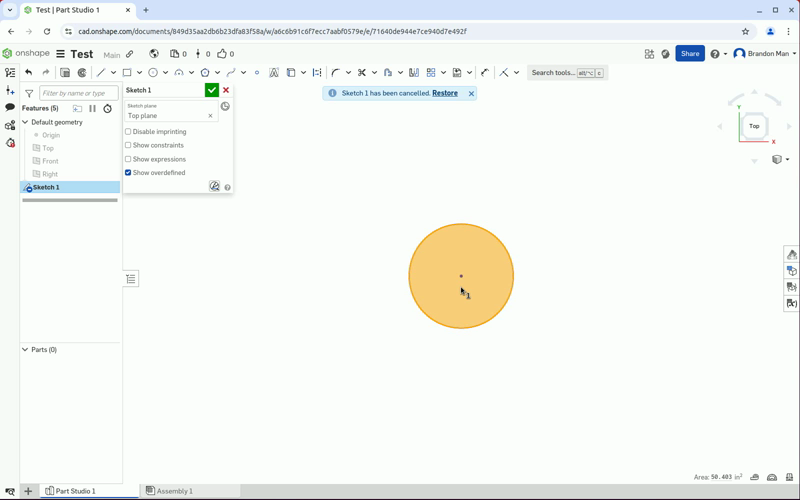
scroll(-6)
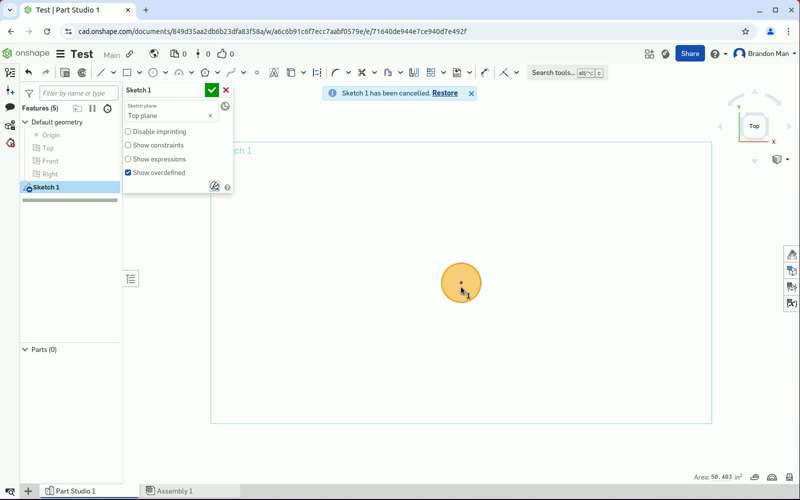
mouse_move(73, 352)
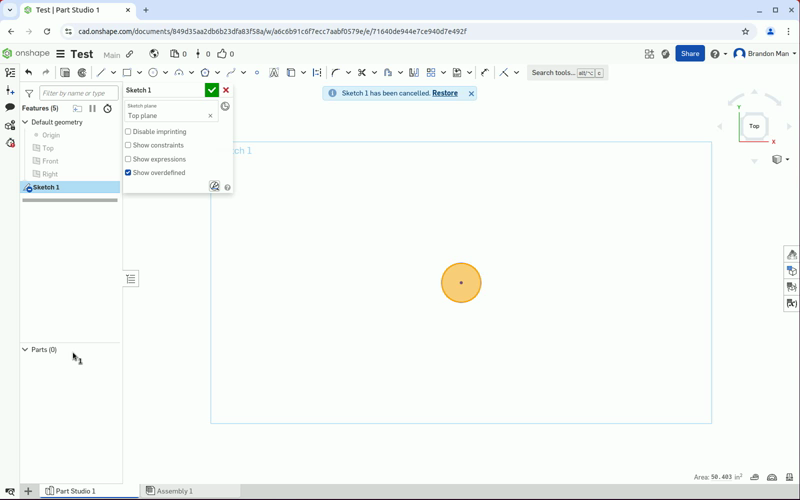
key(shift+y)
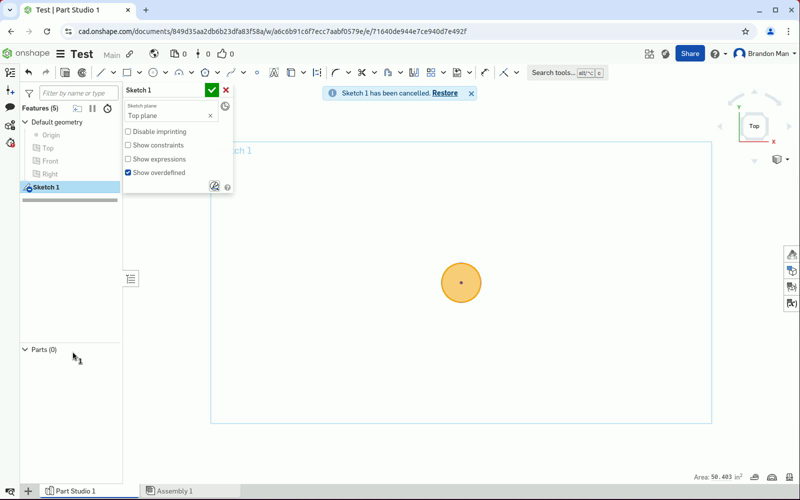
key(shift+e)
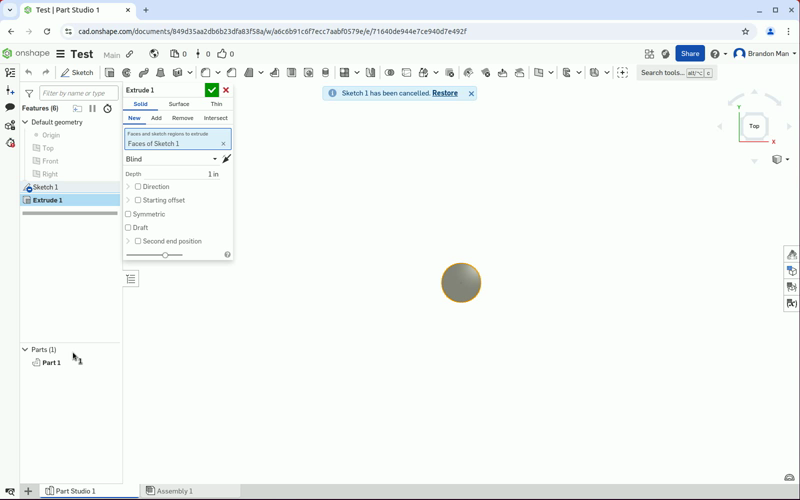
mouse_move(143, 106)
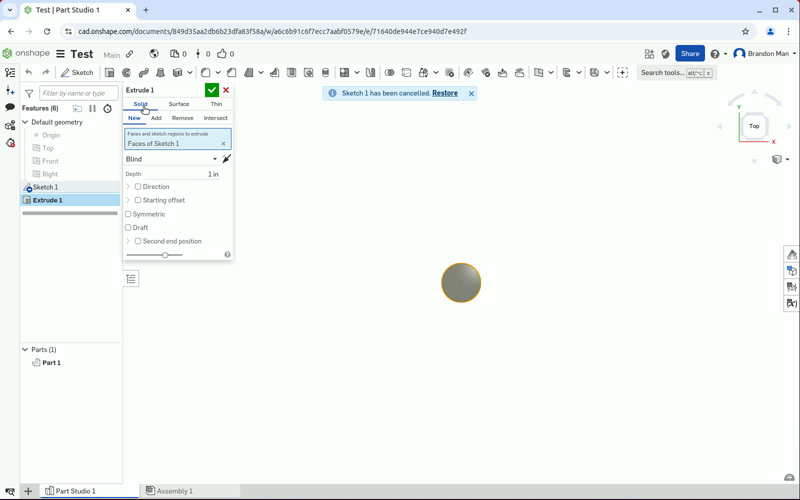
click(143, 106)
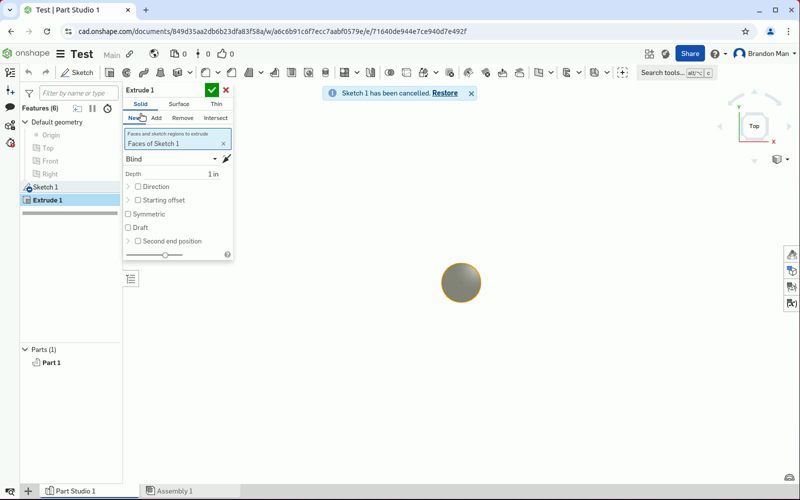
mouse_move(137, 120)
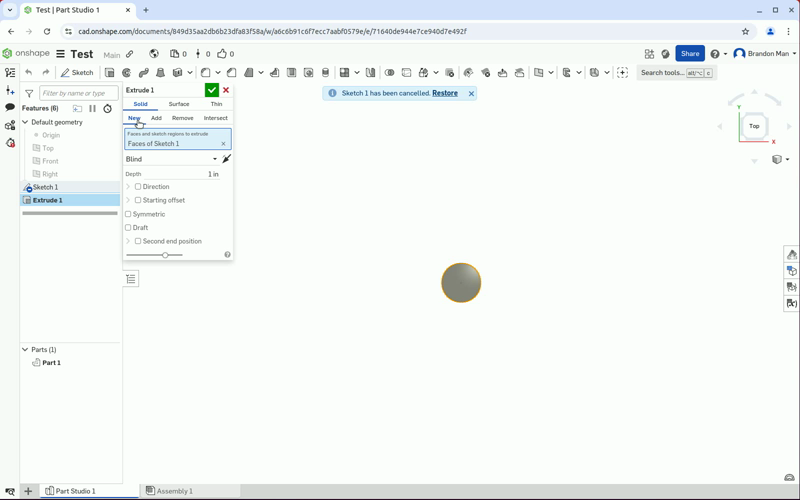
click(137, 120)
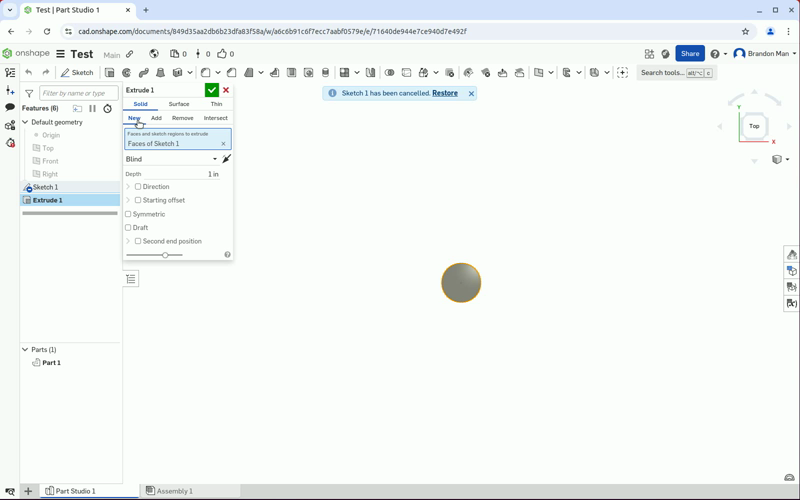
key(tab, 4)
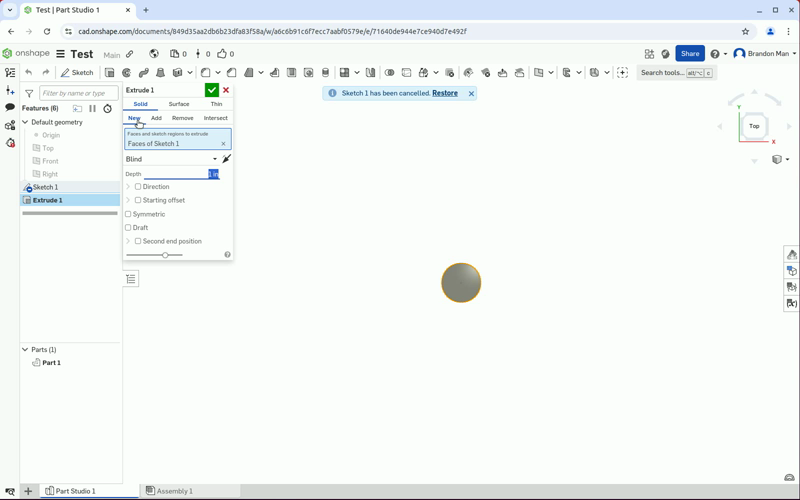
text(-0.241)
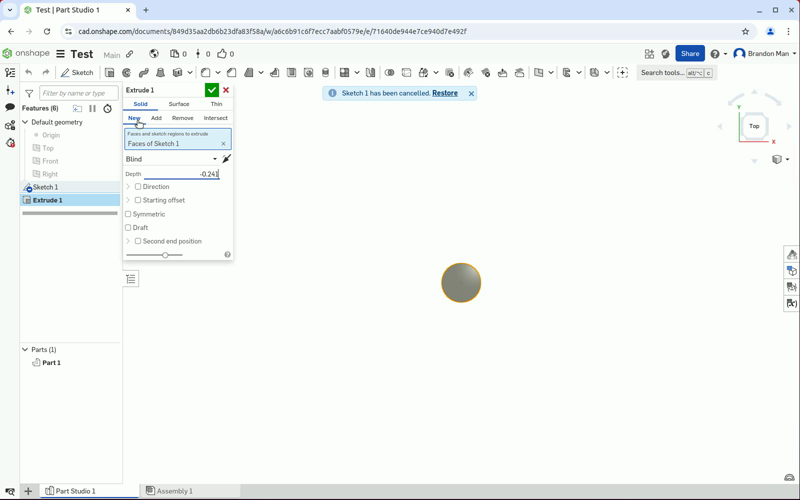
key(enter)
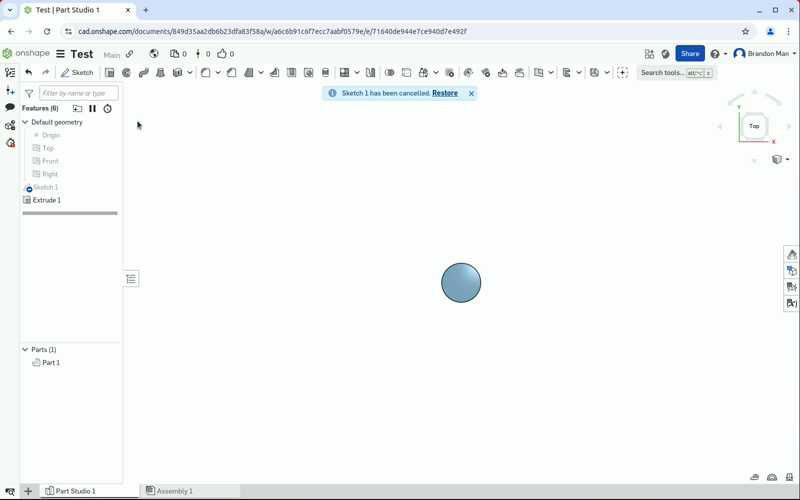
key(shift+h)
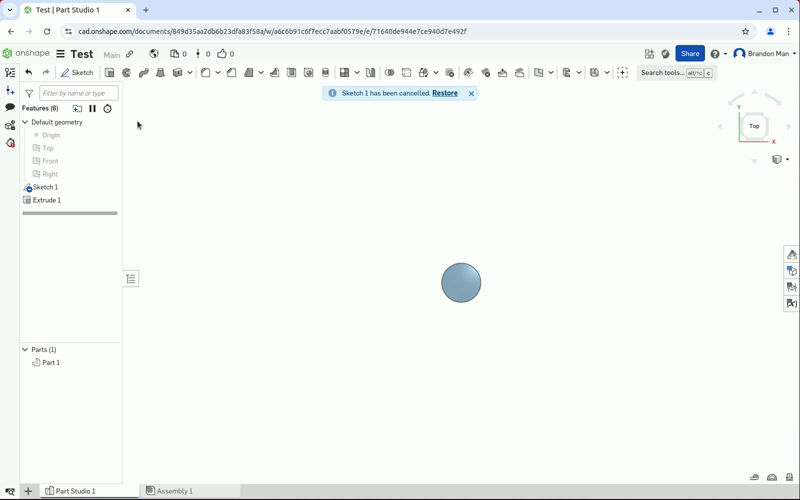
key(shift+h)
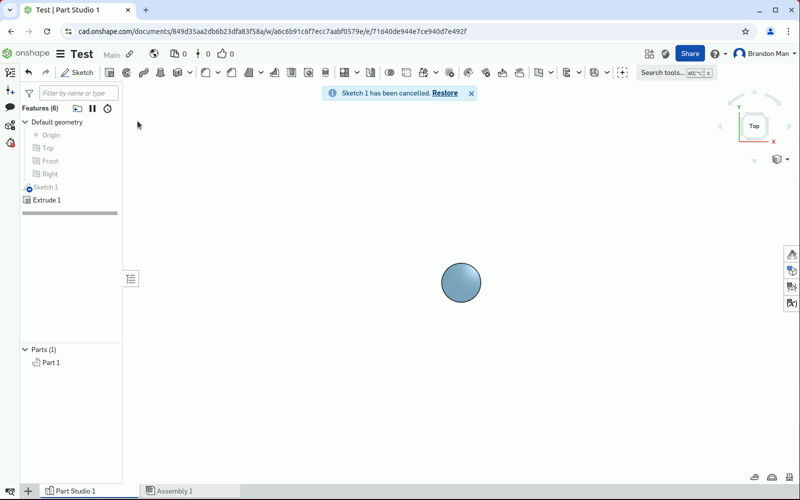
mouse_move(73, 189)
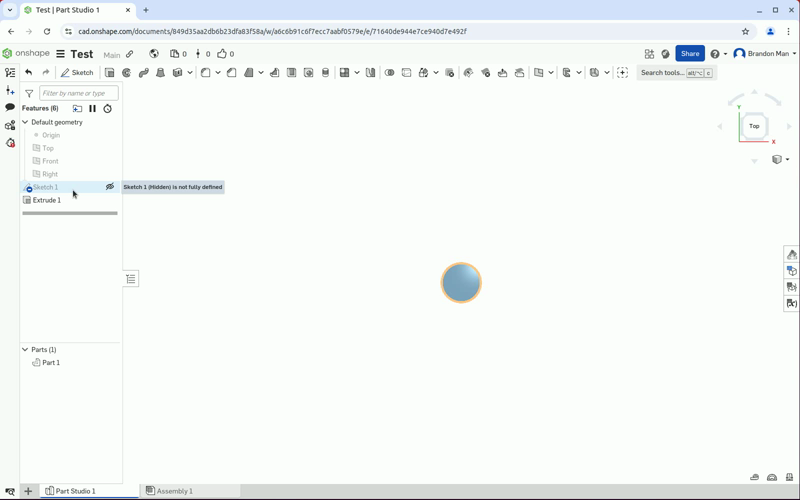
click(73, 189)
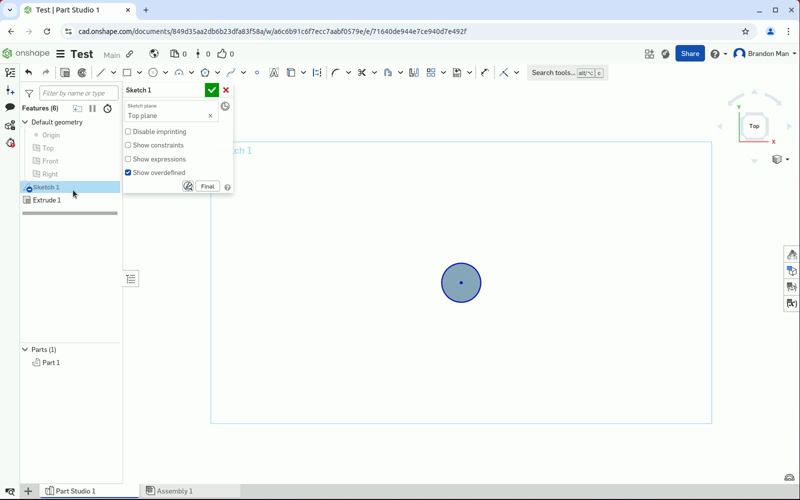
mouse_move(229, 92)
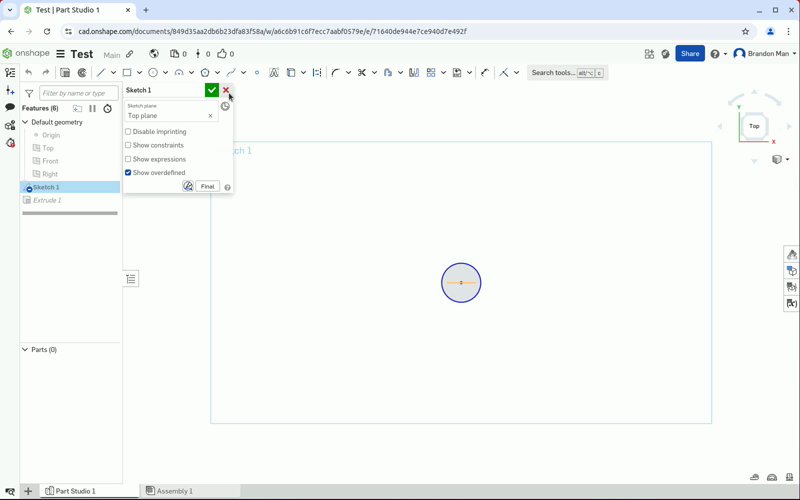
click(229, 92)
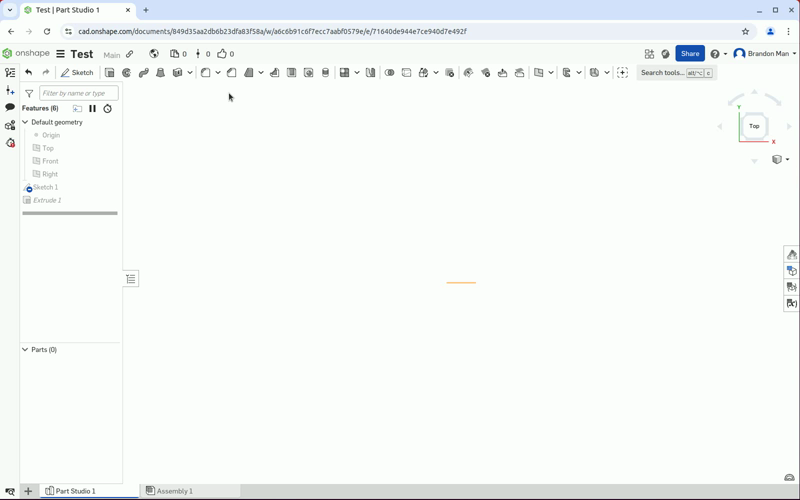
mouse_move(73, 352)
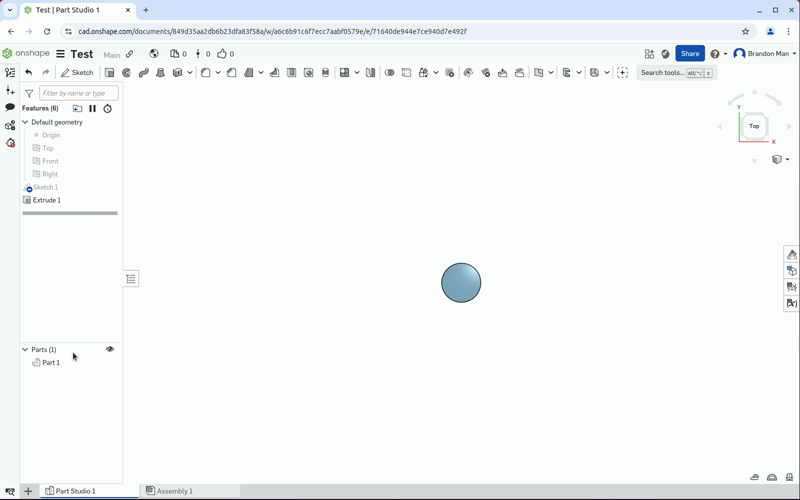
key(y)
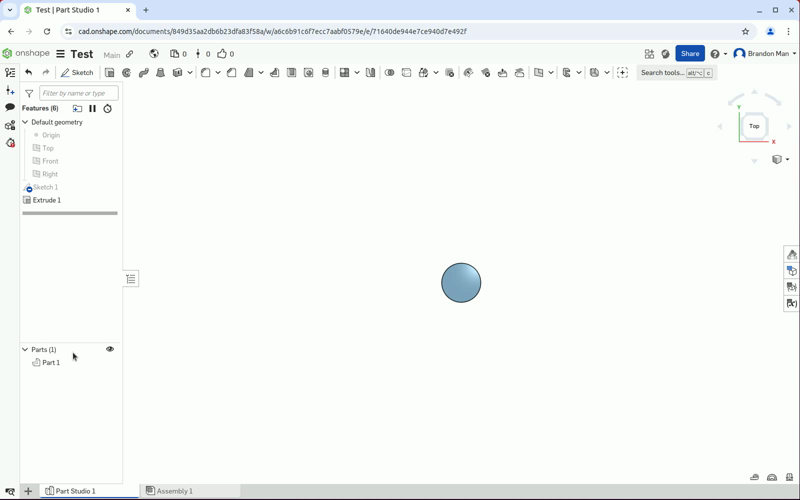
key(shift+p)
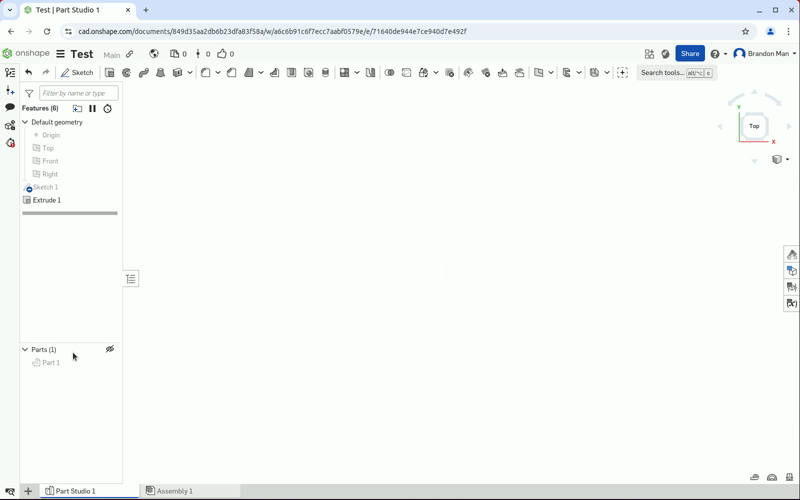
key(space)
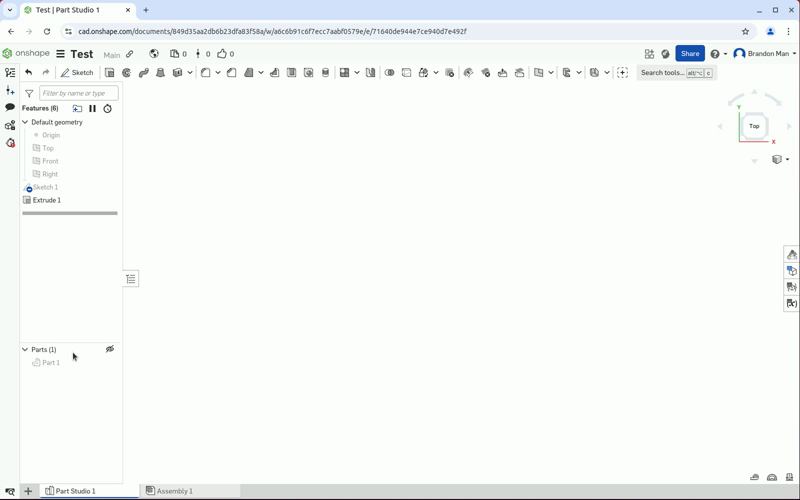
key_down(shift)
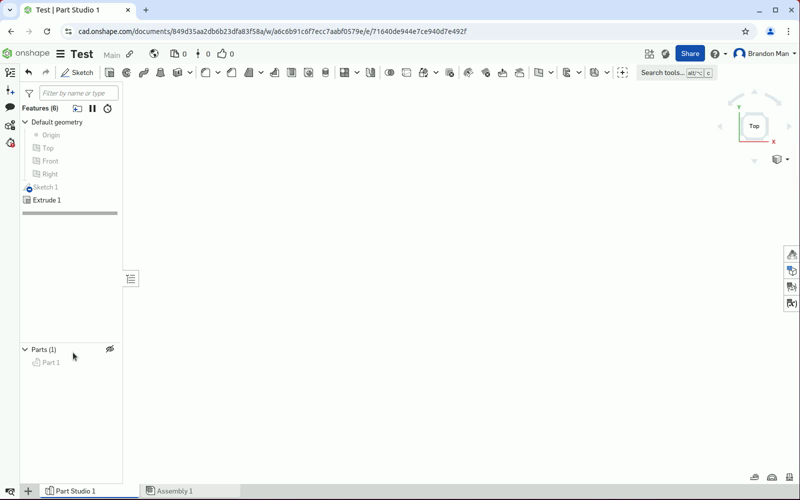
key(up)
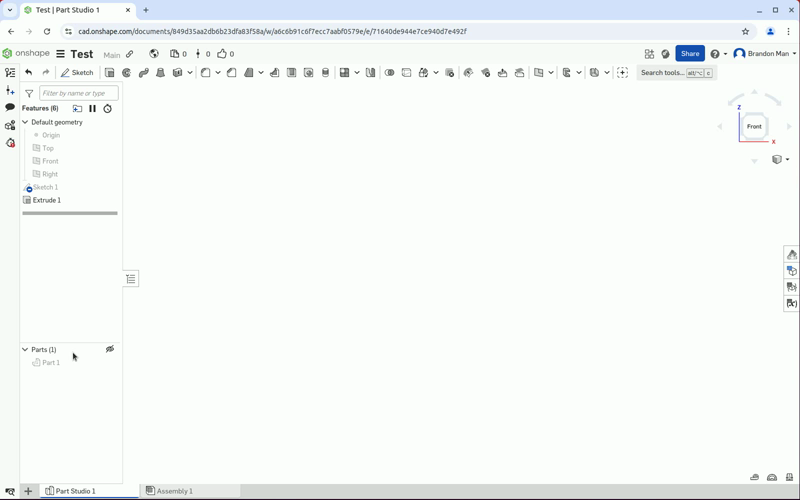
key_up(shift)
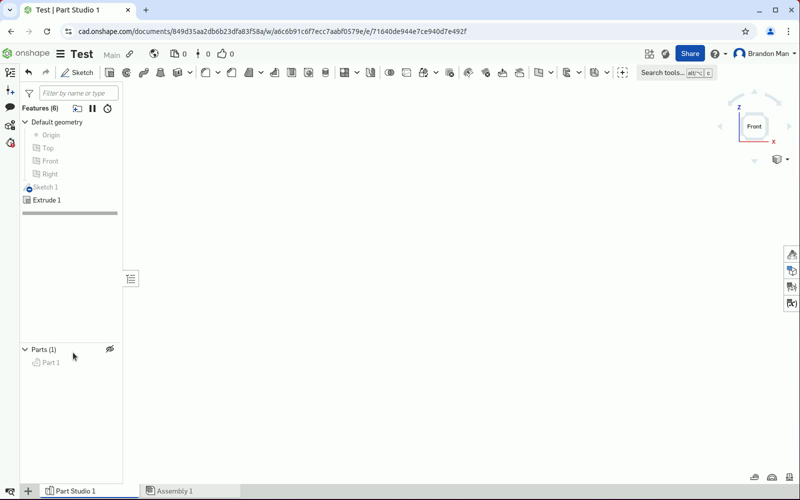
mouse_move(73, 352)
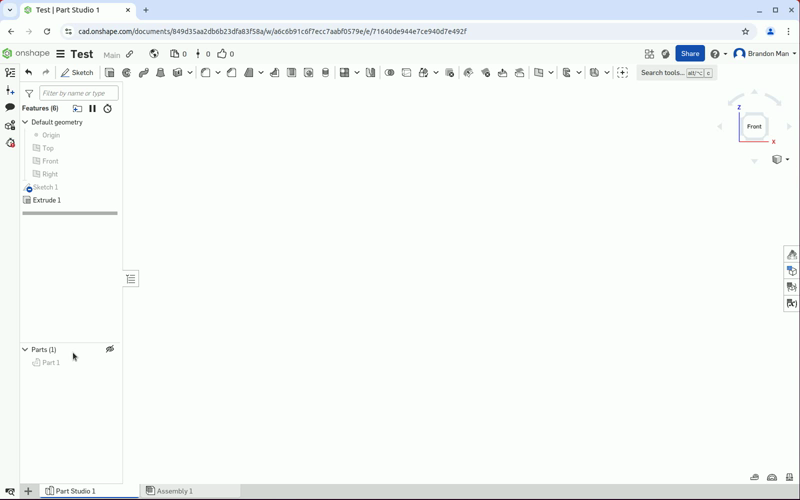
key(shift+y)
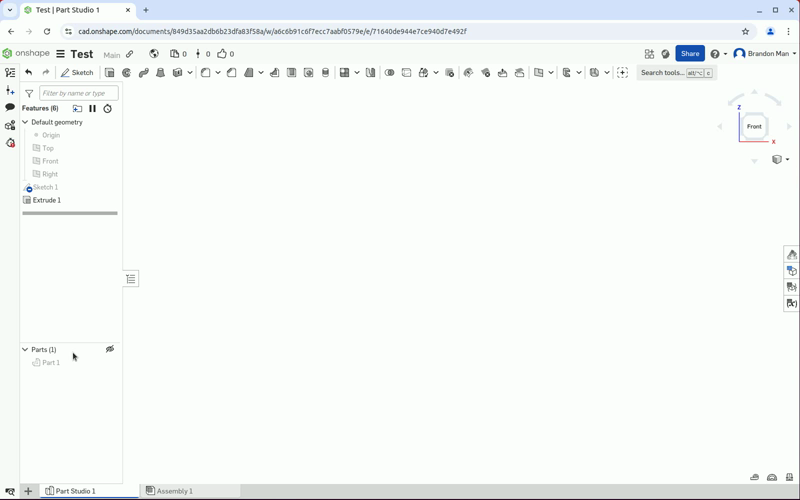
key(shift+s)
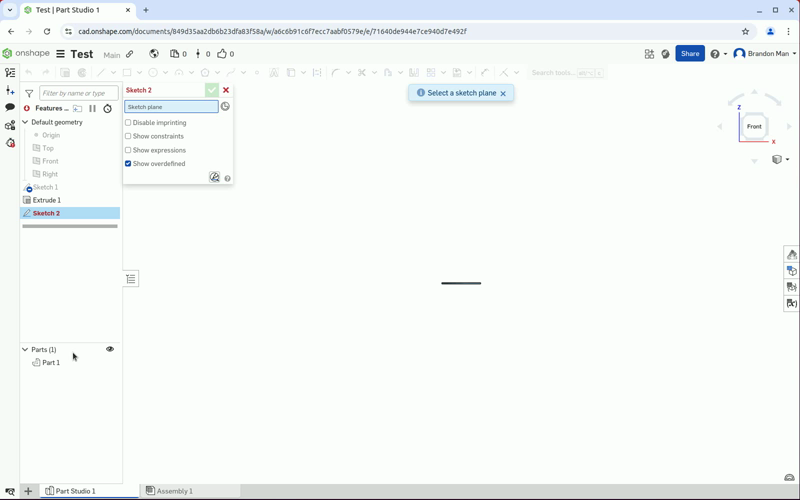
mouse_move(73, 163)
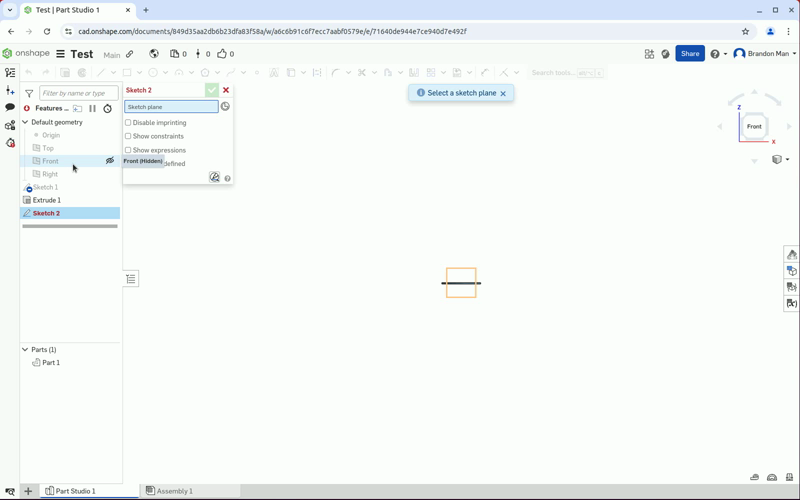
click(73, 163)
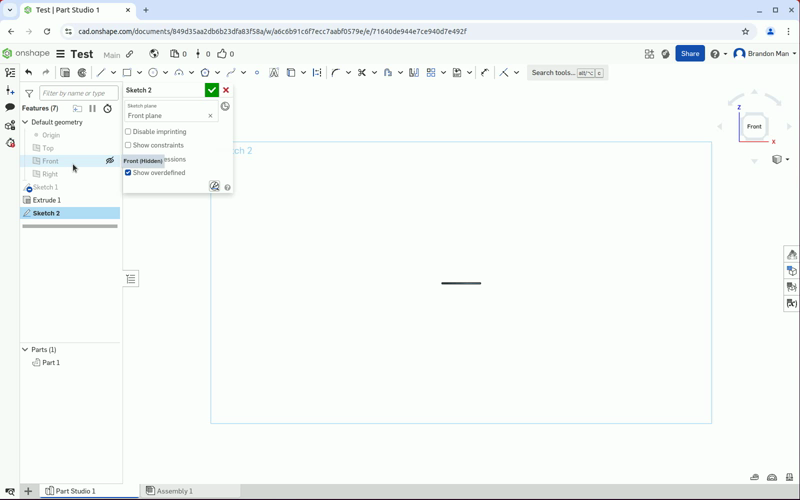
mouse_move(73, 352)
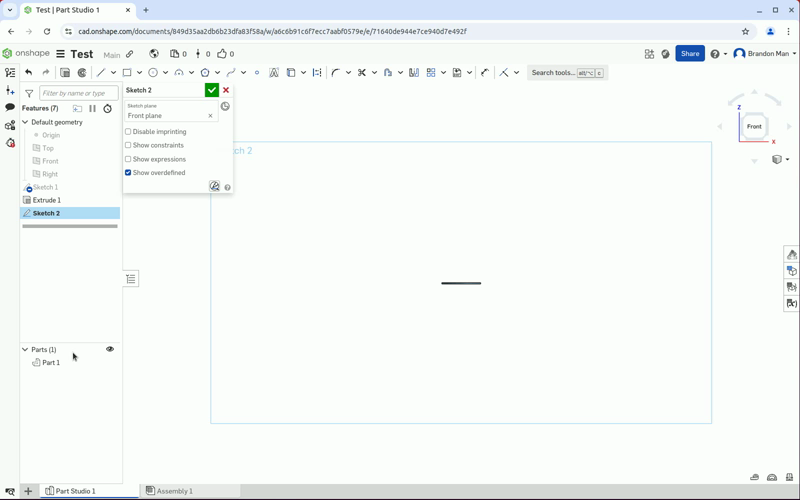
key(y)
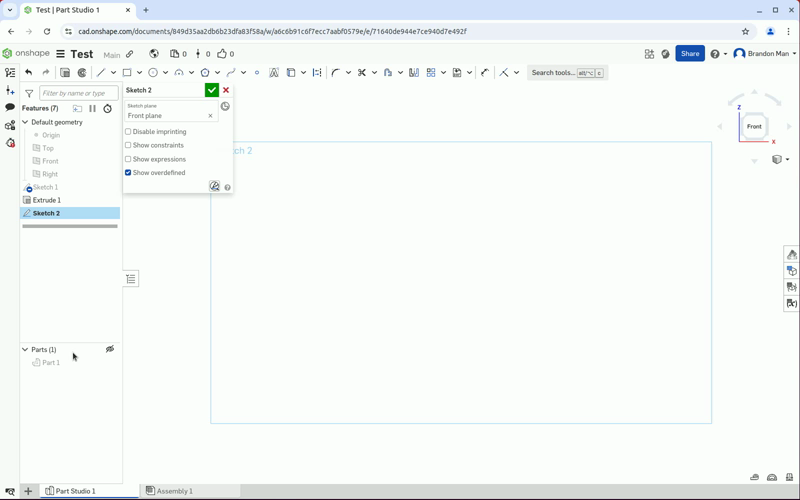
key(l)
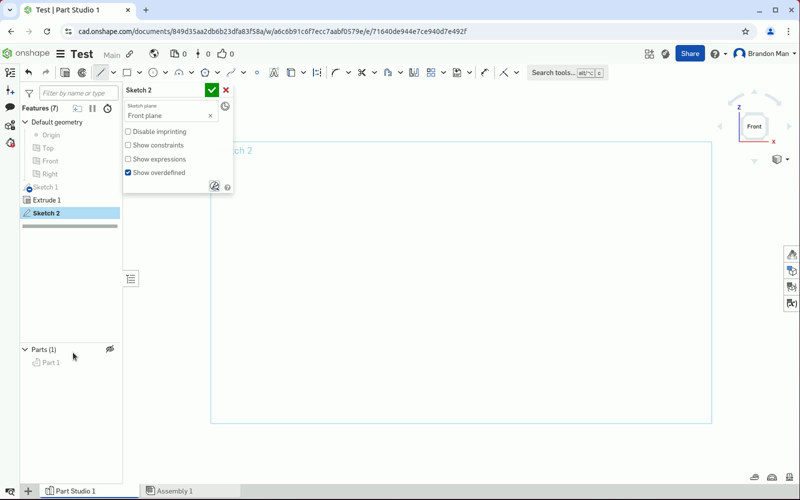
key_down(shift)
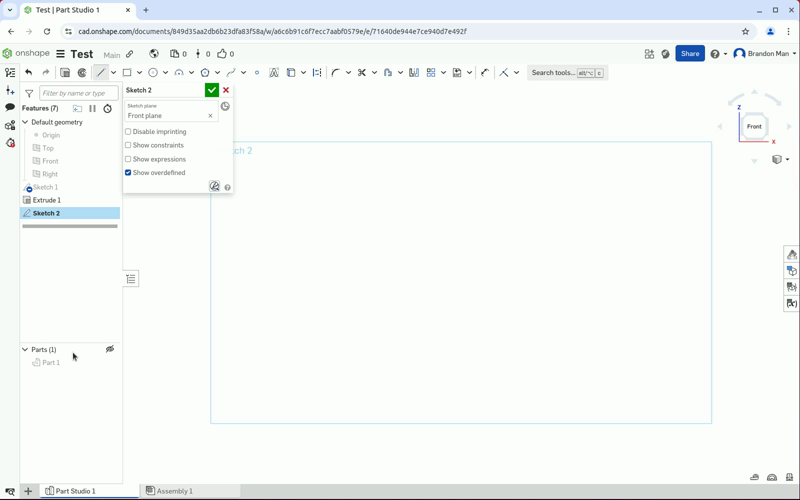
mouse_move(393, 260)
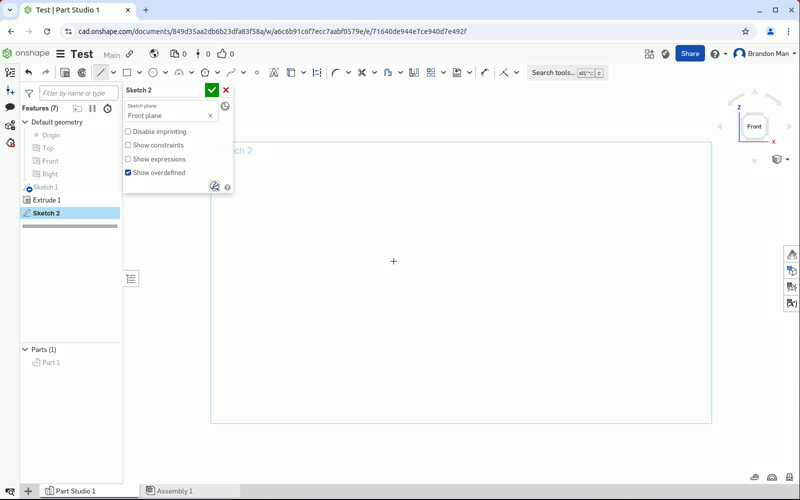
click(393, 260)
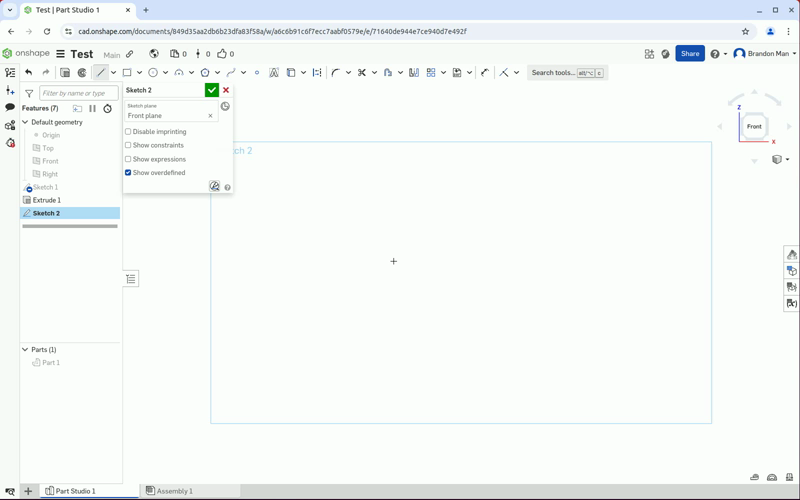
key_up(shift)
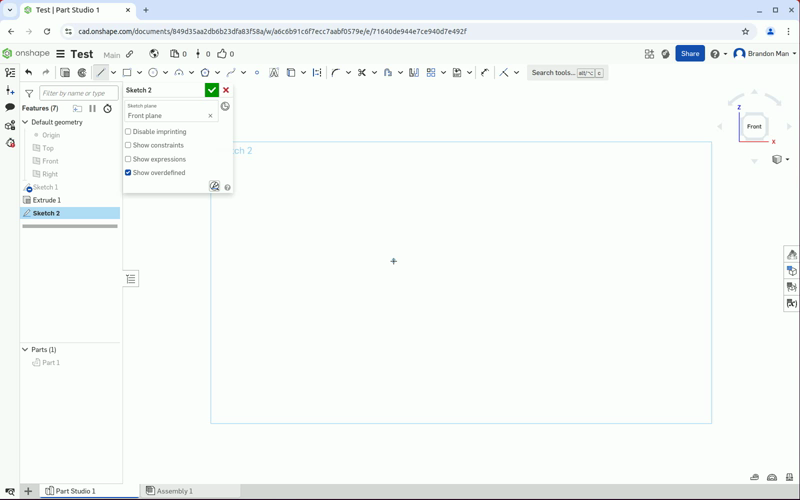
key_down(shift)
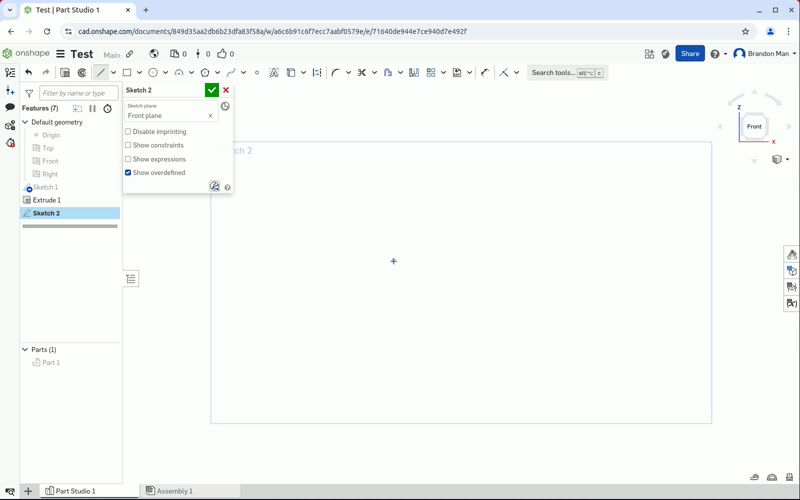
mouse_move(493, 260)
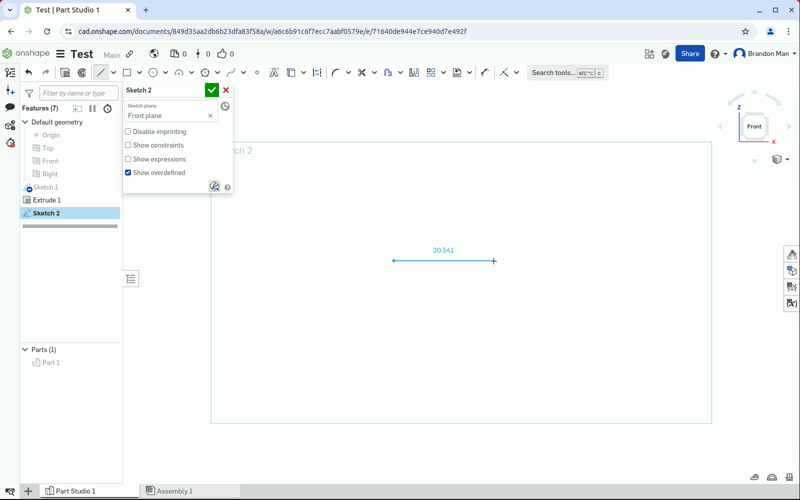
click(493, 260)
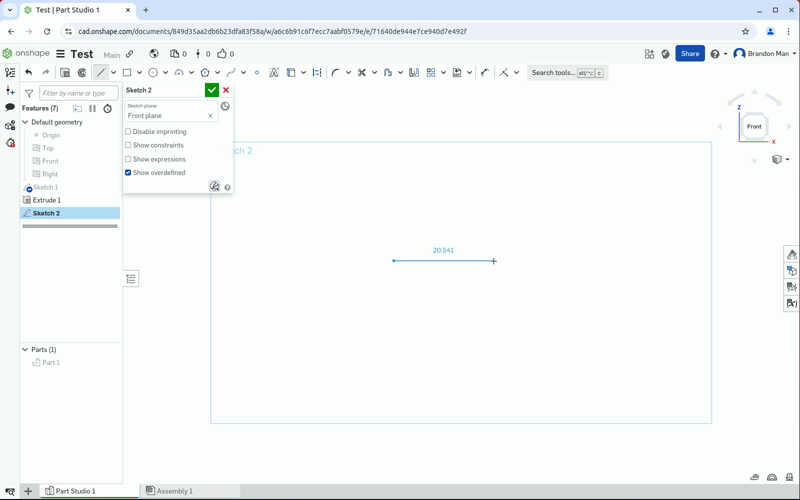
key_up(shift)
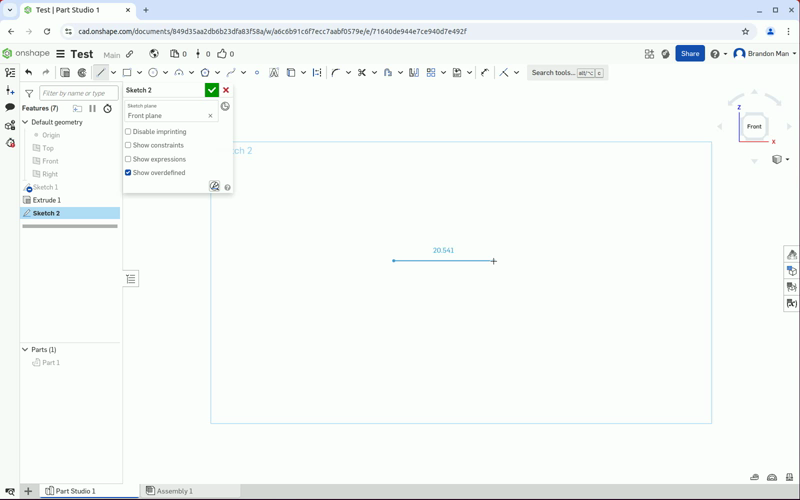
key(esc)
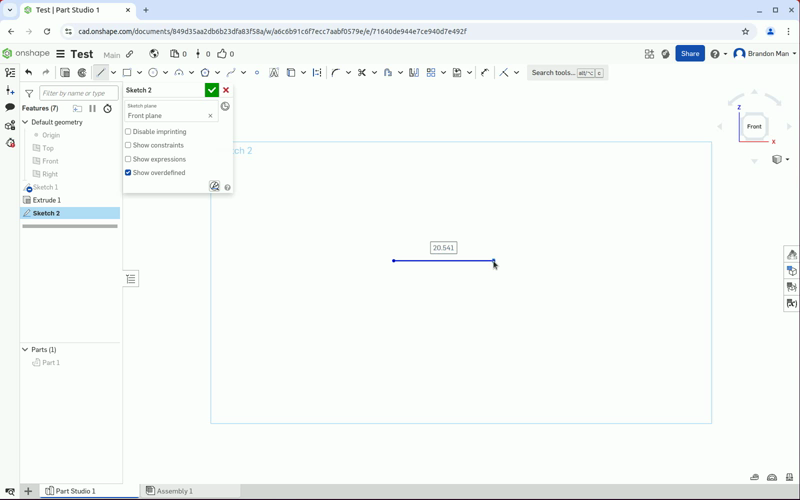
key(a)
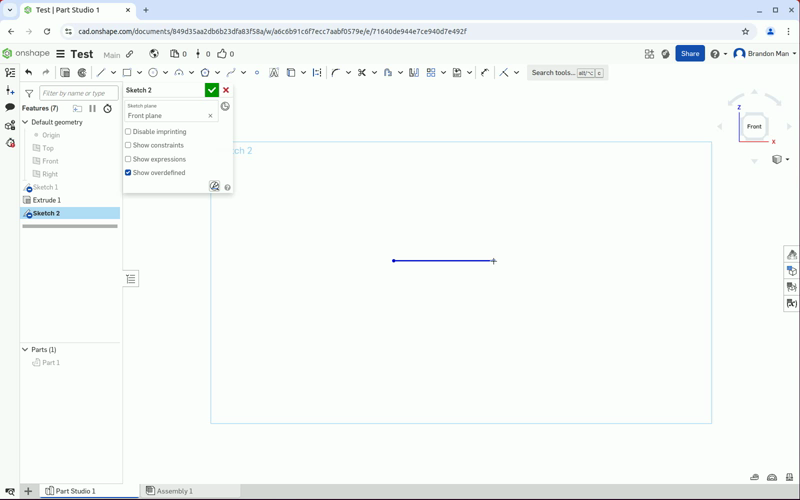
mouse_move(493, 260)
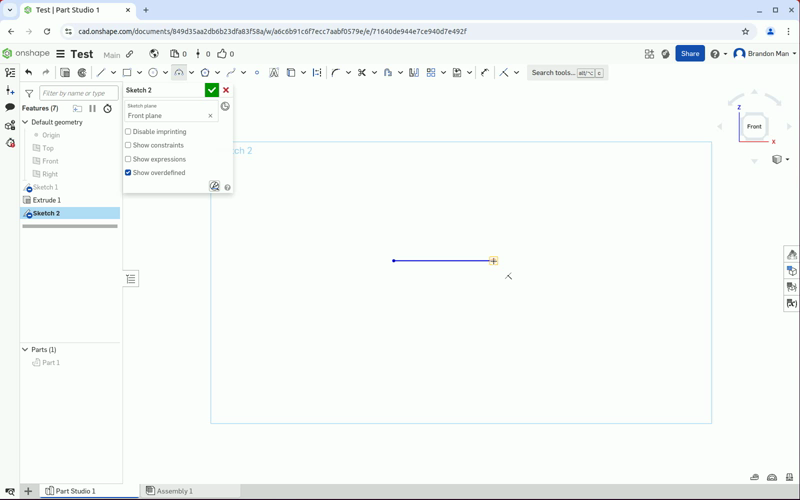
click(493, 260)
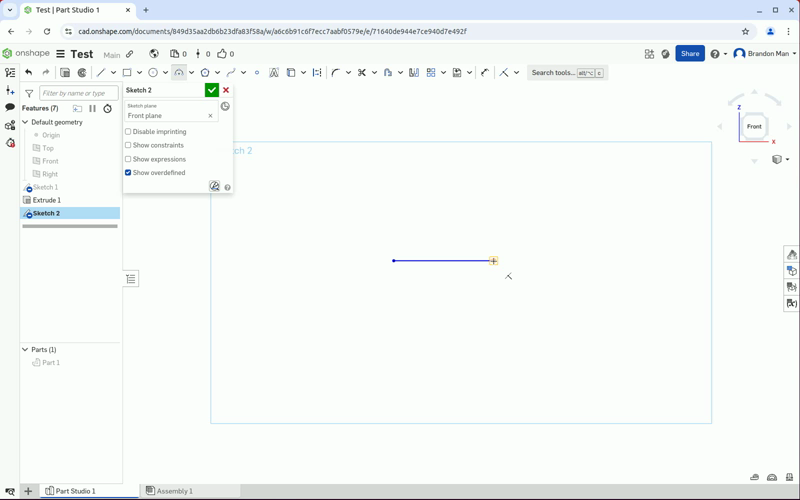
key_down(shift)
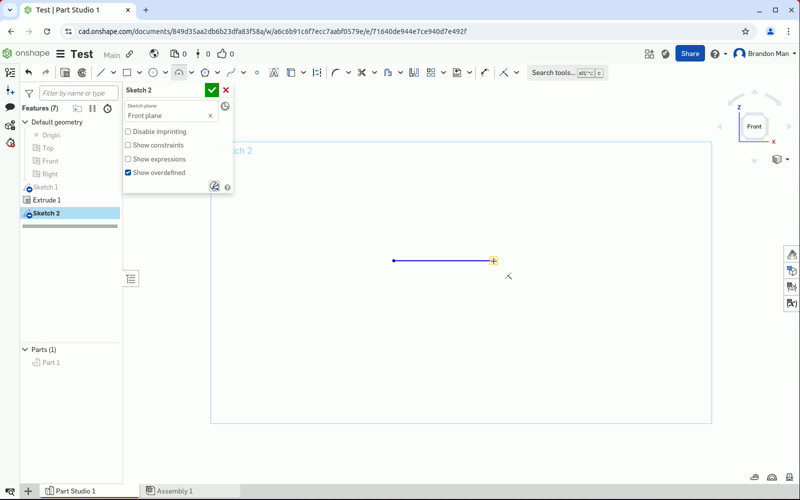
mouse_move(527, 227)
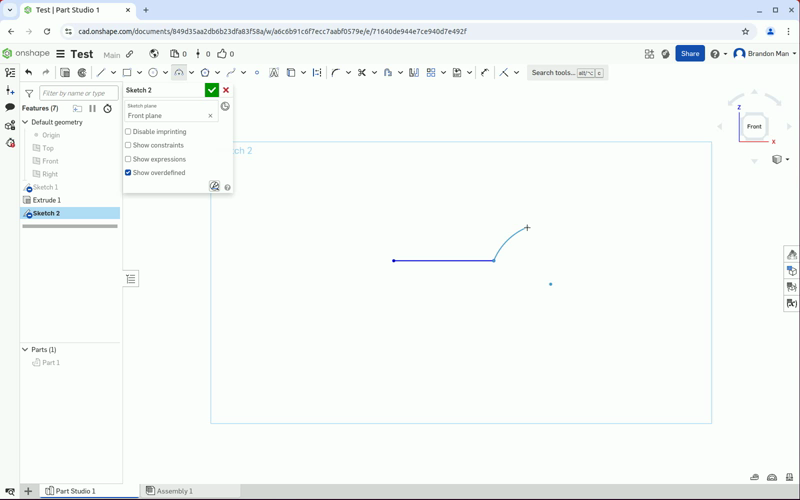
click(527, 227)
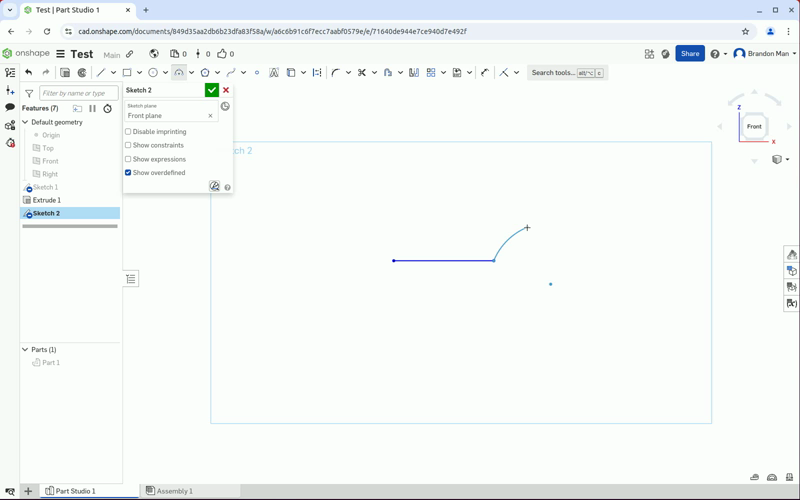
mouse_move(517, 250)
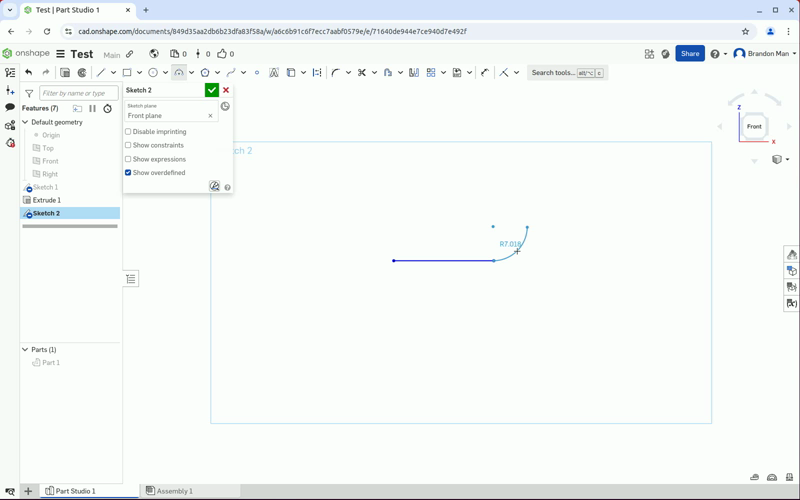
click(517, 250)
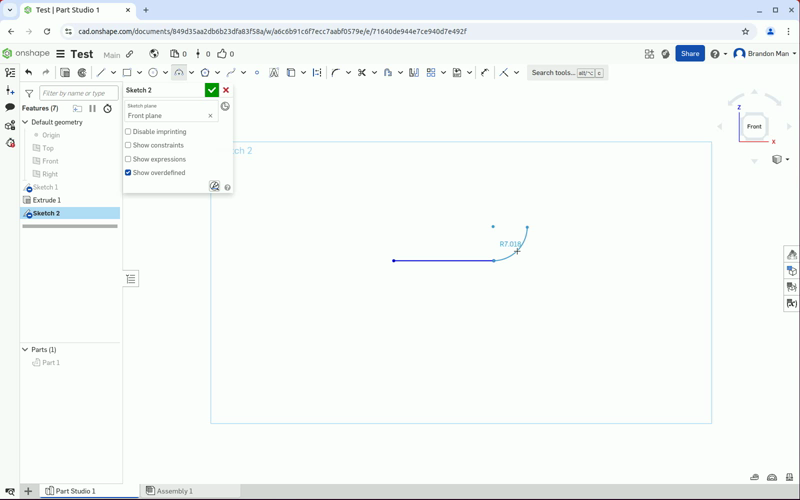
key_up(shift)
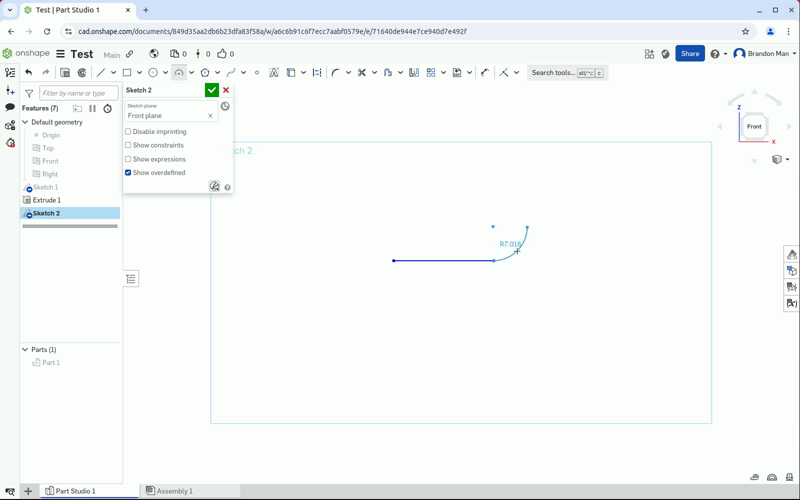
mouse_move(527, 227)
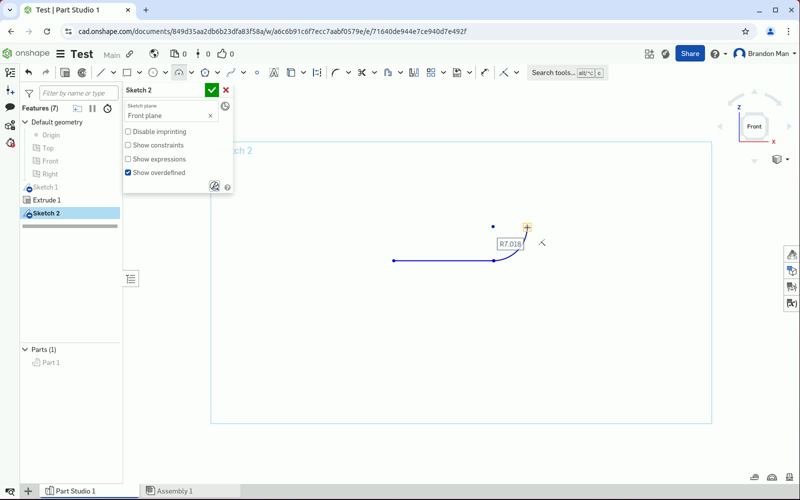
click(527, 227)
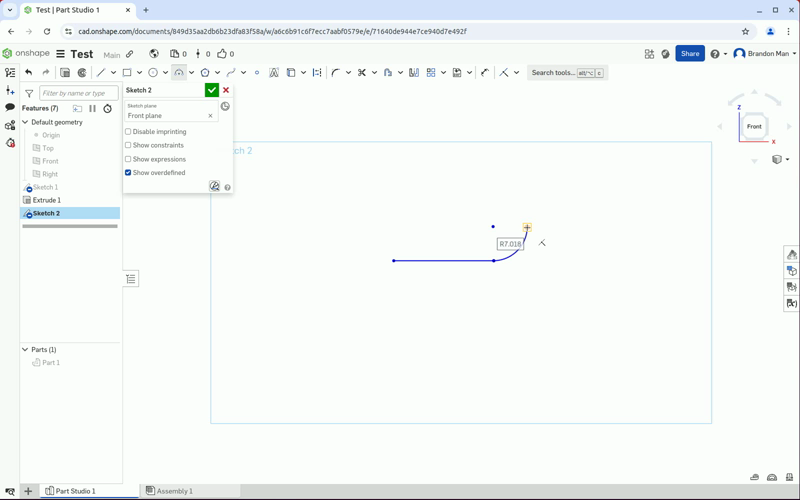
key_down(shift)
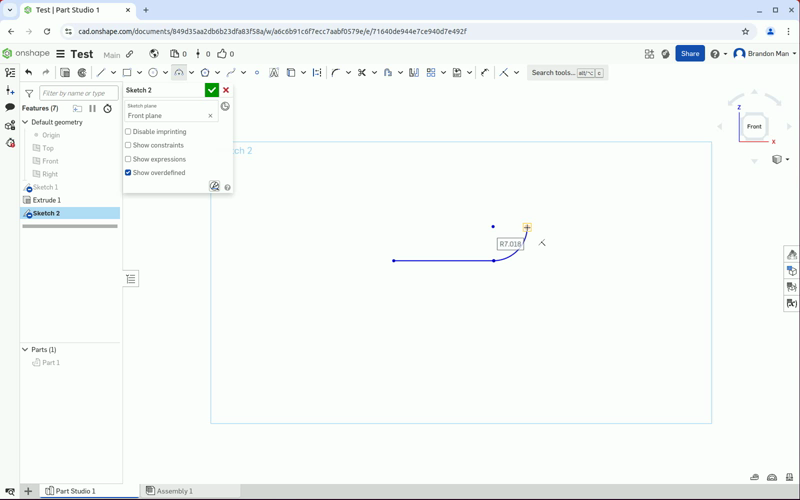
mouse_move(493, 260)
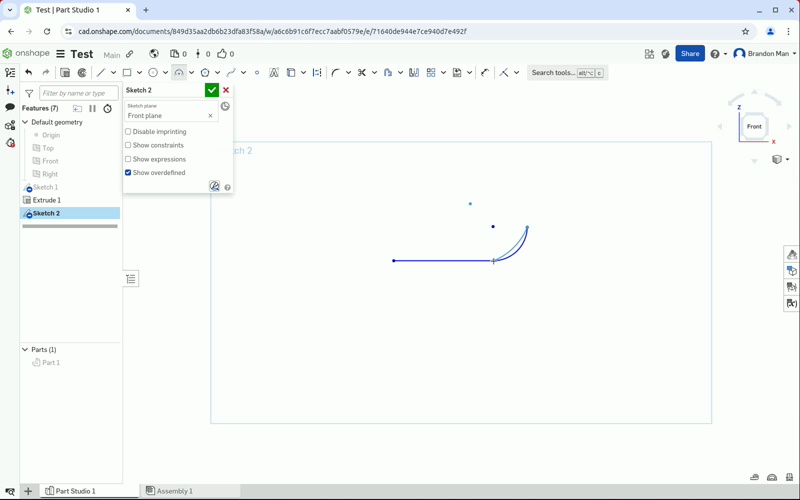
click(493, 260)
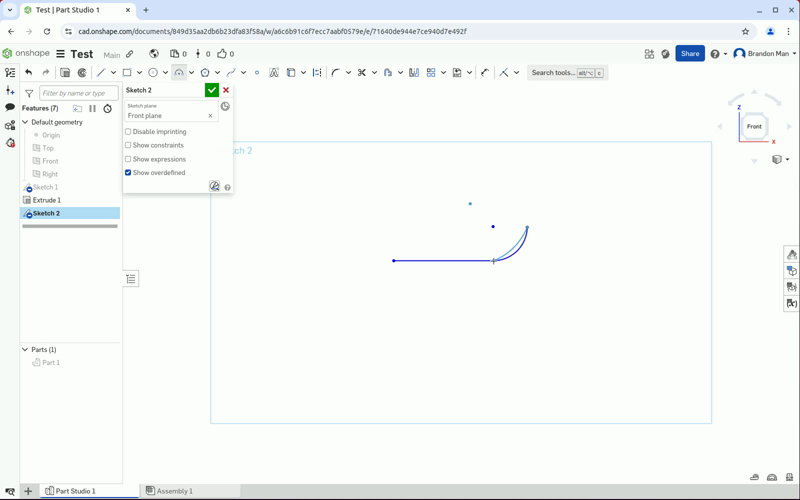
mouse_move(517, 250)
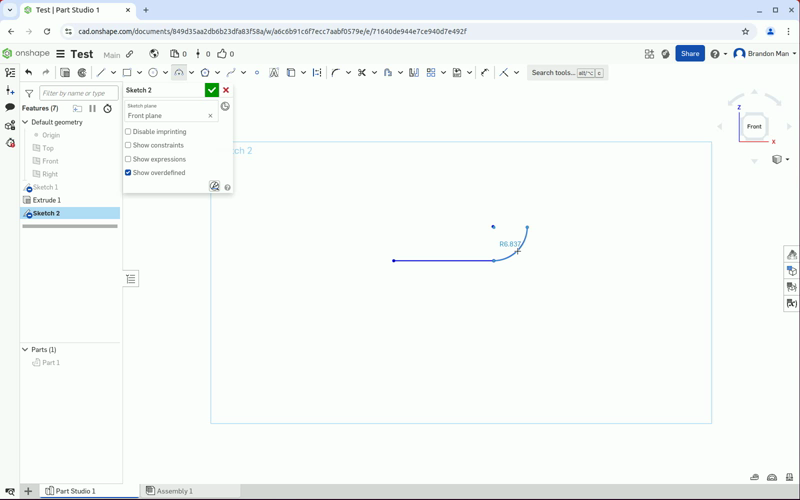
click(517, 250)
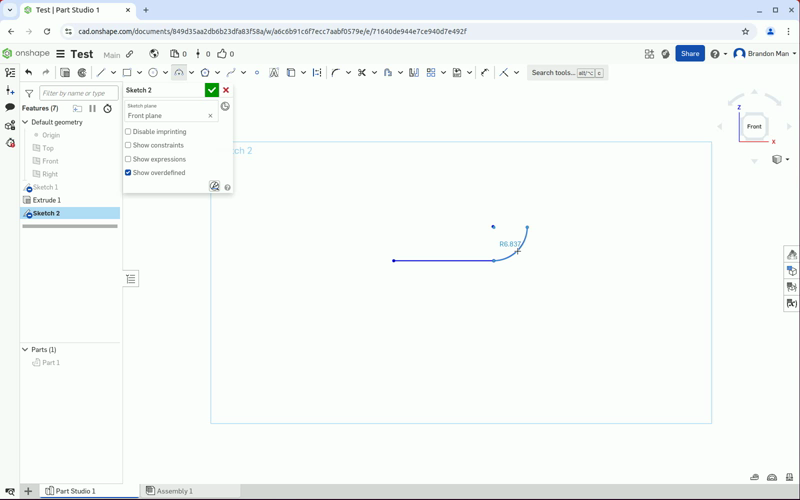
key_up(shift)
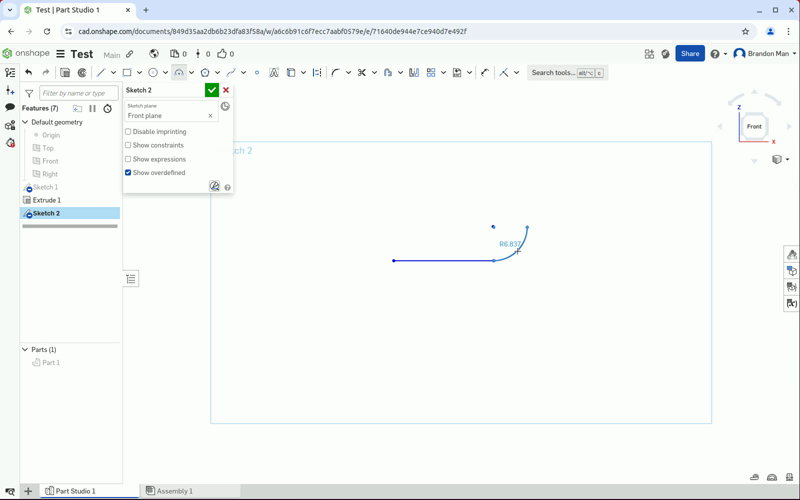
key(esc)
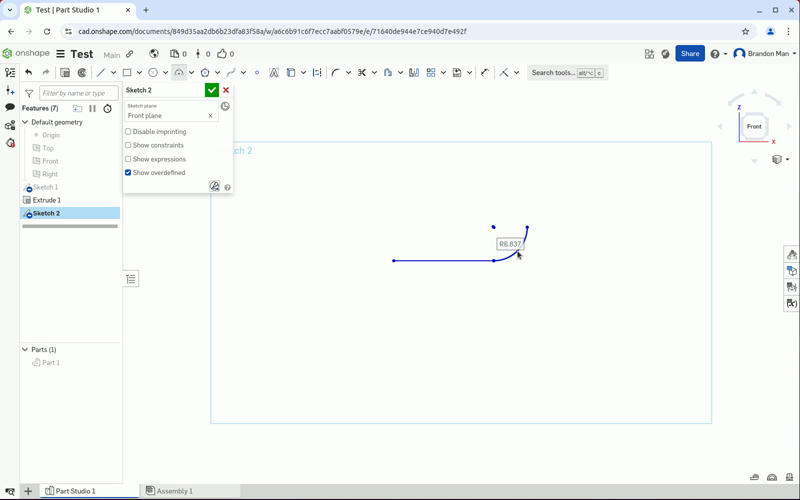
key(l)
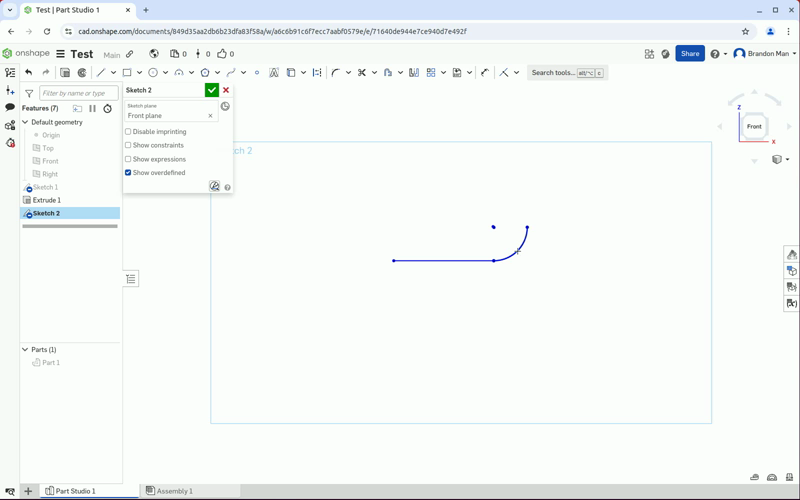
mouse_move(493, 260)
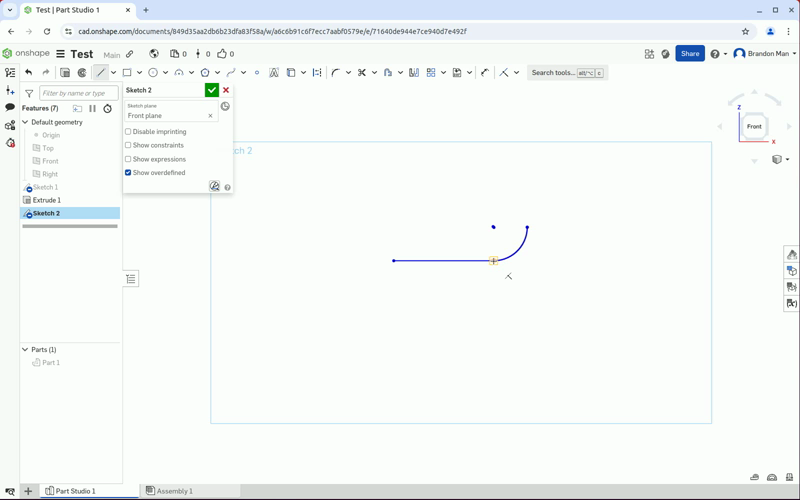
click(493, 260)
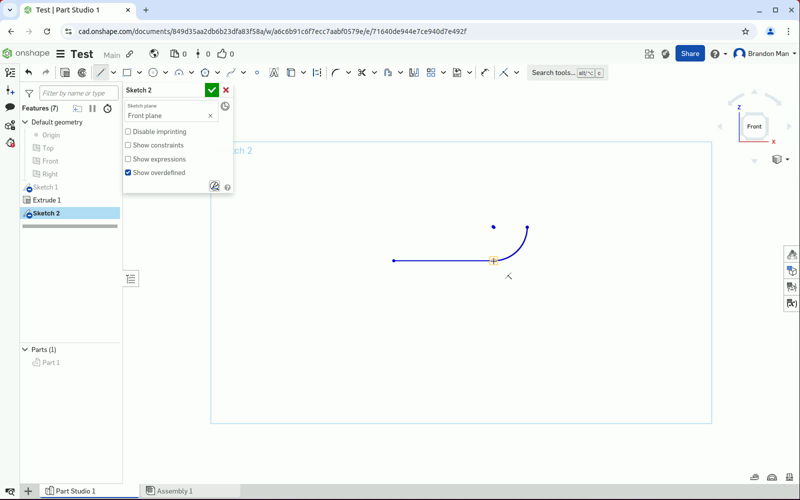
key_down(shift)
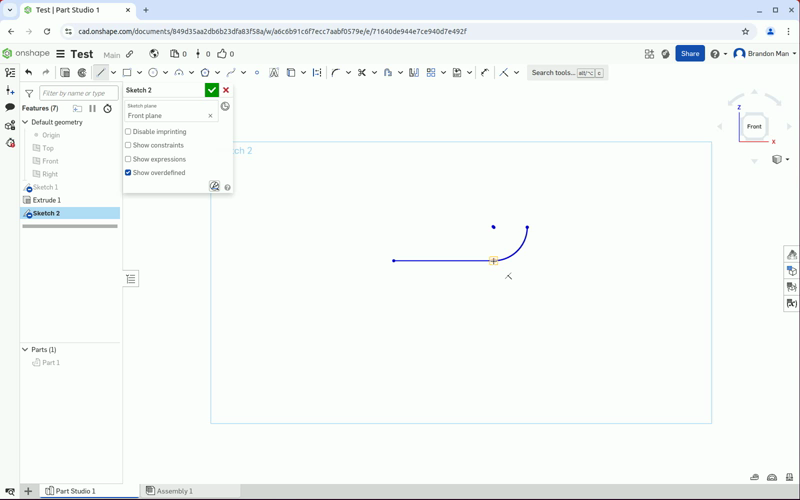
mouse_move(393, 260)
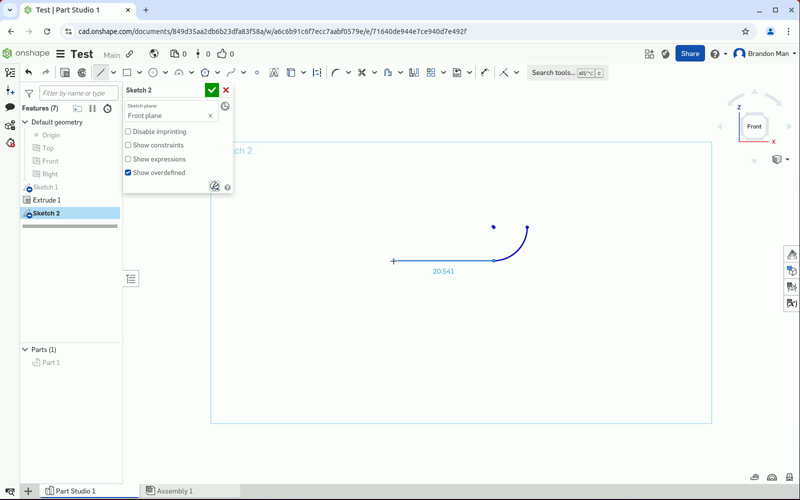
key_up(shift)
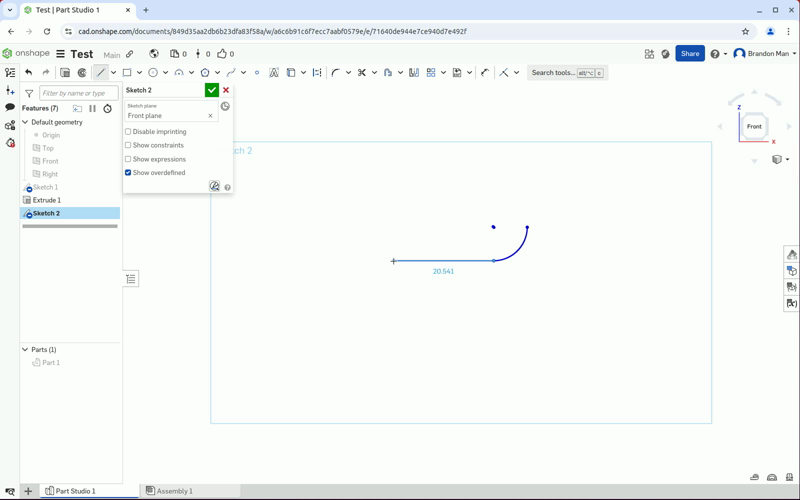
click(393, 260)
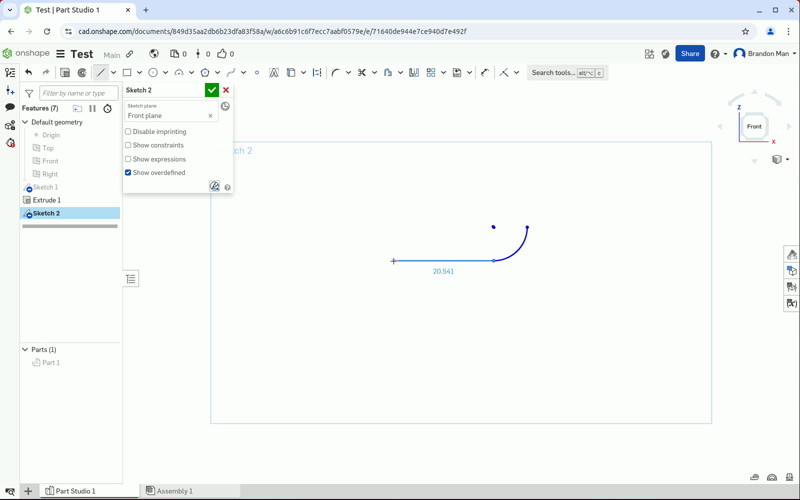
key(esc)
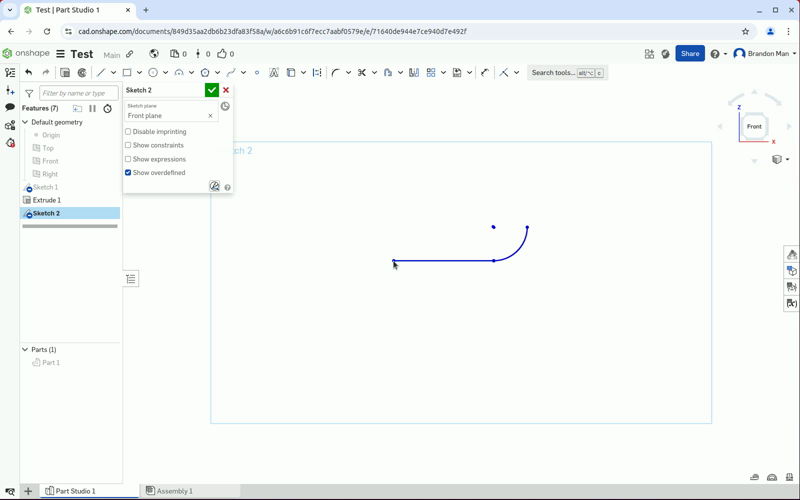
mouse_move(525, 239)
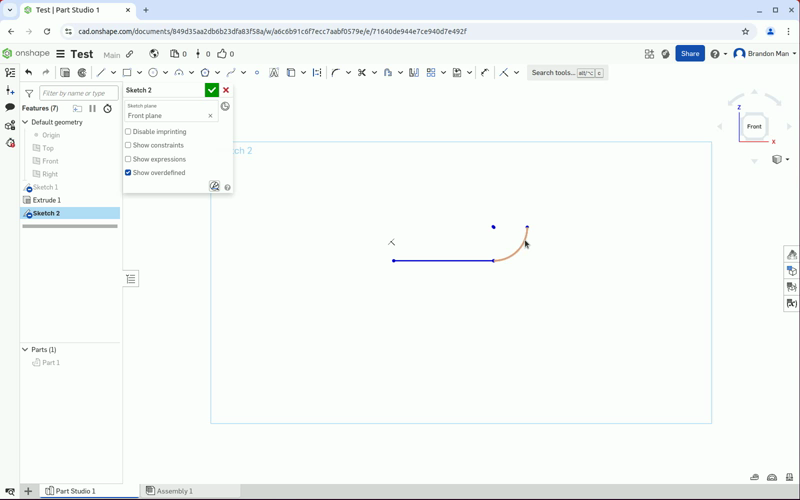
scroll(6)
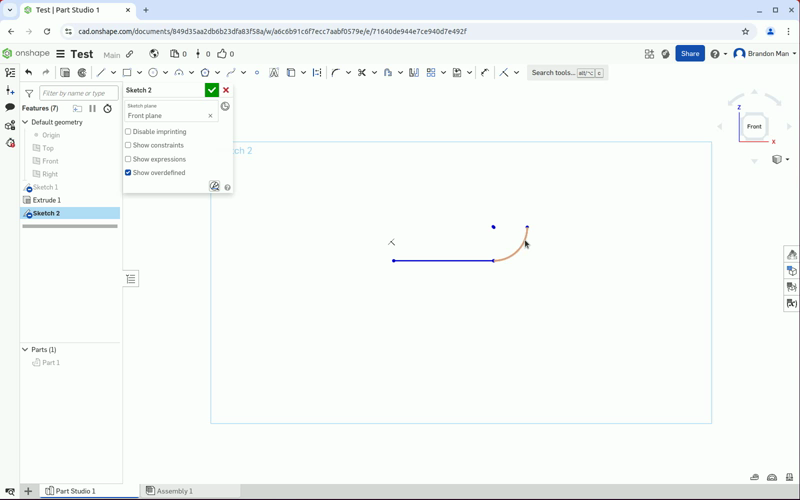
scroll(6)
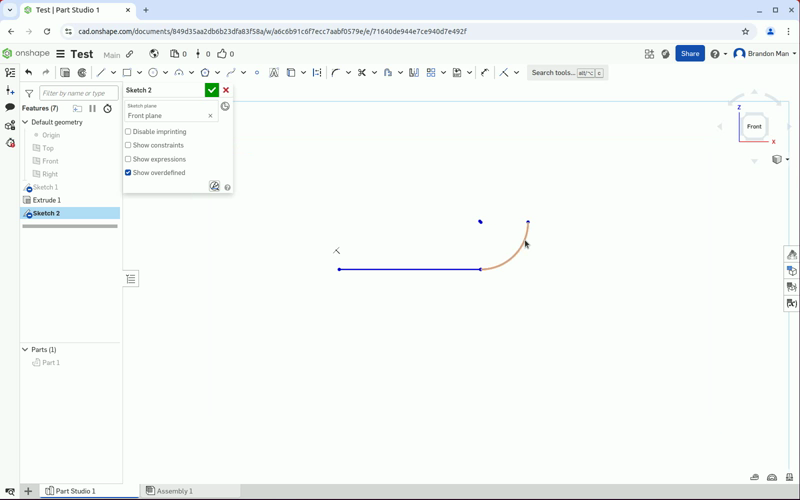
scroll(6)
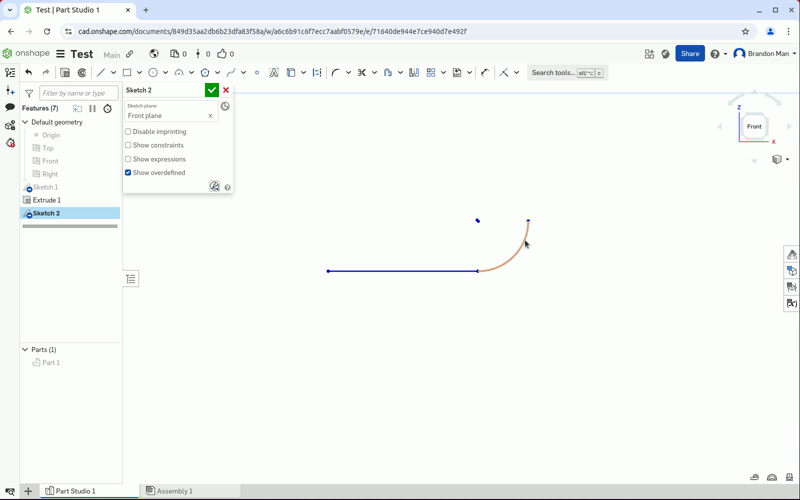
scroll(6)
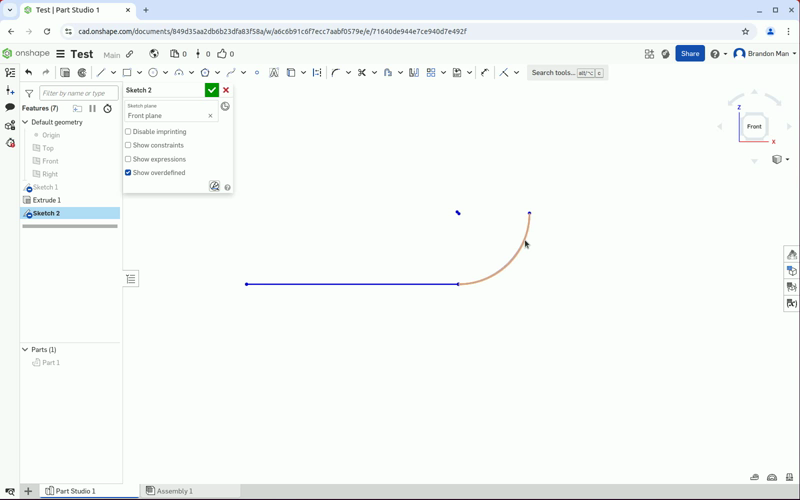
scroll(6)
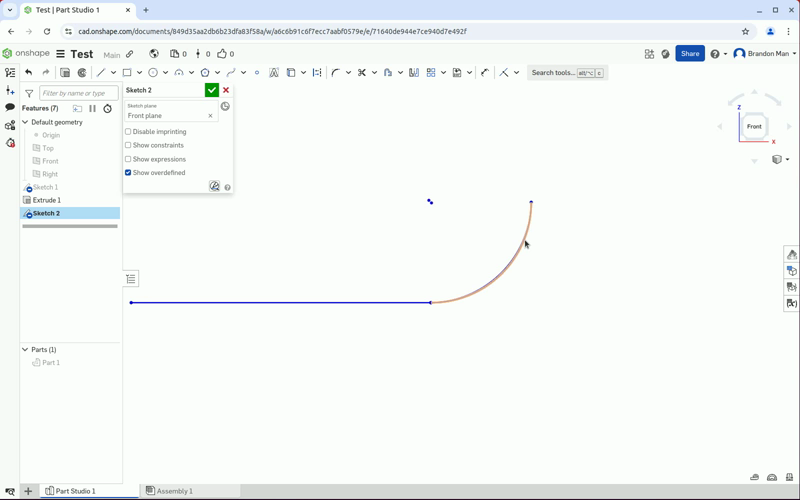
scroll(6)
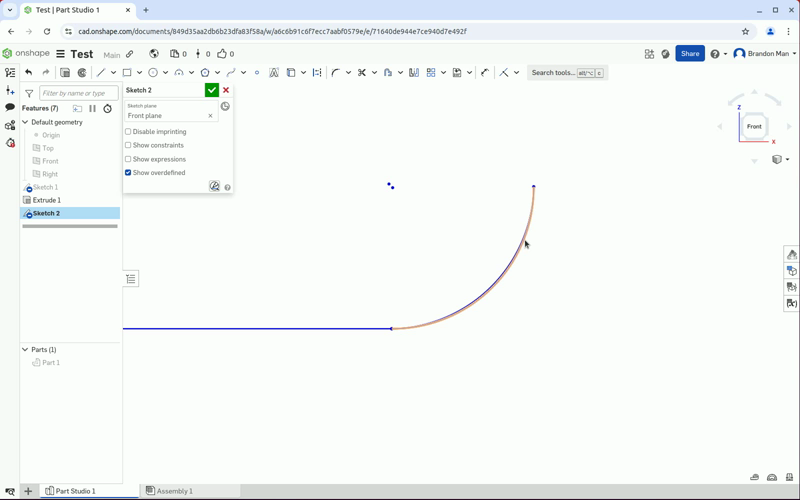
scroll(6)
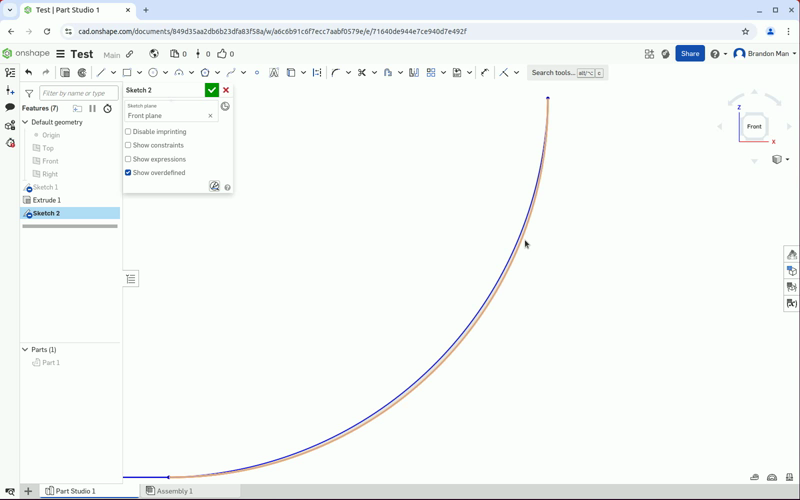
click(525, 239)
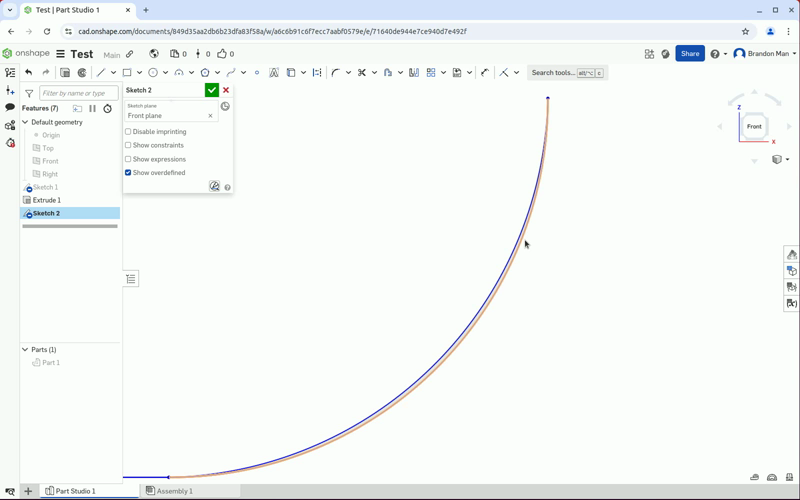
scroll(-6)
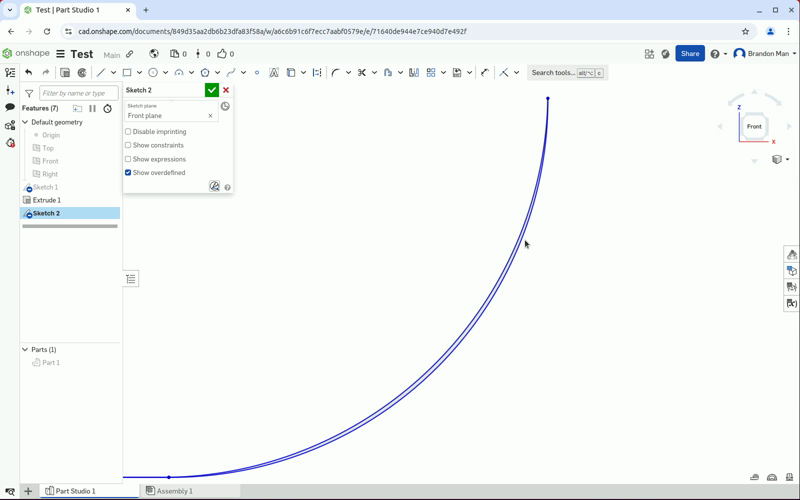
scroll(-6)
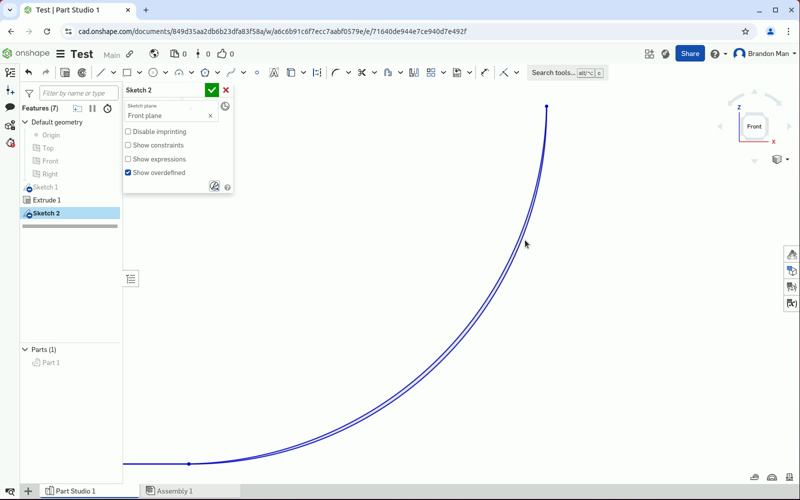
scroll(-6)
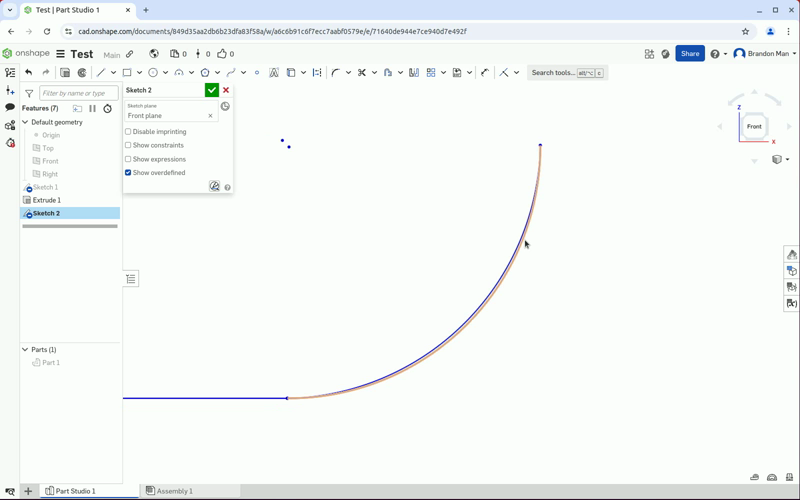
scroll(-6)
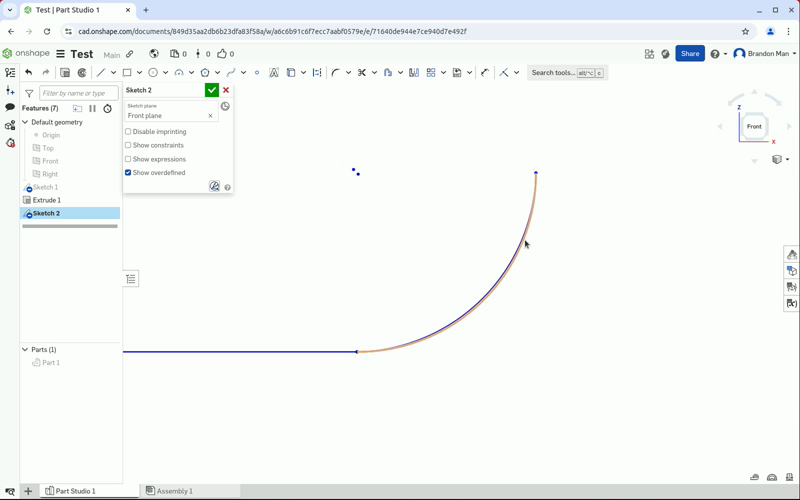
scroll(-6)
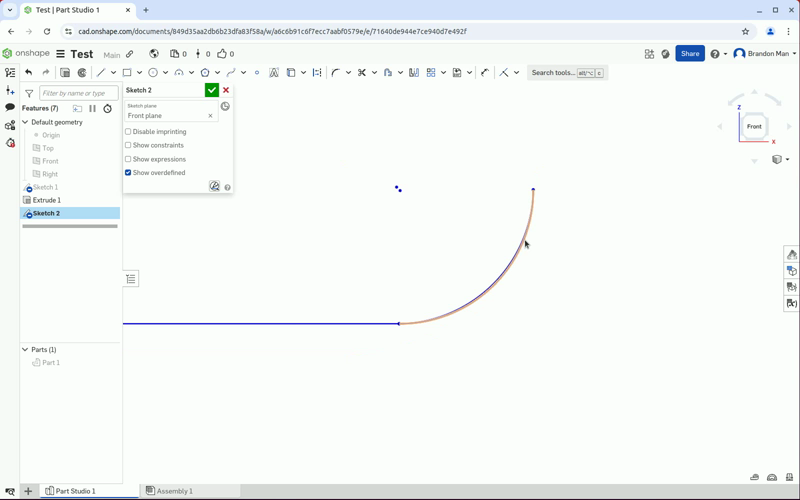
scroll(-6)
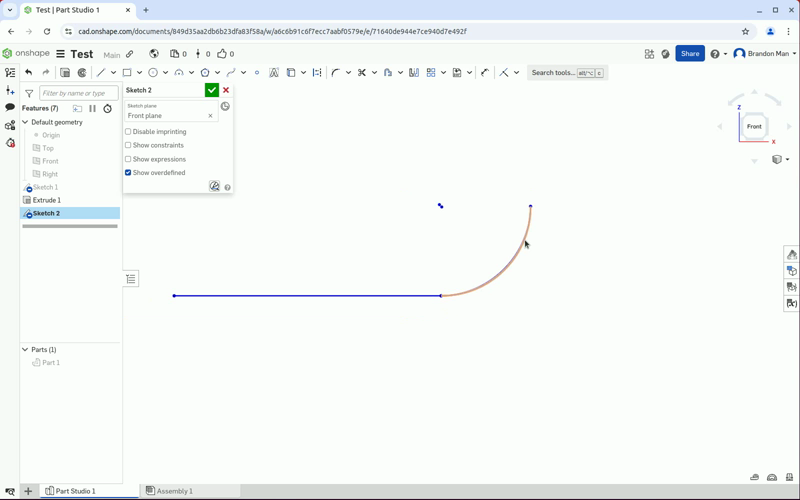
scroll(-6)
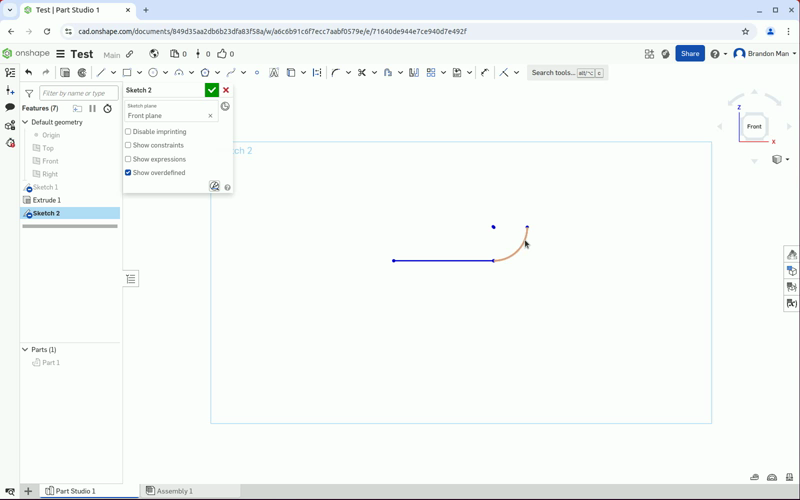
mouse_move(73, 352)
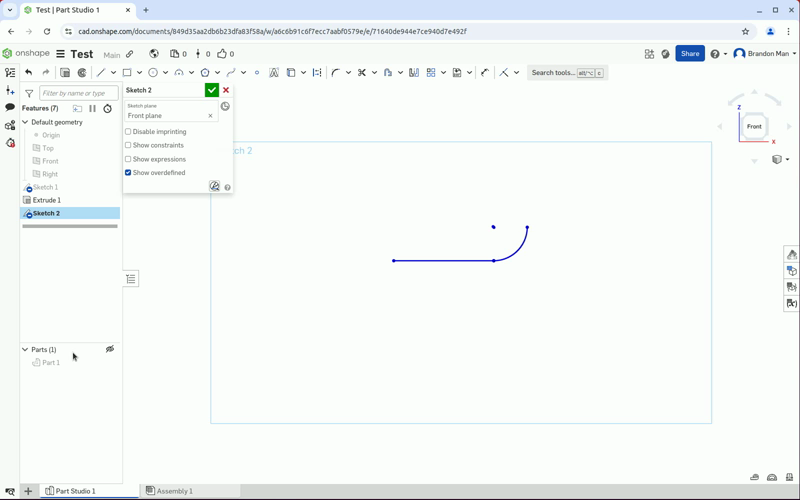
key(shift+y)
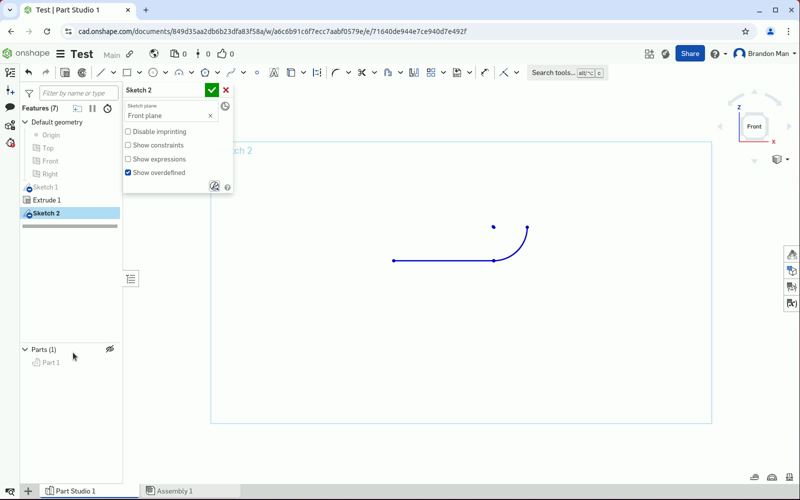
key(shift+e)
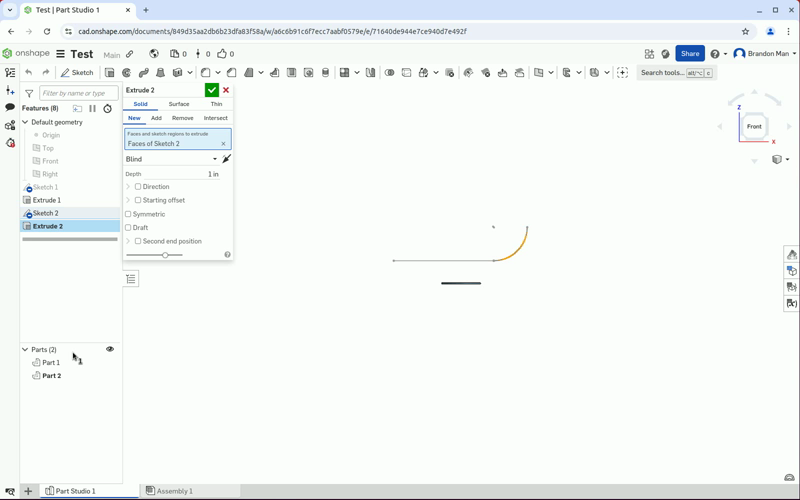
mouse_move(143, 106)
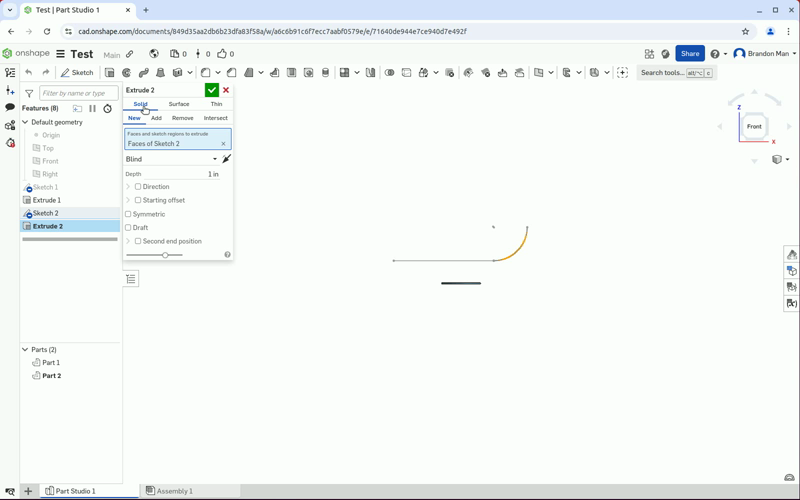
click(143, 106)
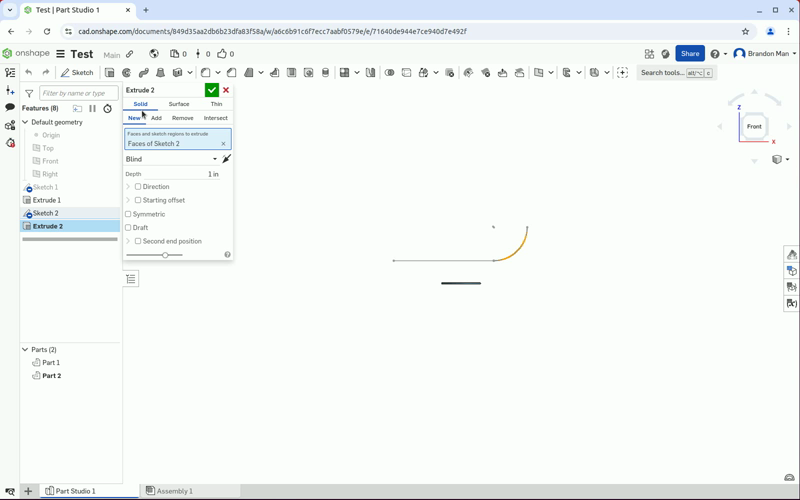
mouse_move(137, 120)
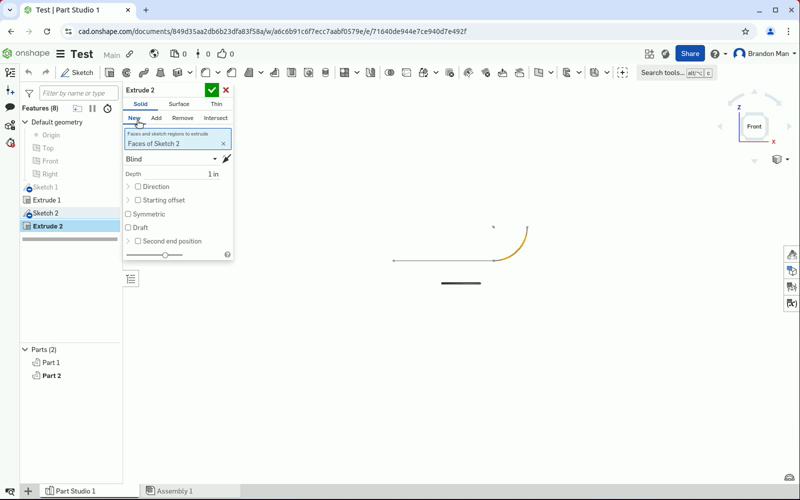
click(137, 120)
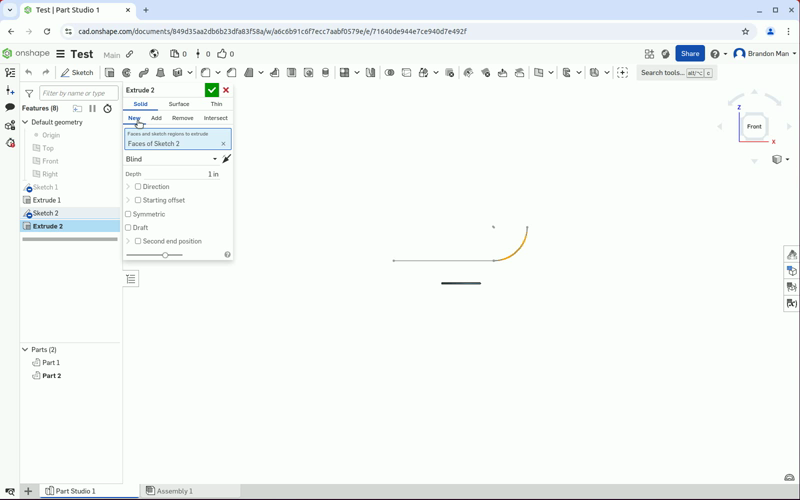
key(tab, 4)
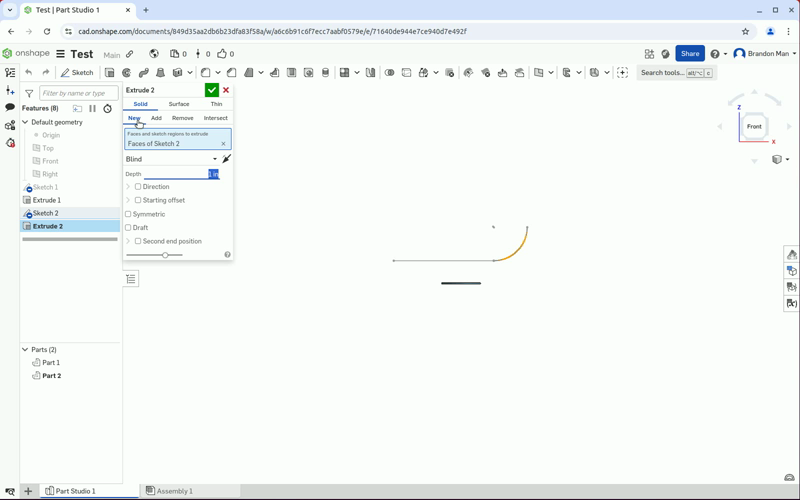
text(13.962)
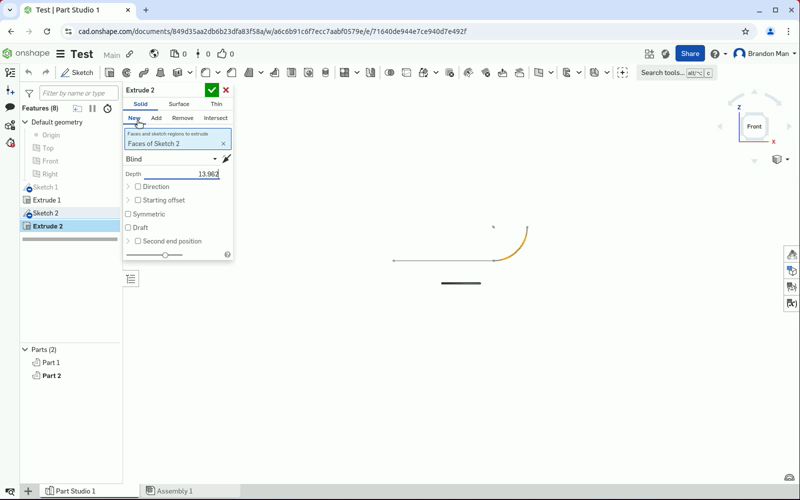
key(tab, 3)
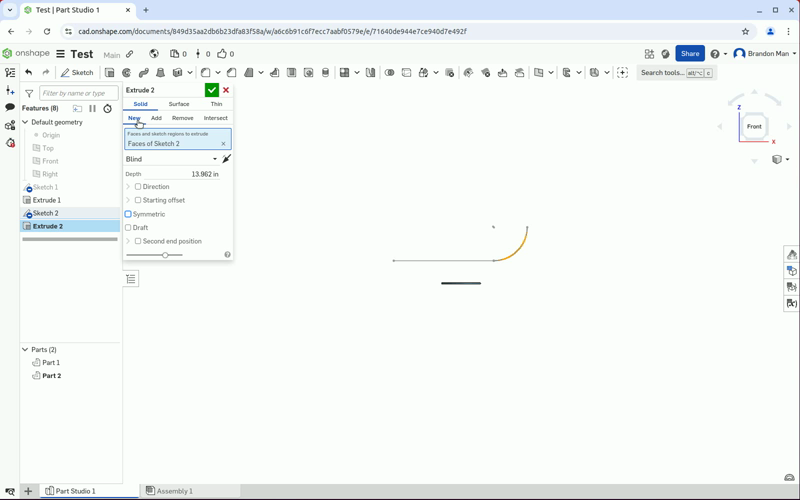
key(space)
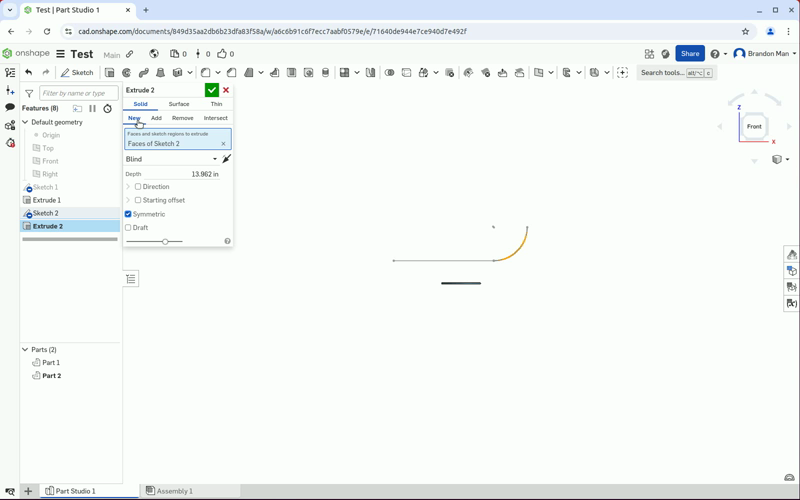
key(enter)
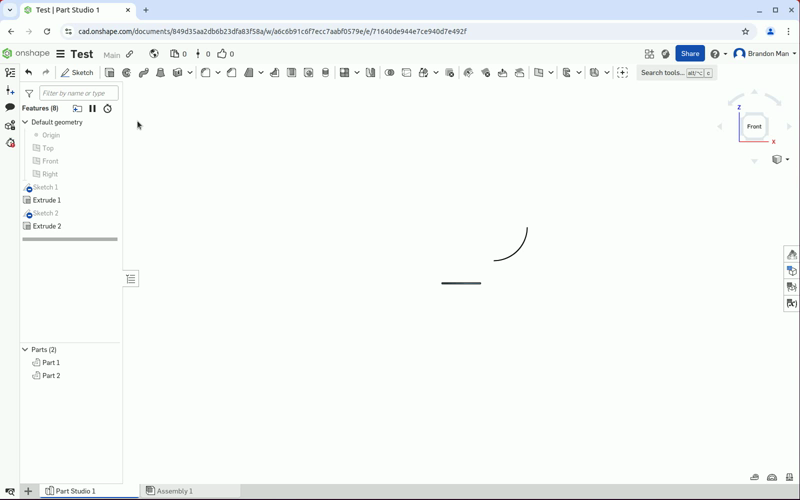
key(shift+h)
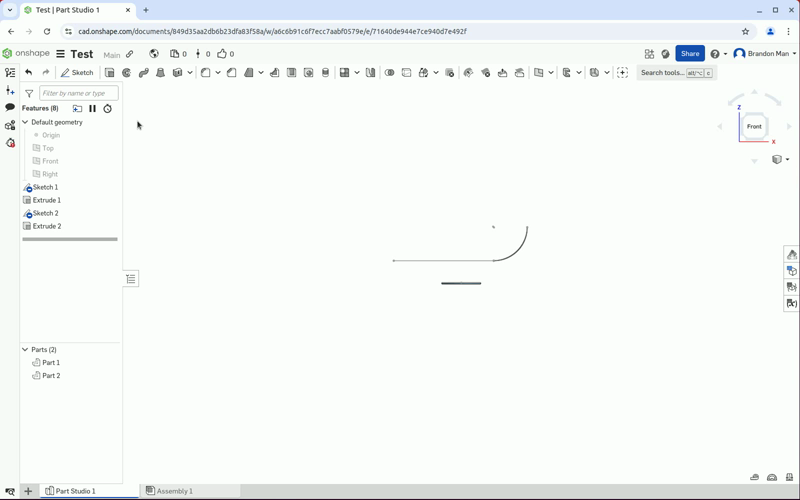
key(shift+h)
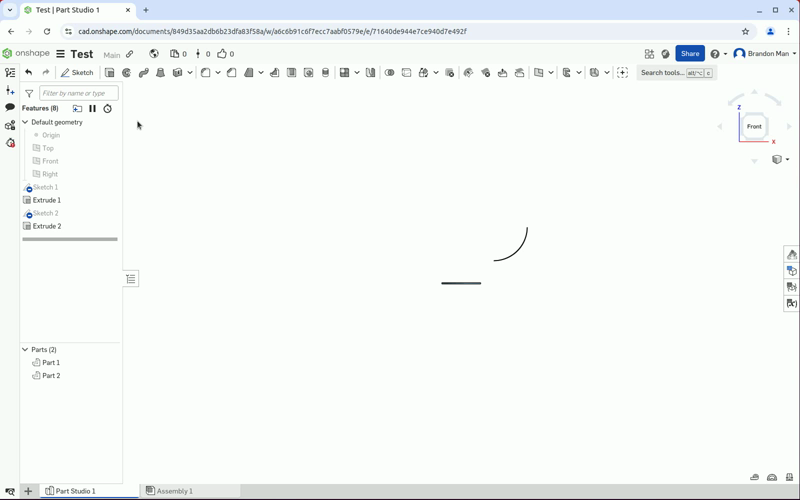
mouse_move(73, 189)
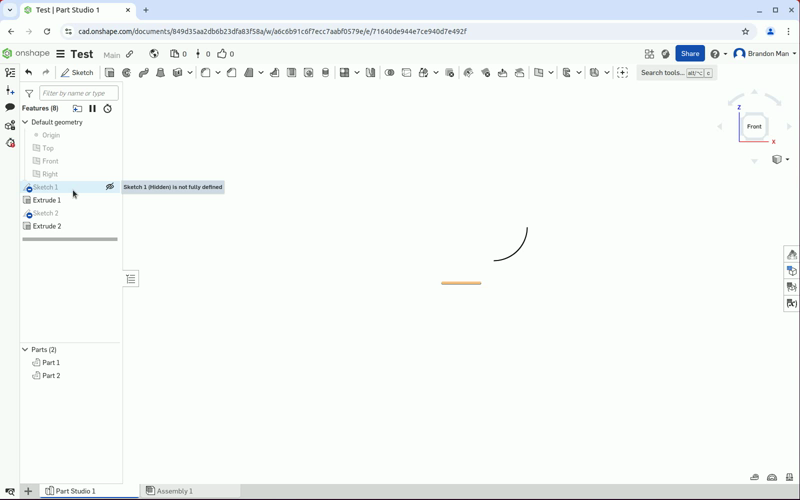
click(73, 189)
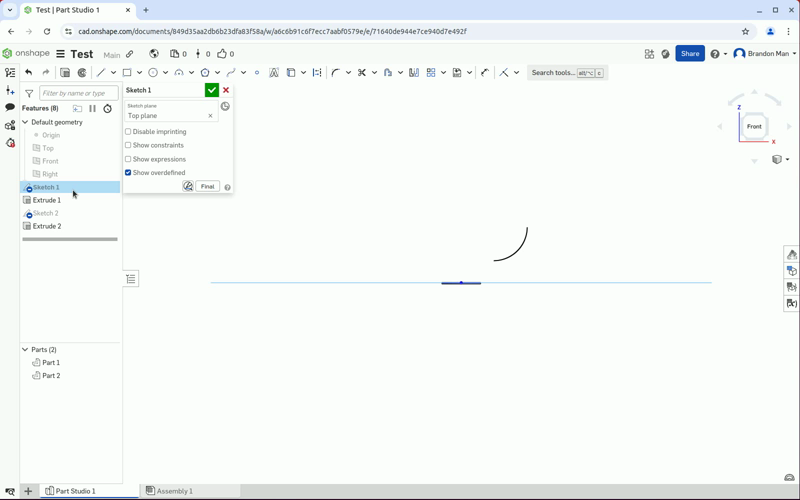
mouse_move(229, 92)
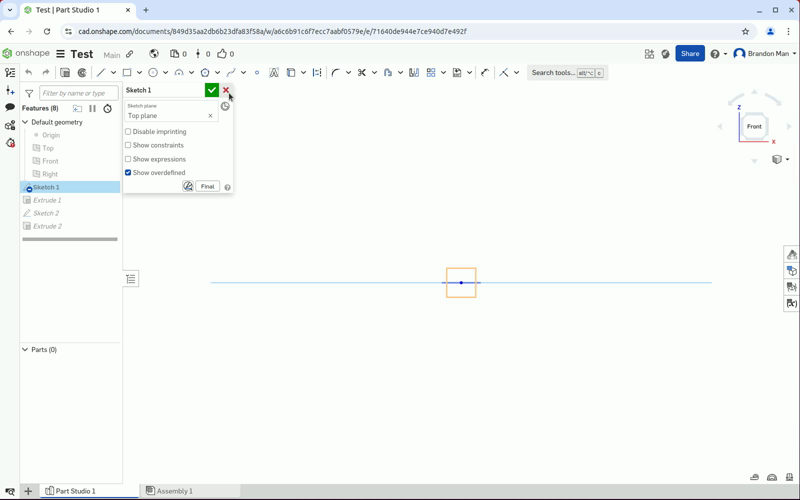
click(229, 92)
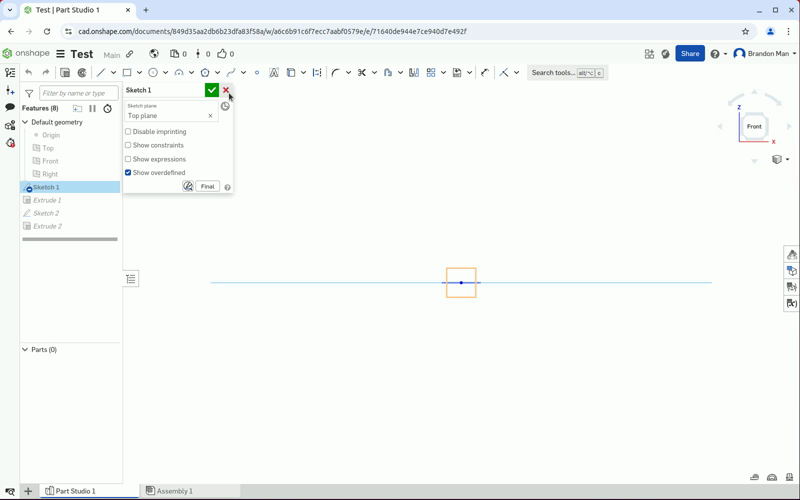
key(shift+s)
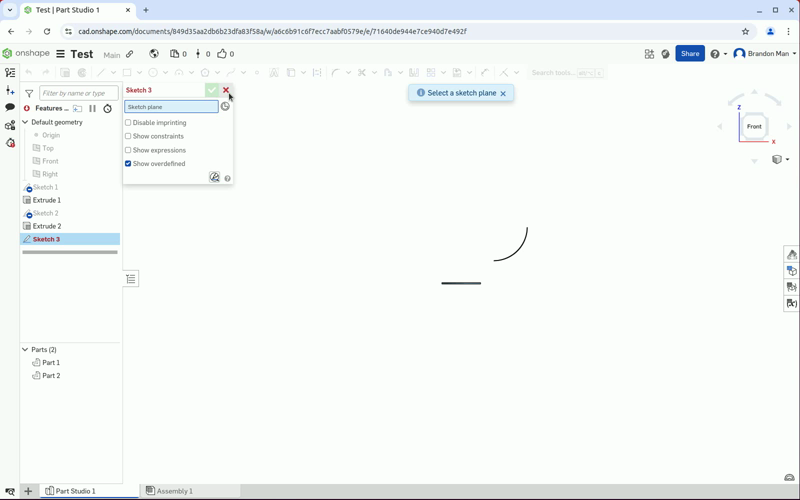
mouse_move(73, 163)
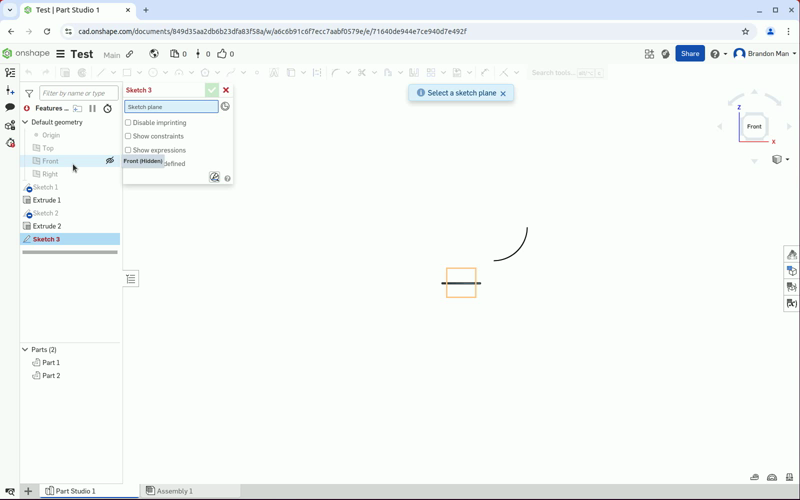
click(73, 163)
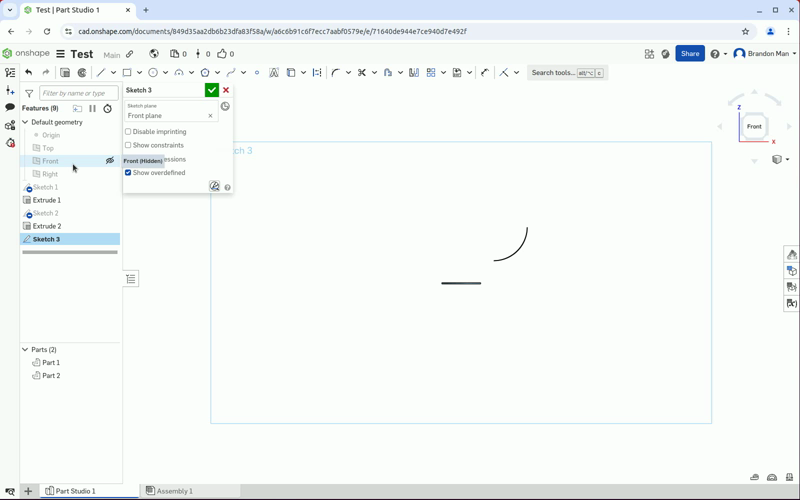
mouse_move(73, 352)
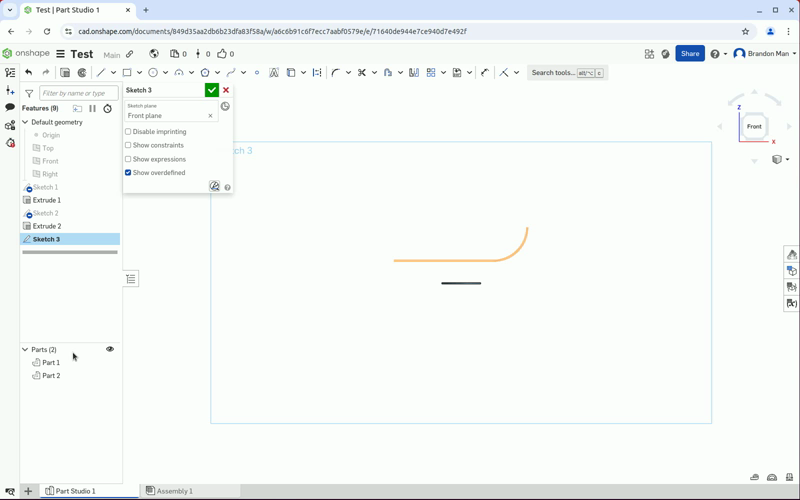
key(y)
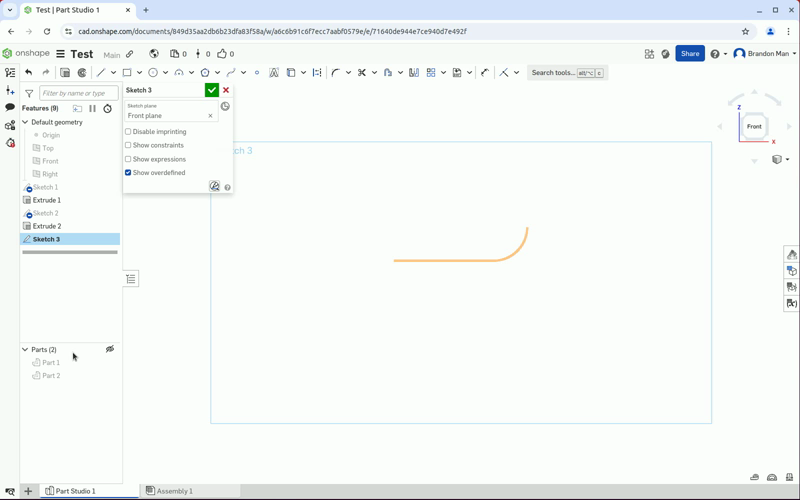
key(l)
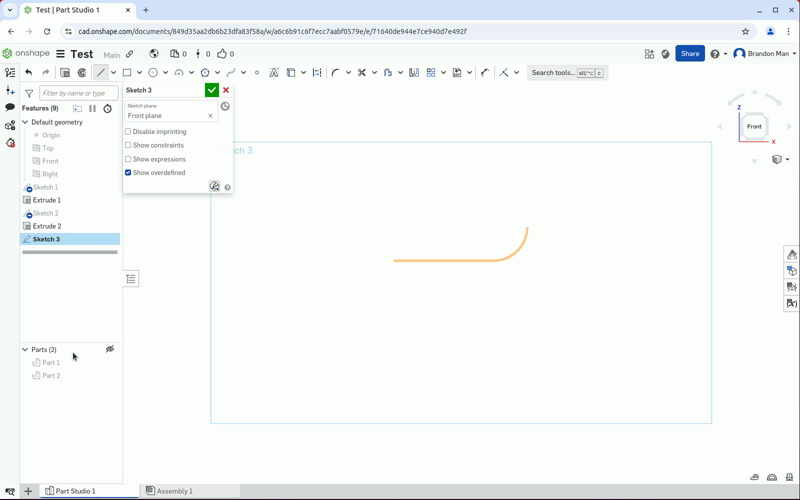
key_down(shift)
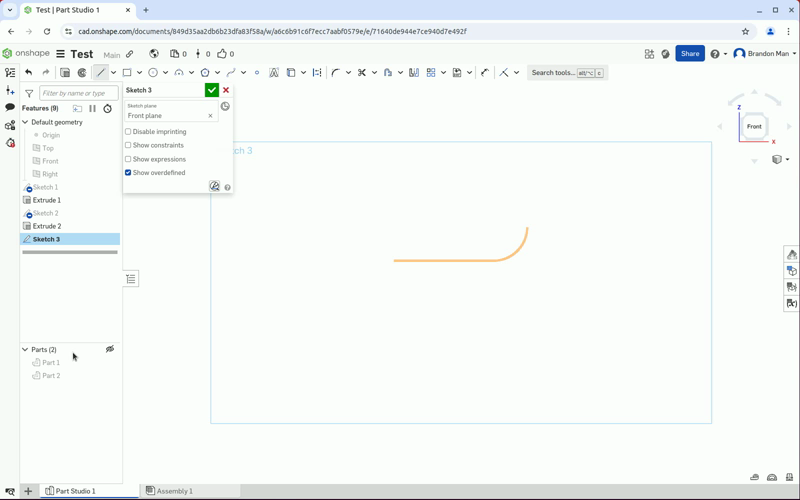
mouse_move(393, 204)
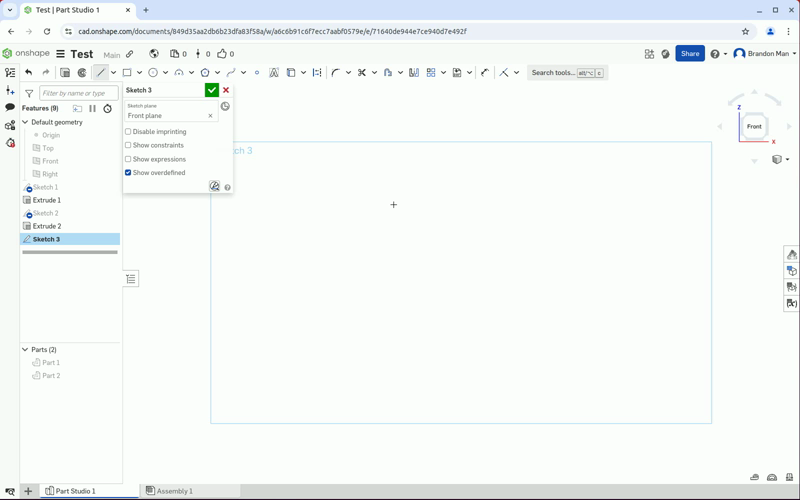
click(393, 204)
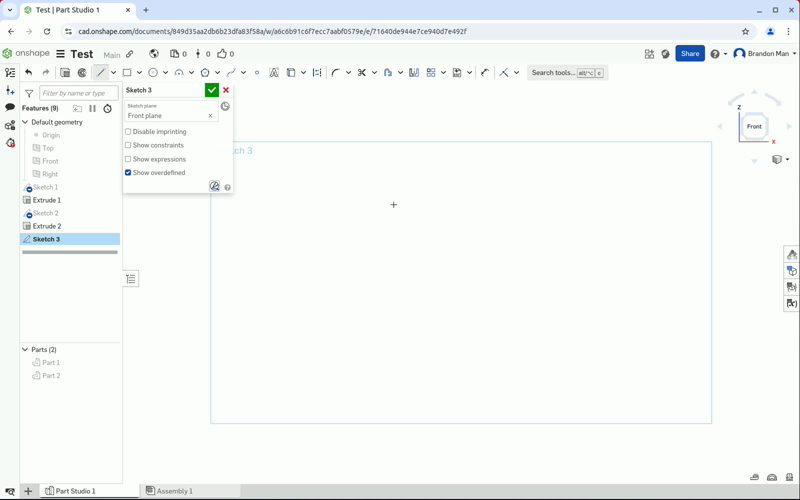
key_up(shift)
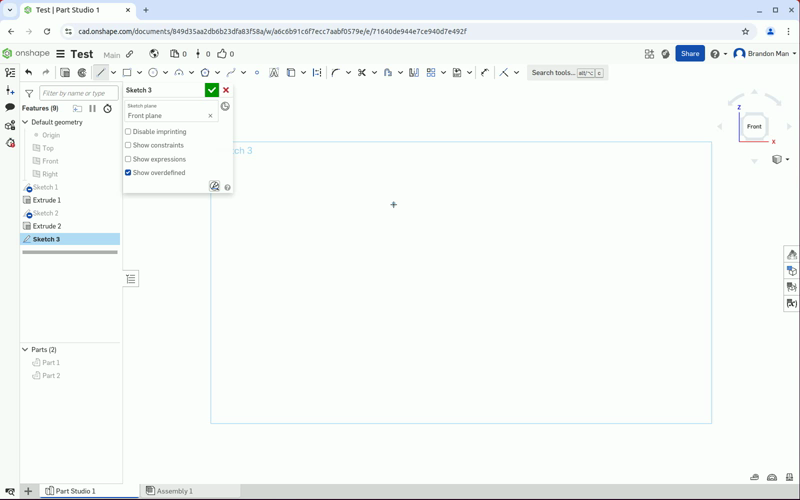
key_down(shift)
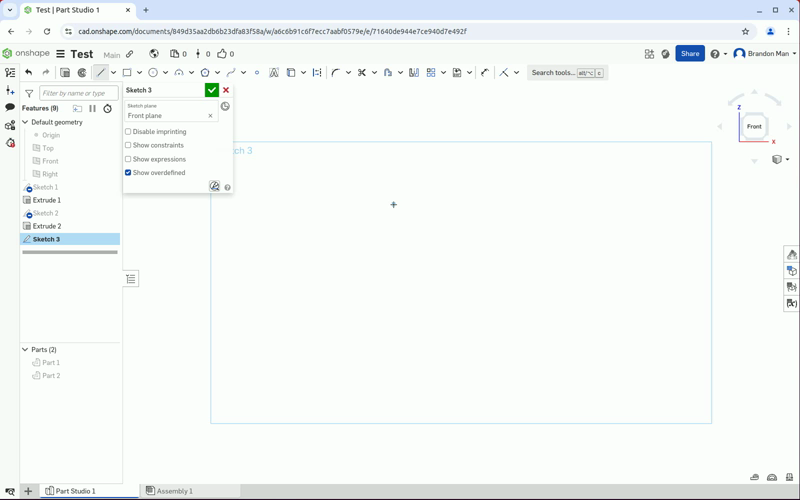
mouse_move(493, 204)
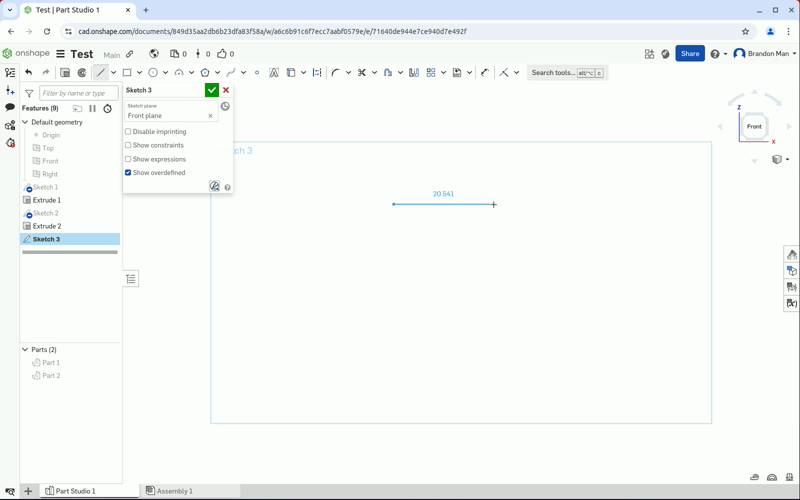
click(493, 204)
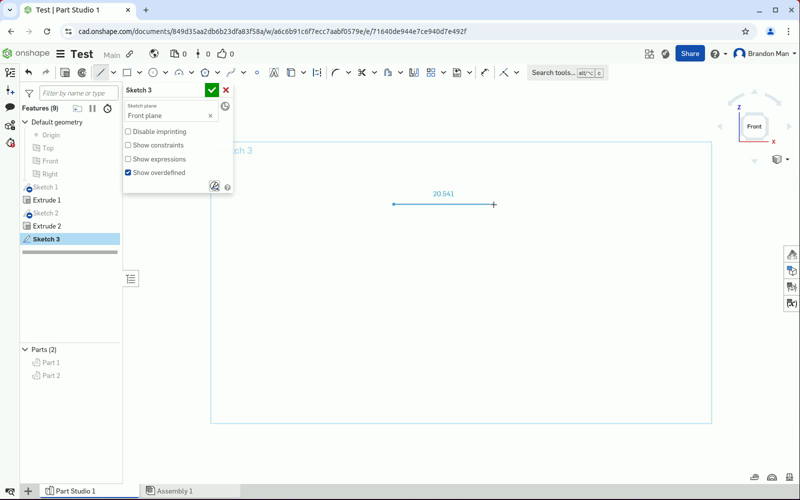
key_up(shift)
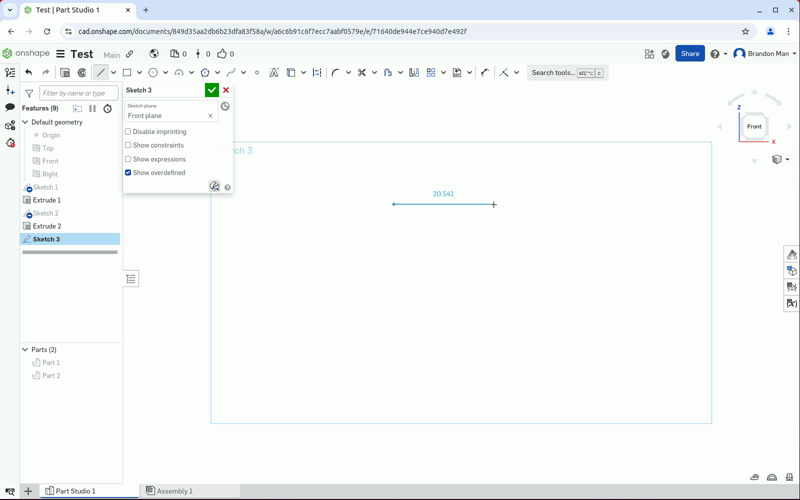
key(esc)
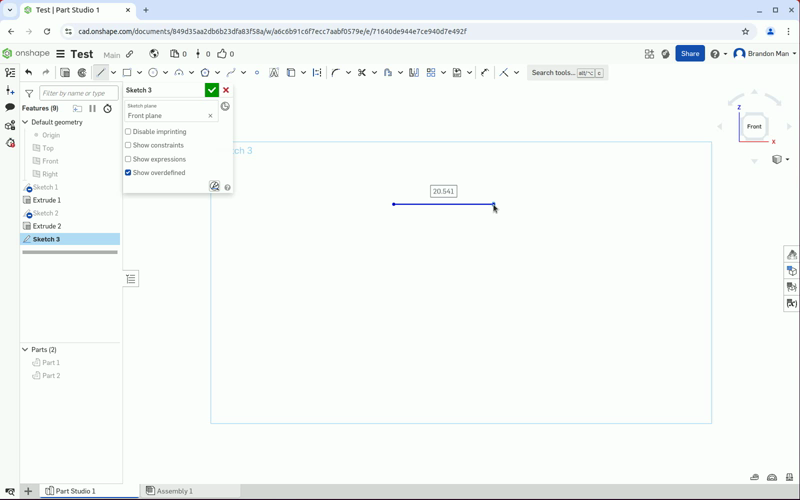
key(a)
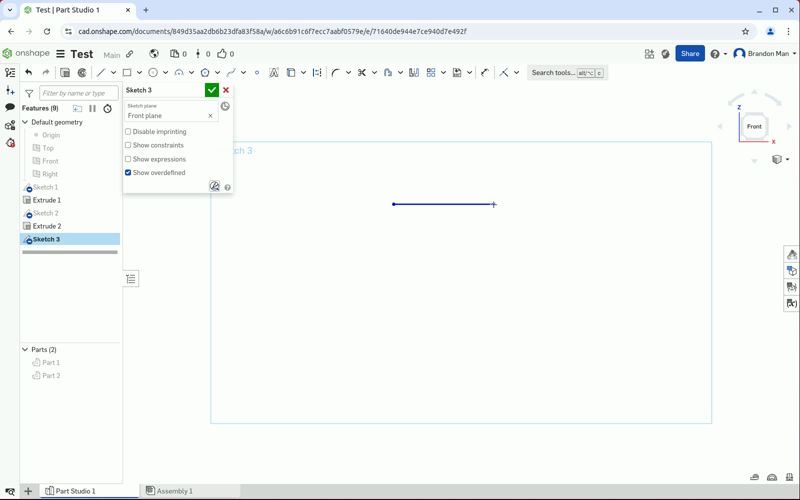
mouse_move(493, 204)
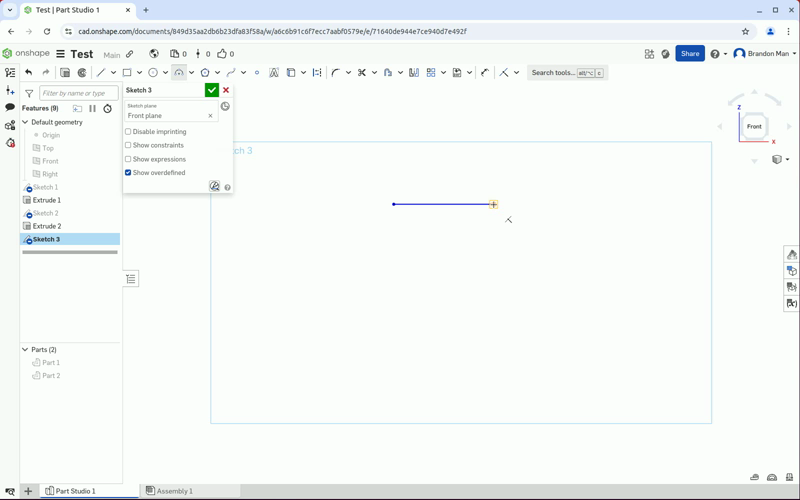
click(493, 204)
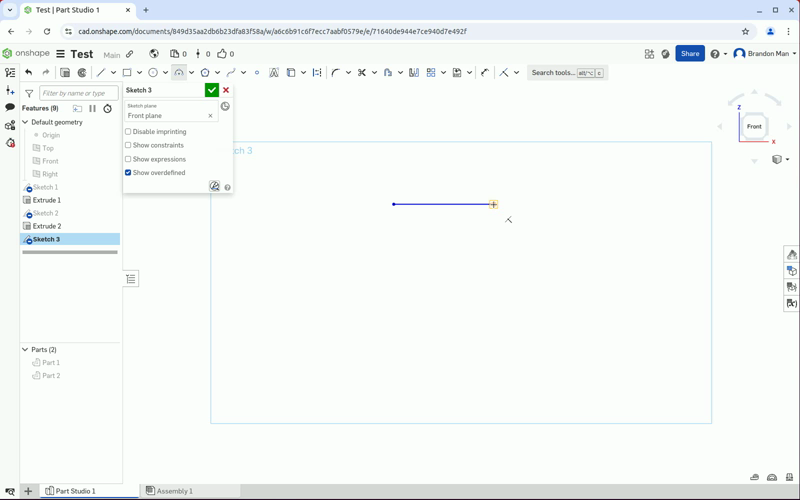
key_down(shift)
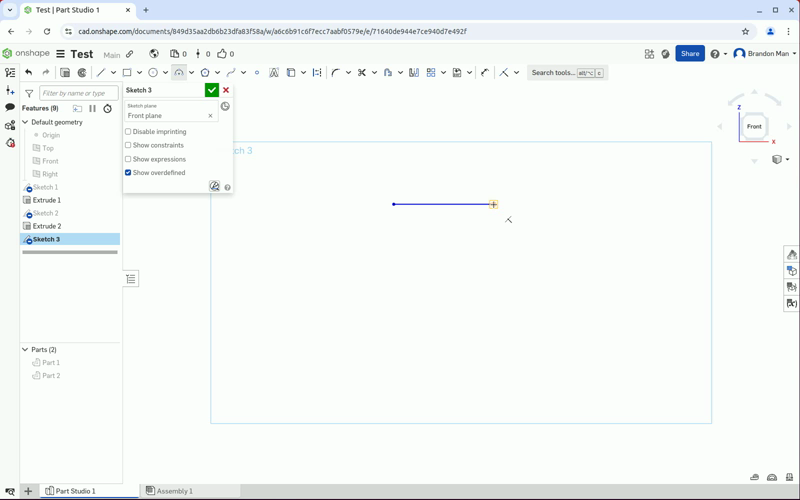
mouse_move(527, 170)
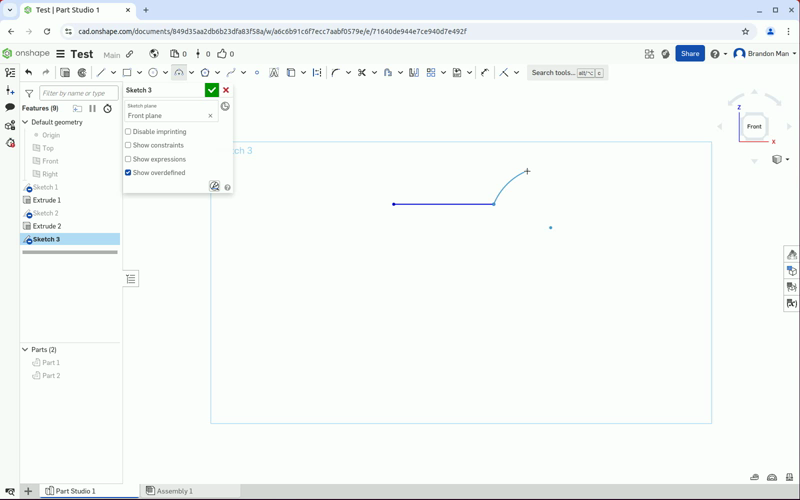
click(527, 170)
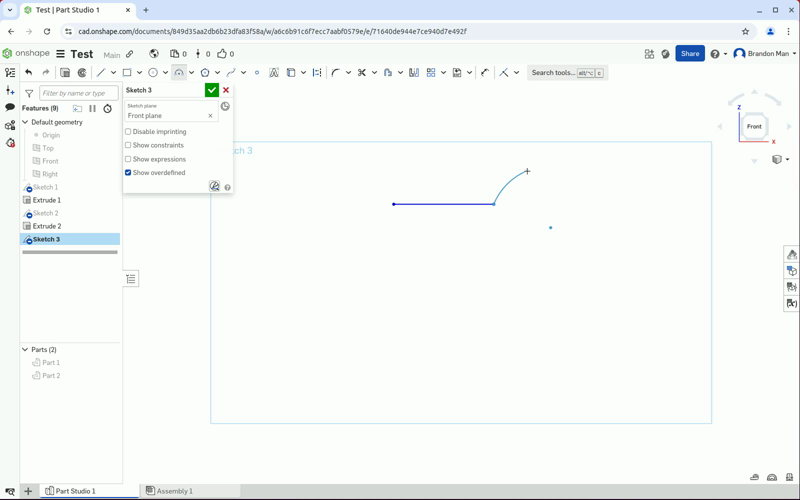
mouse_move(517, 194)
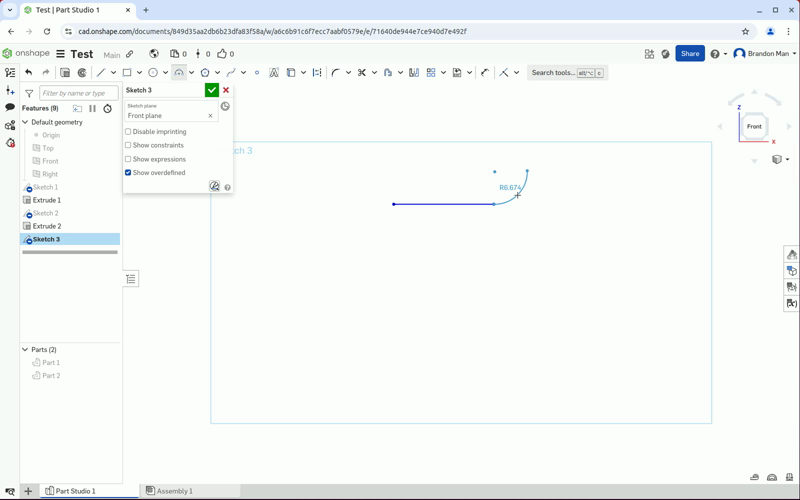
click(517, 194)
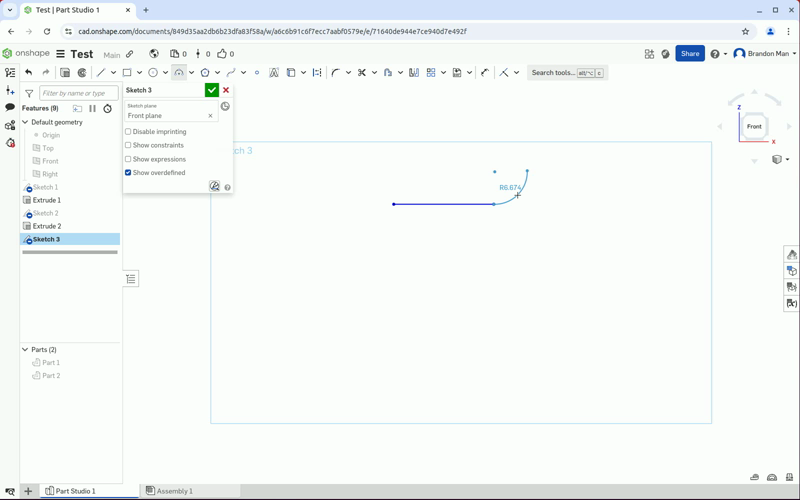
key_up(shift)
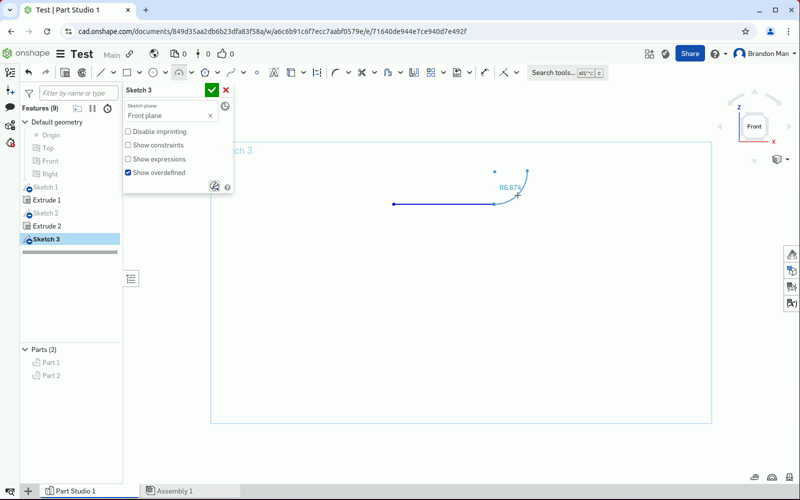
key(esc)
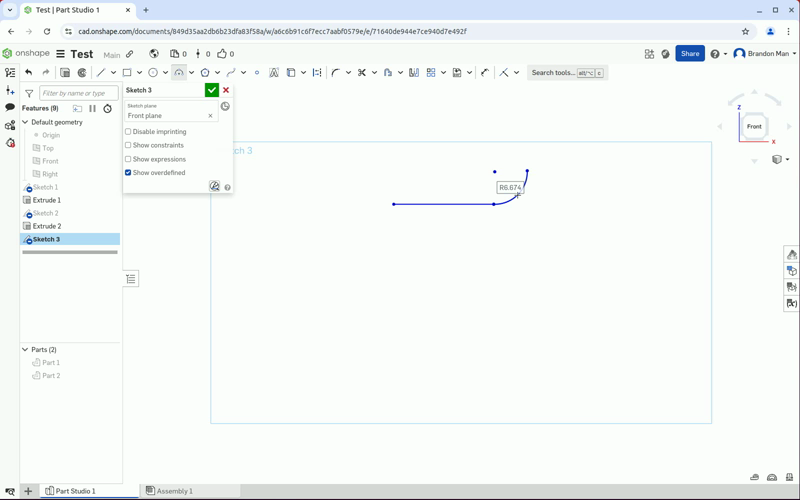
key(l)
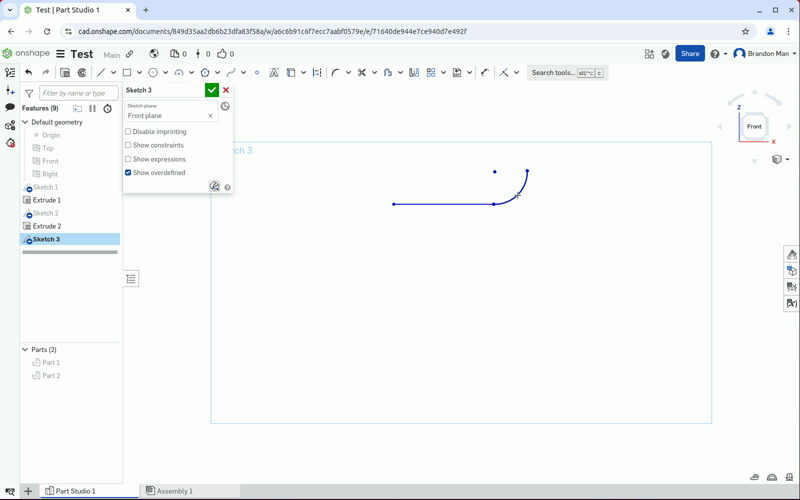
mouse_move(527, 170)
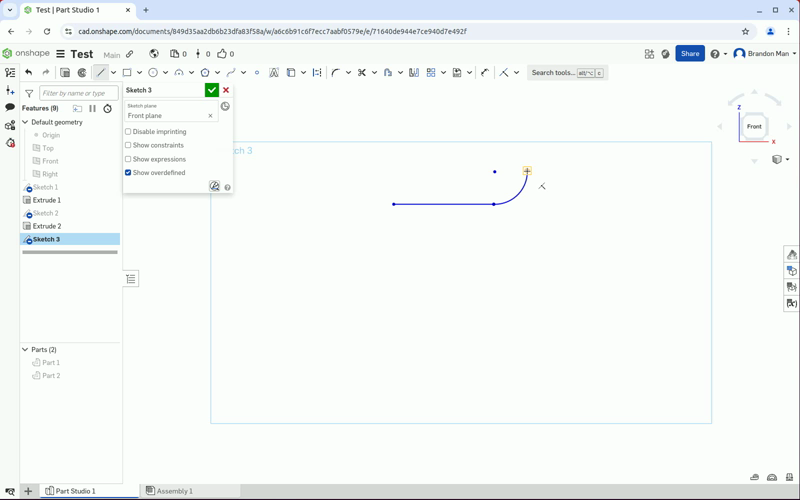
click(527, 170)
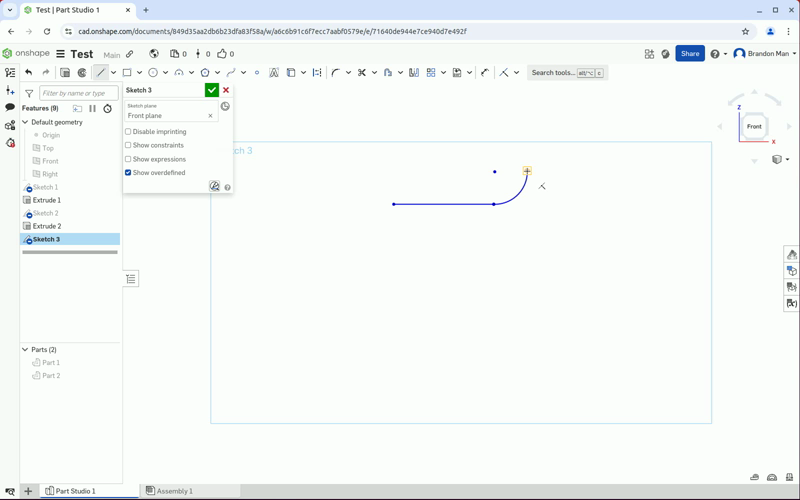
key_down(shift)
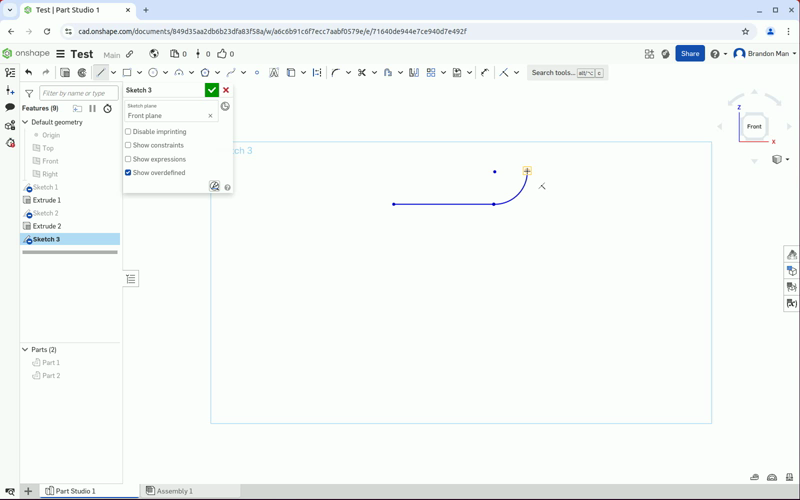
mouse_move(557, 170)
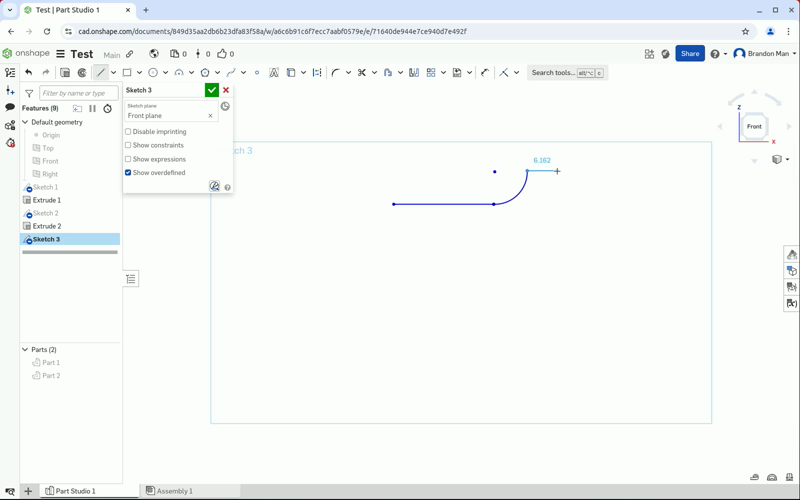
mouse_move(525, 170)
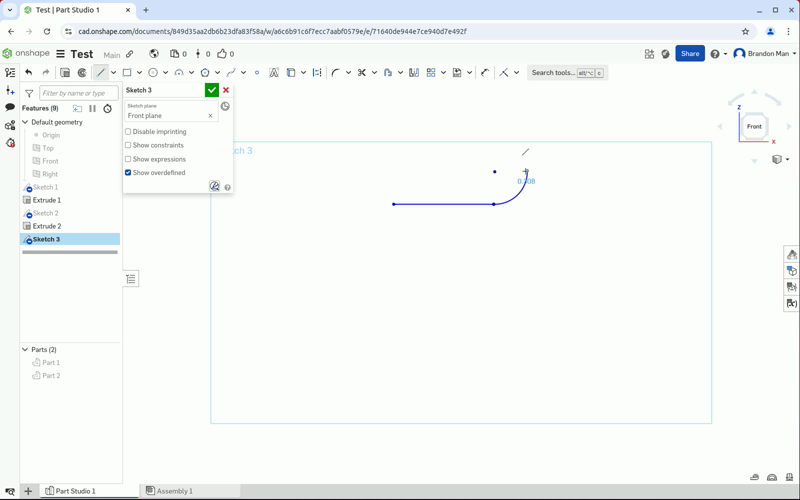
scroll(6)
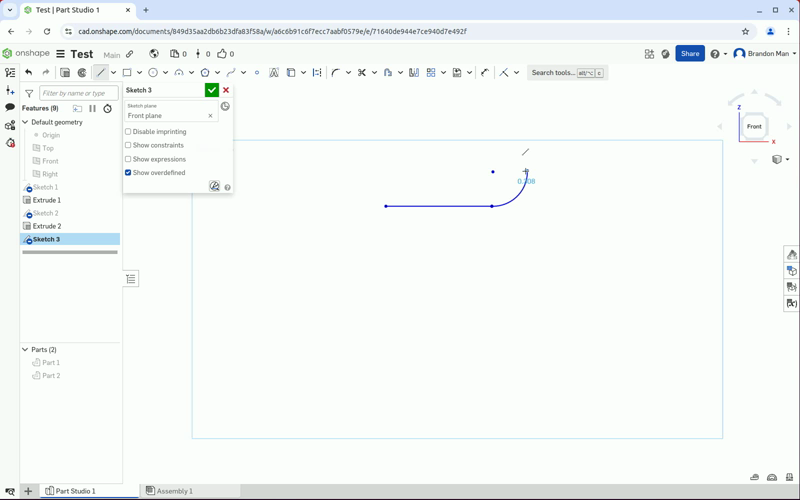
scroll(6)
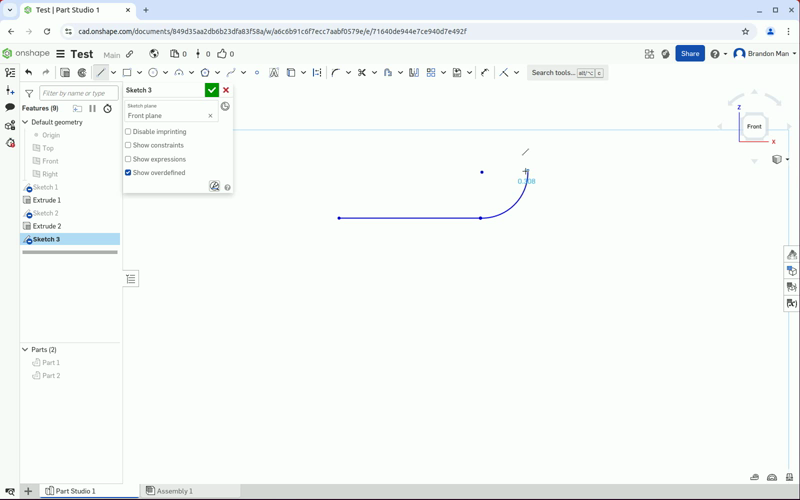
scroll(6)
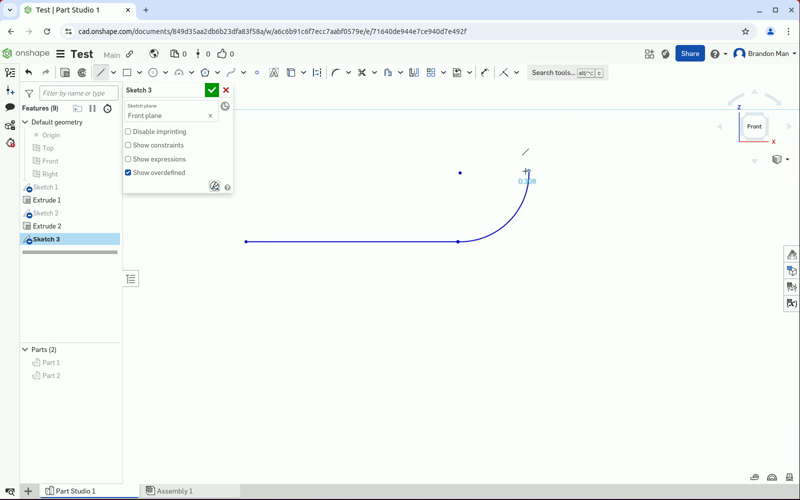
scroll(6)
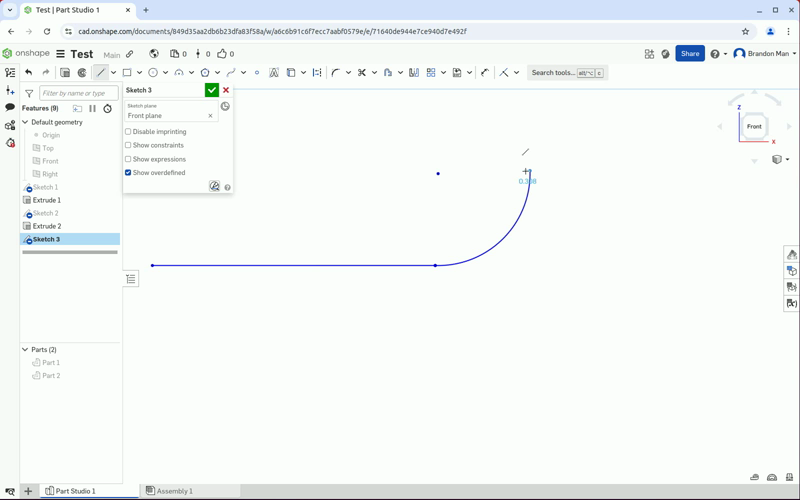
scroll(6)
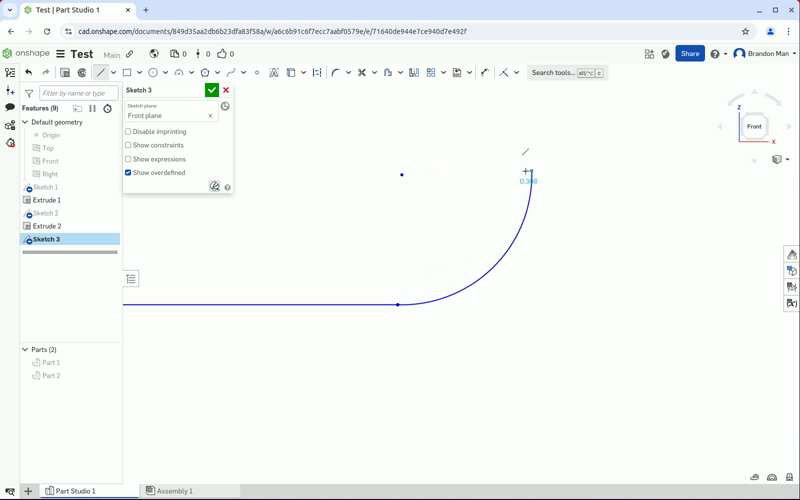
scroll(6)
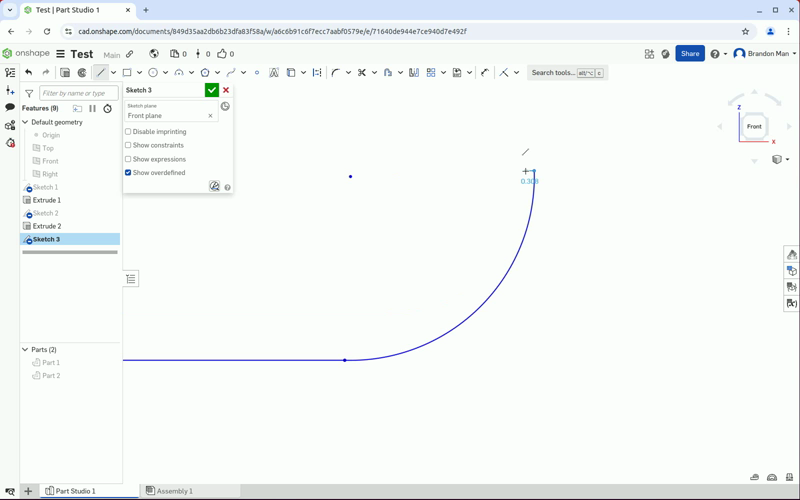
scroll(6)
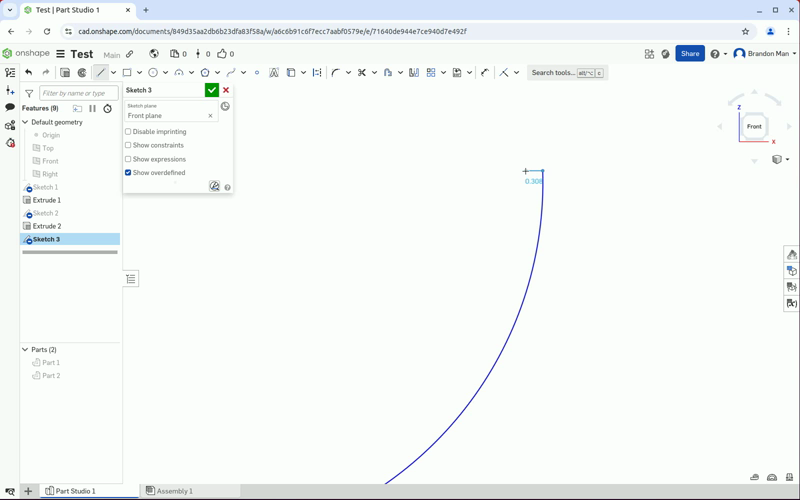
click(525, 170)
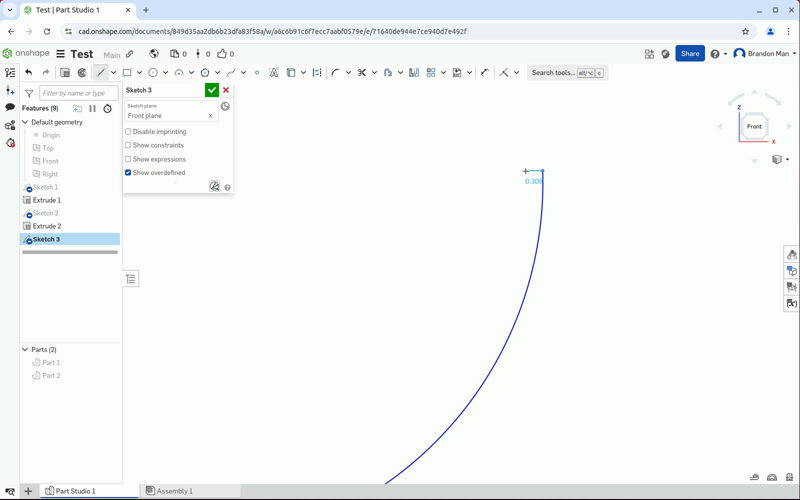
scroll(-6)
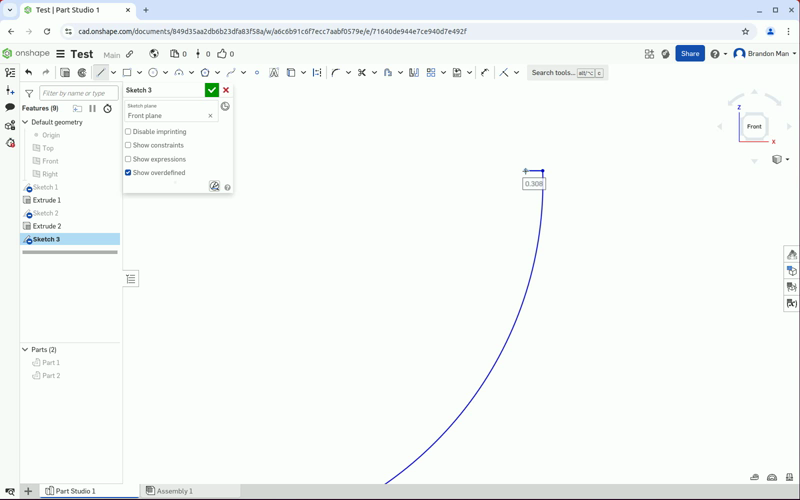
scroll(-6)
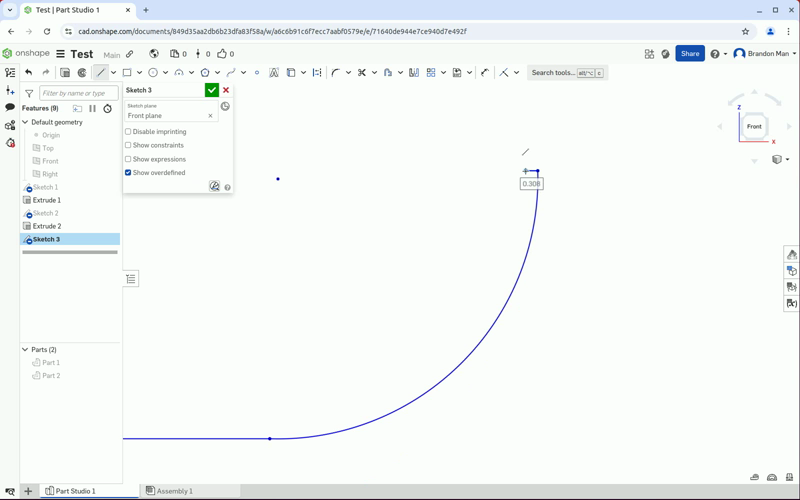
scroll(-6)
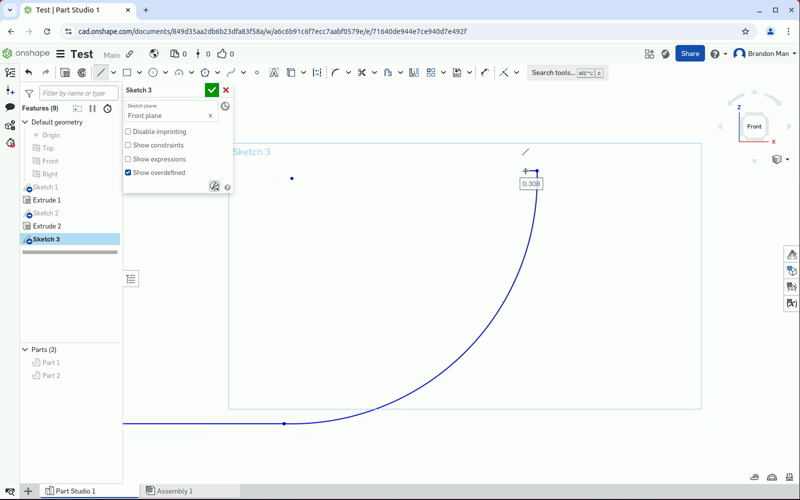
scroll(-6)
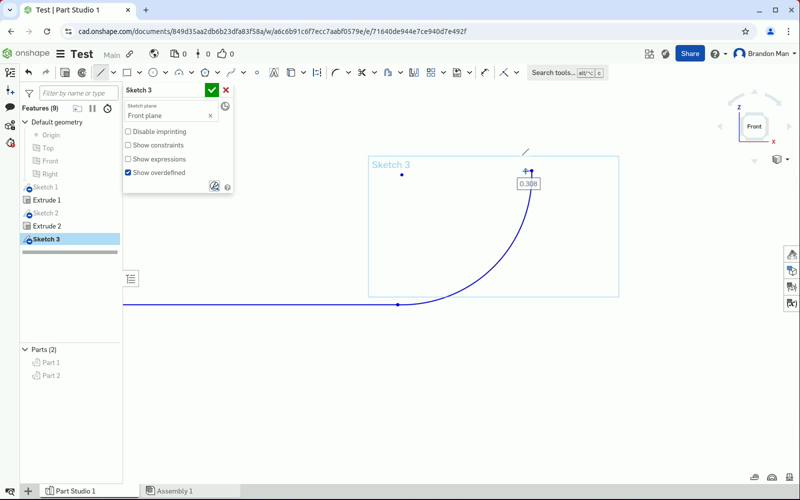
scroll(-6)
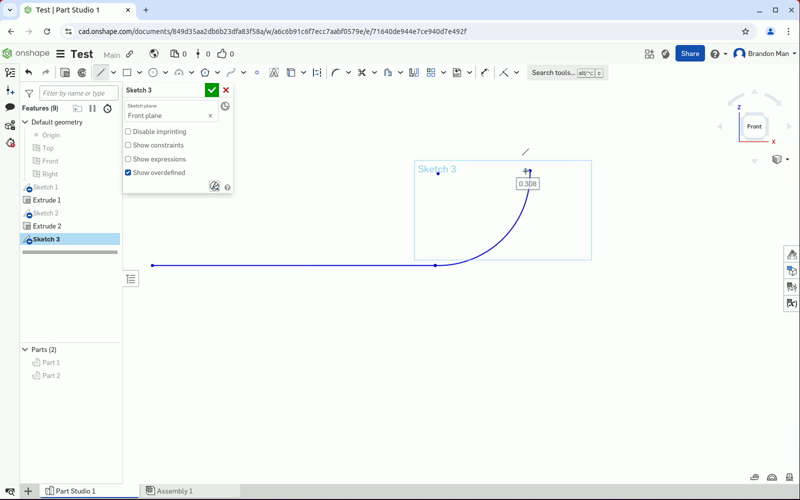
scroll(-6)
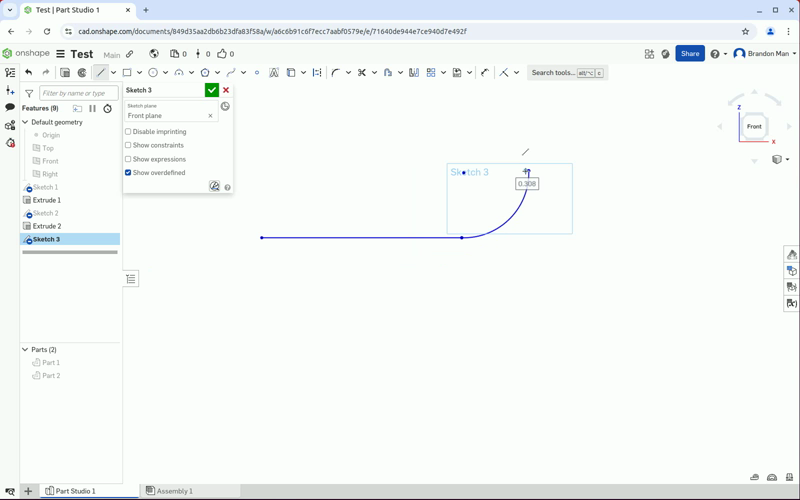
scroll(-6)
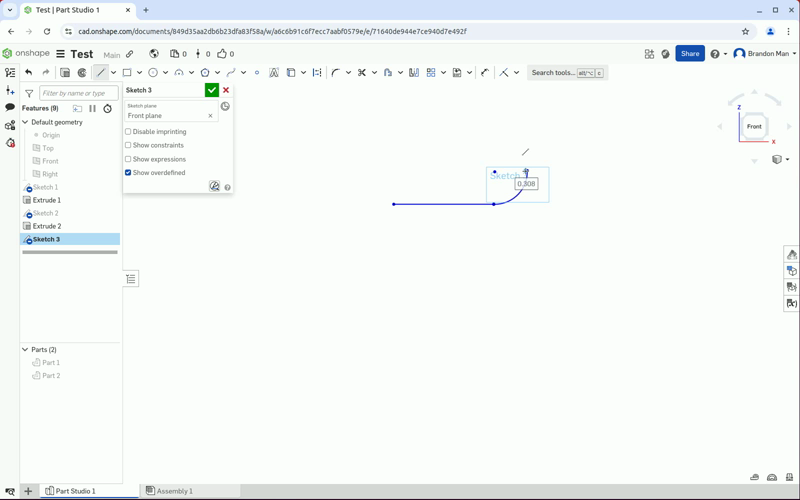
key_up(shift)
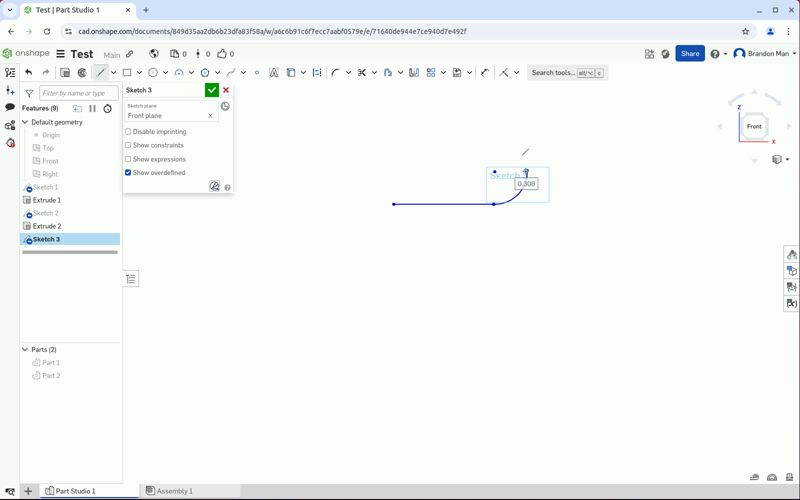
key(esc)
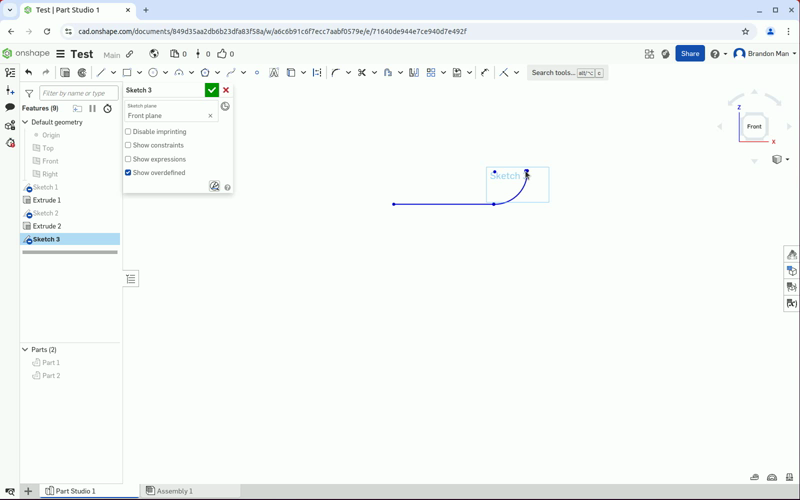
key(a)
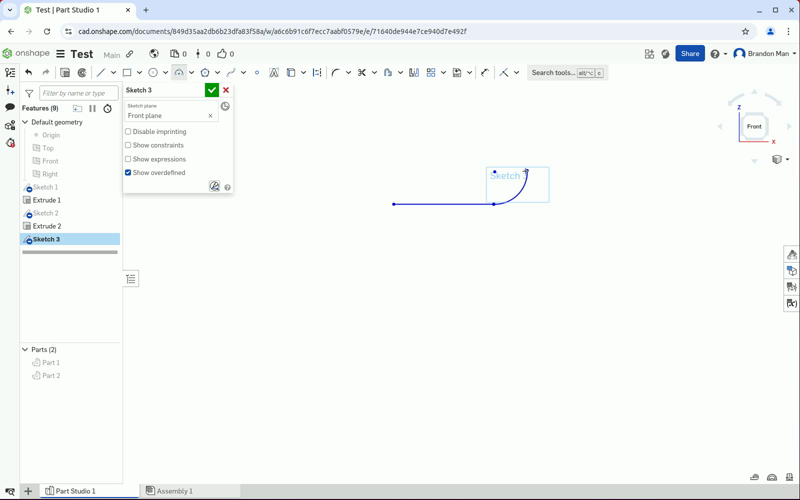
mouse_move(525, 170)
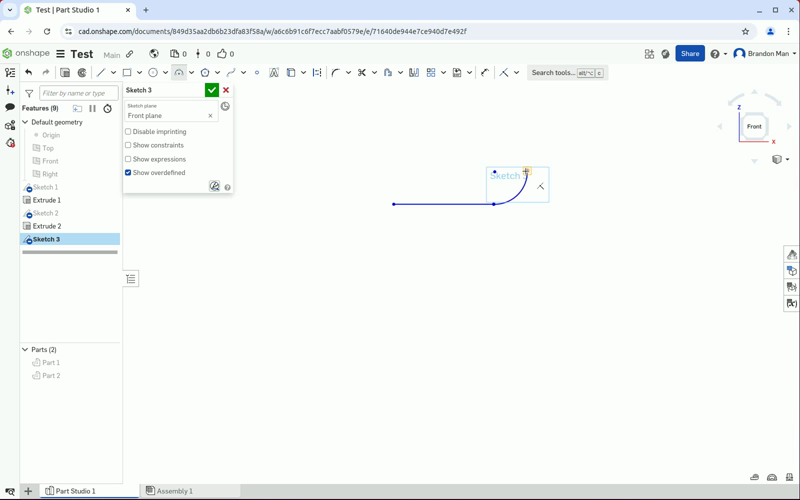
scroll(6)
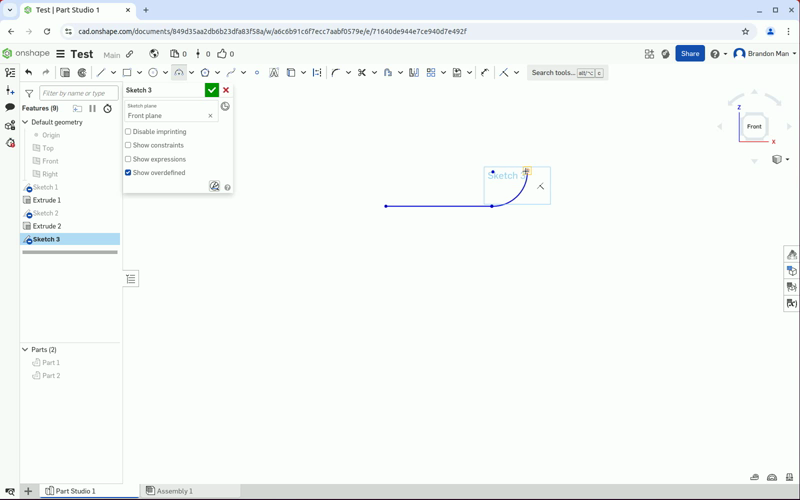
scroll(6)
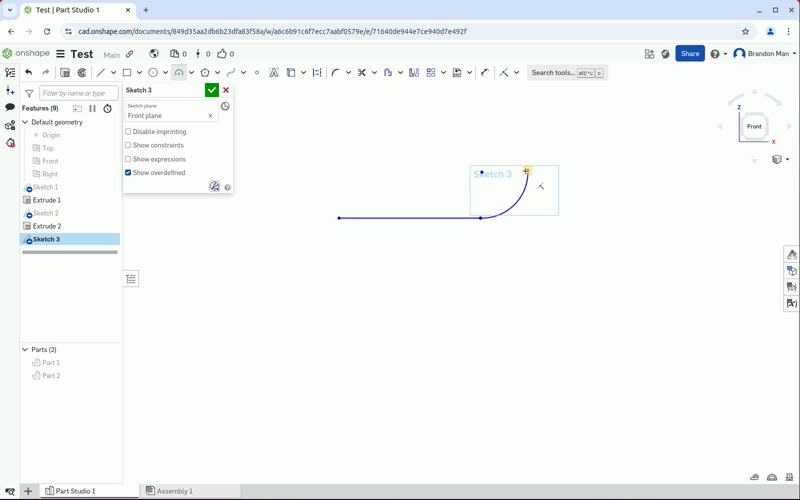
scroll(6)
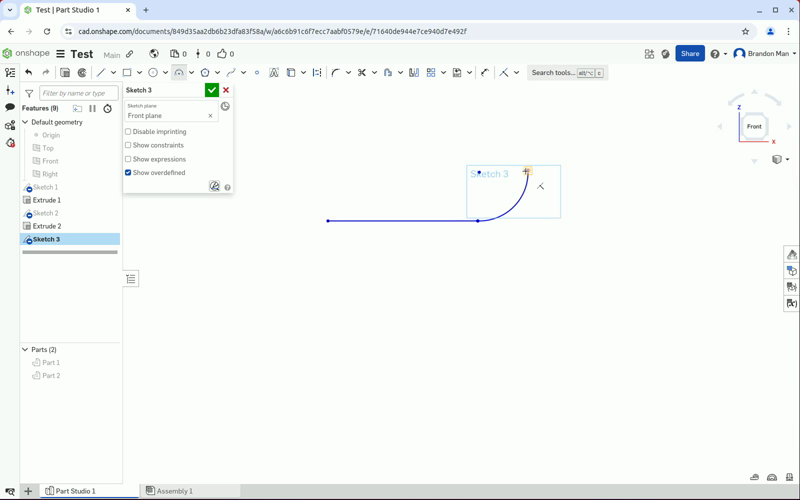
scroll(6)
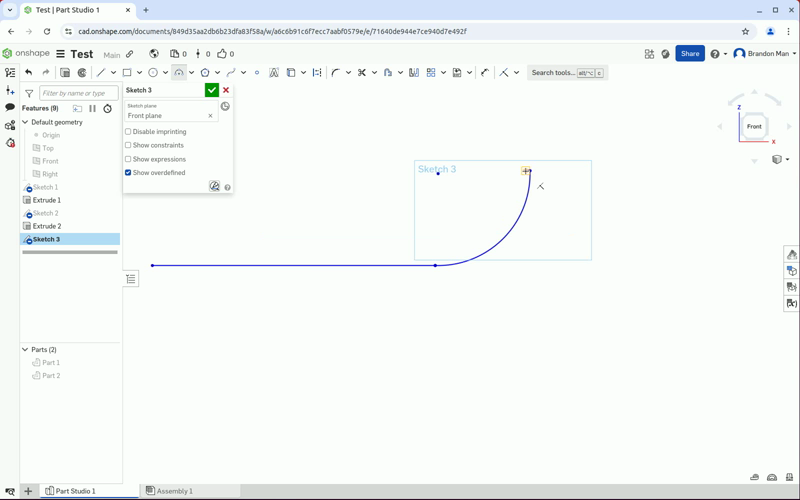
scroll(6)
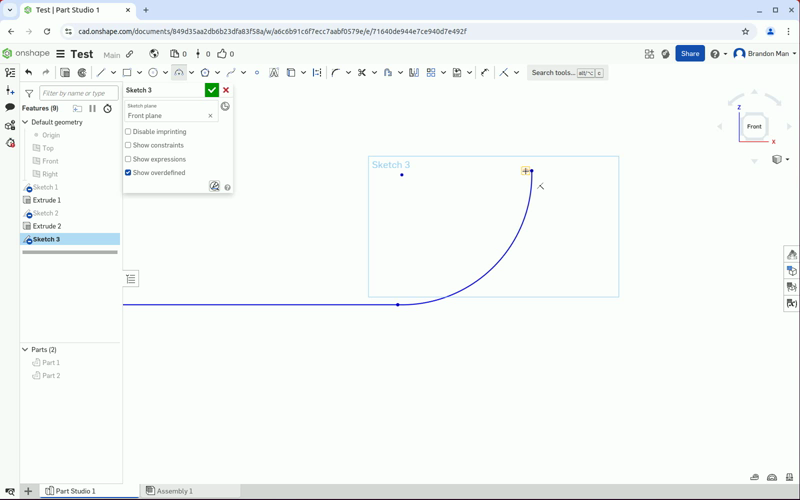
scroll(6)
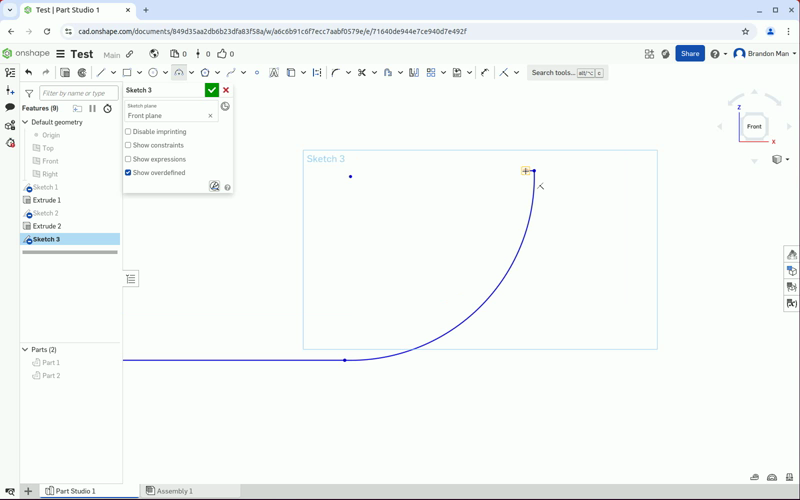
scroll(6)
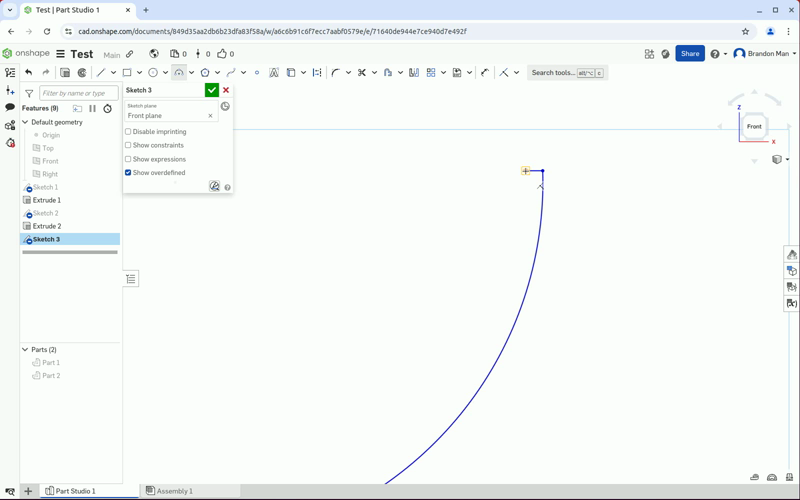
click(525, 170)
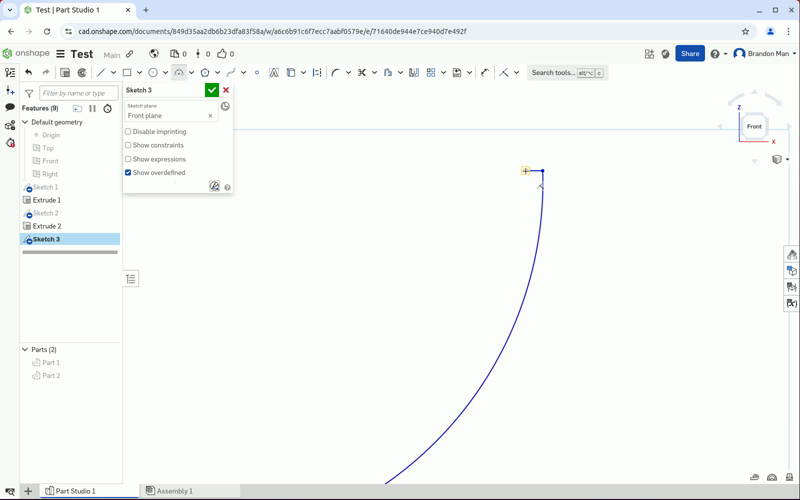
scroll(-6)
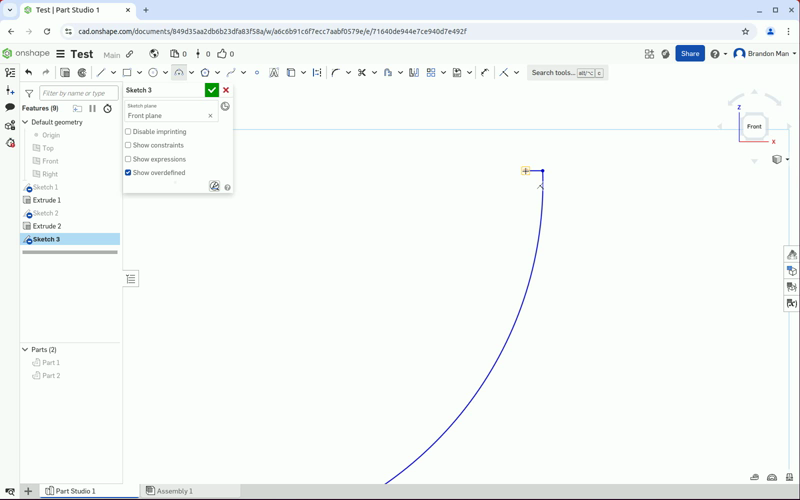
scroll(-6)
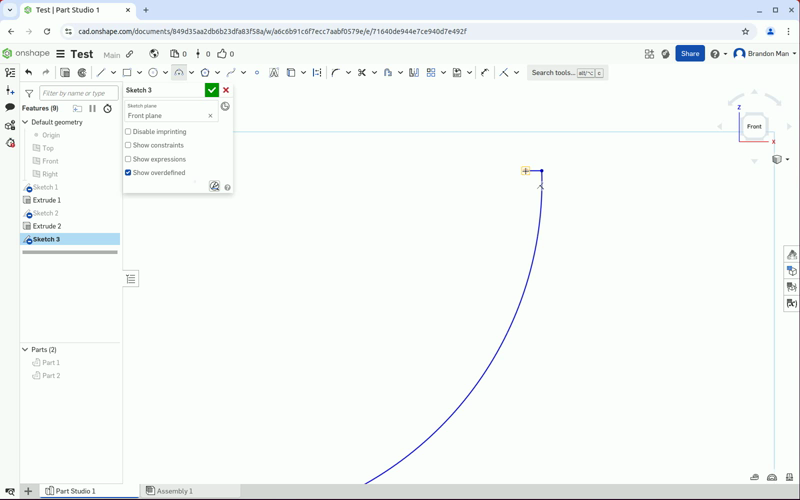
scroll(-6)
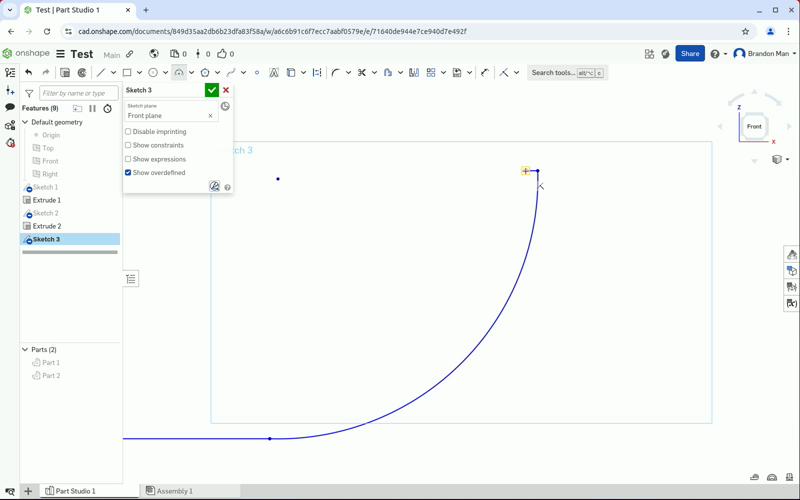
scroll(-6)
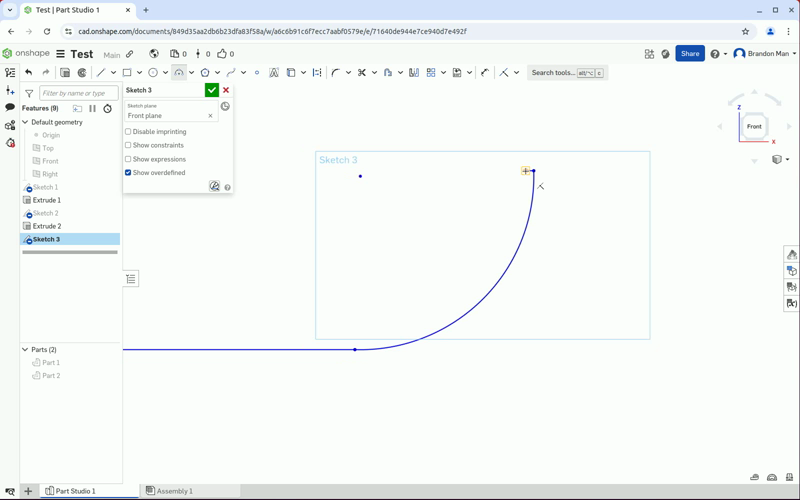
scroll(-6)
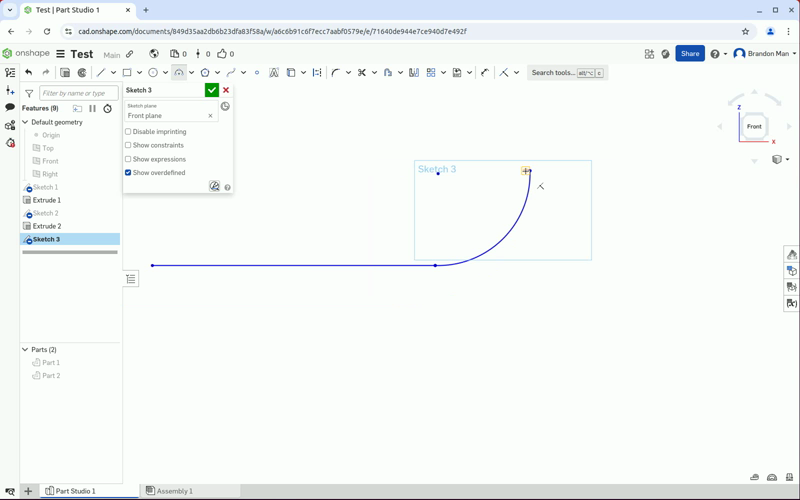
scroll(-6)
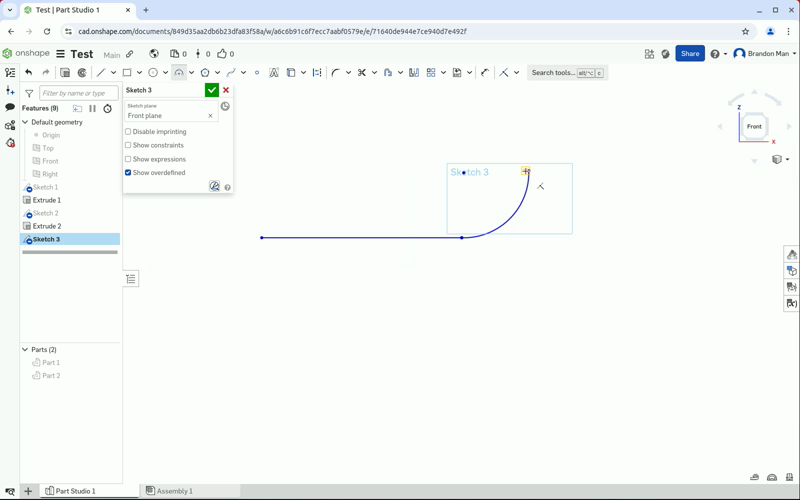
scroll(-6)
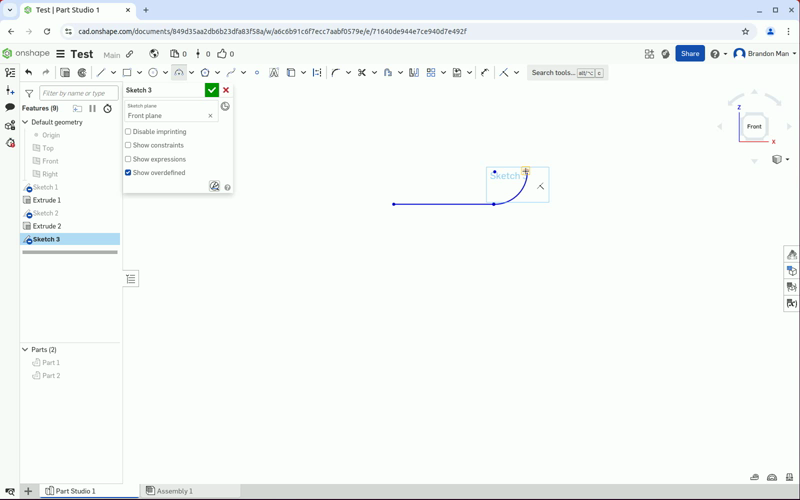
key_down(shift)
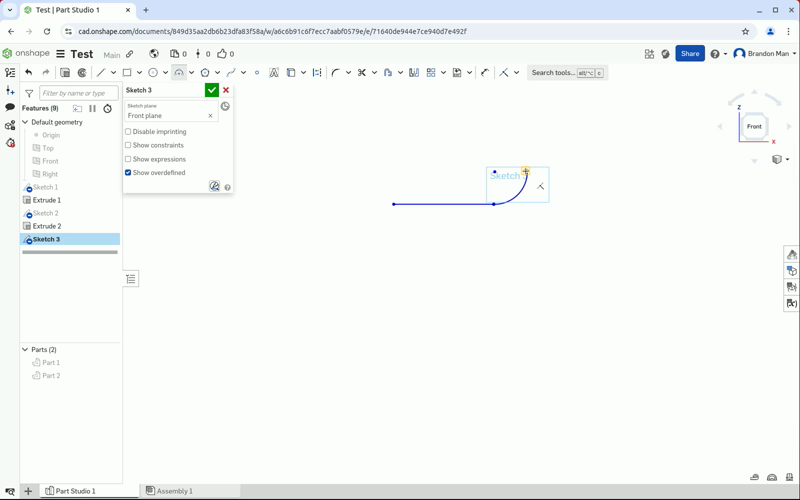
mouse_move(493, 203)
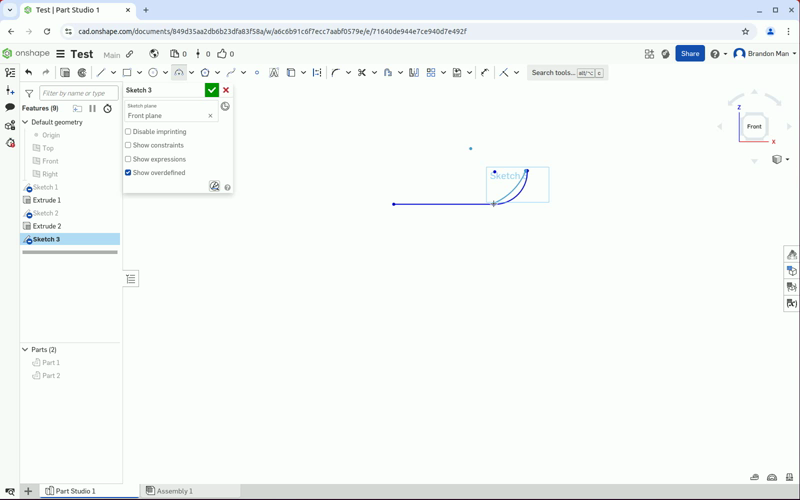
scroll(6)
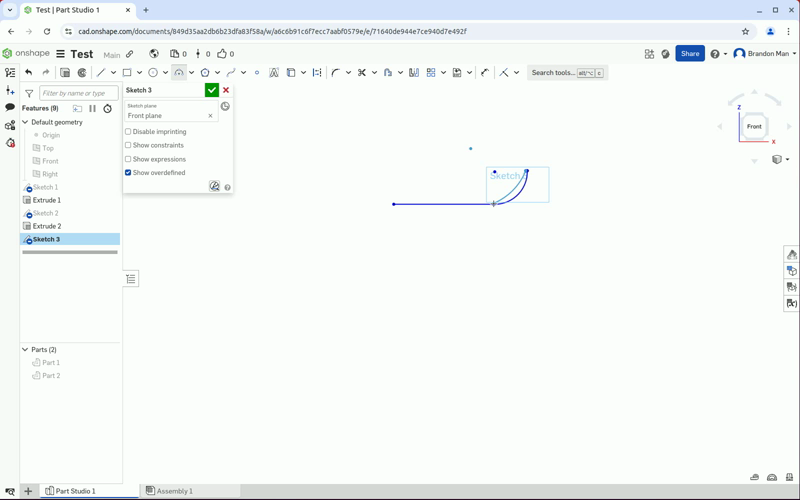
scroll(6)
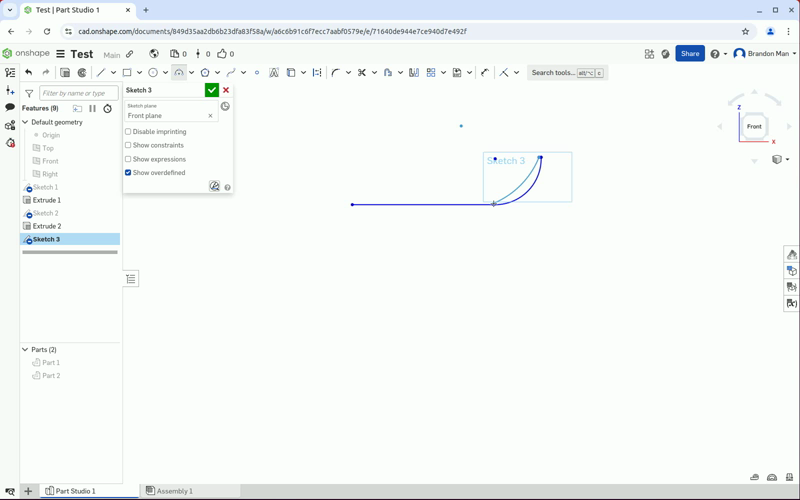
scroll(6)
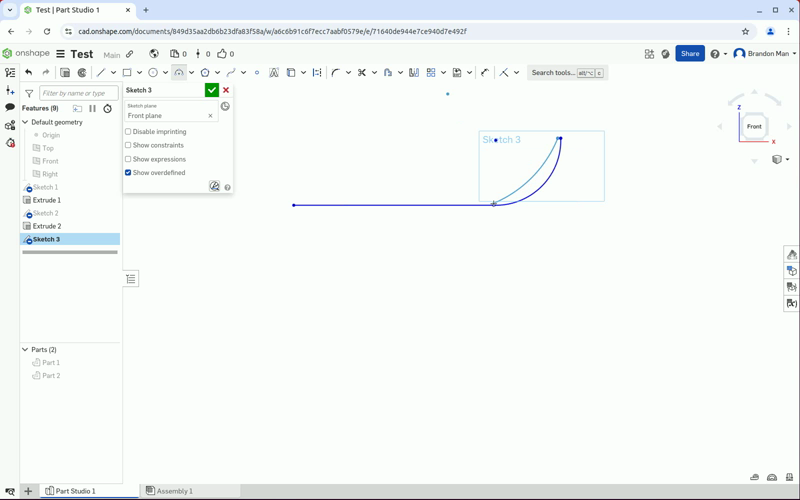
scroll(6)
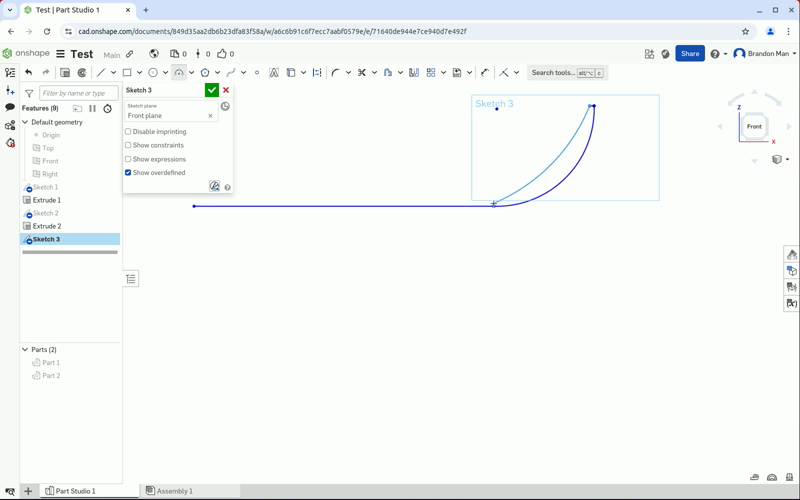
scroll(6)
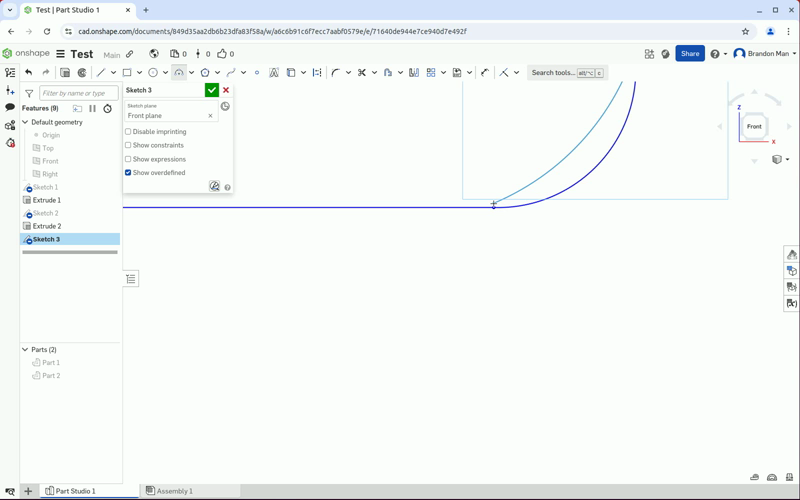
scroll(6)
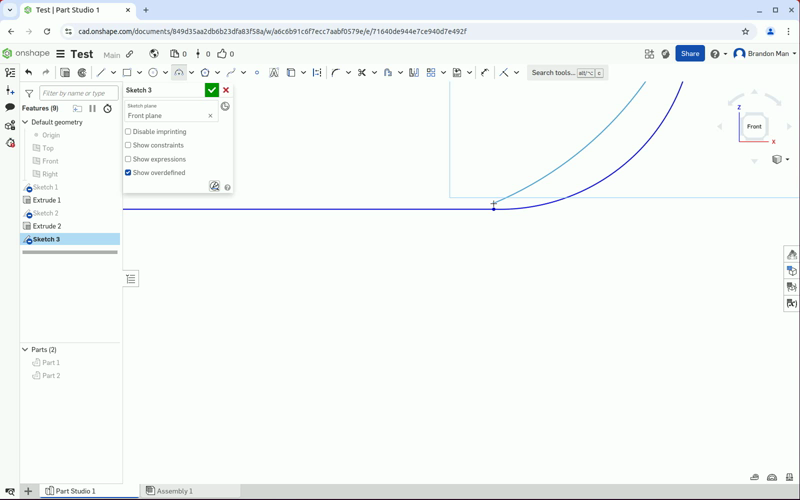
scroll(6)
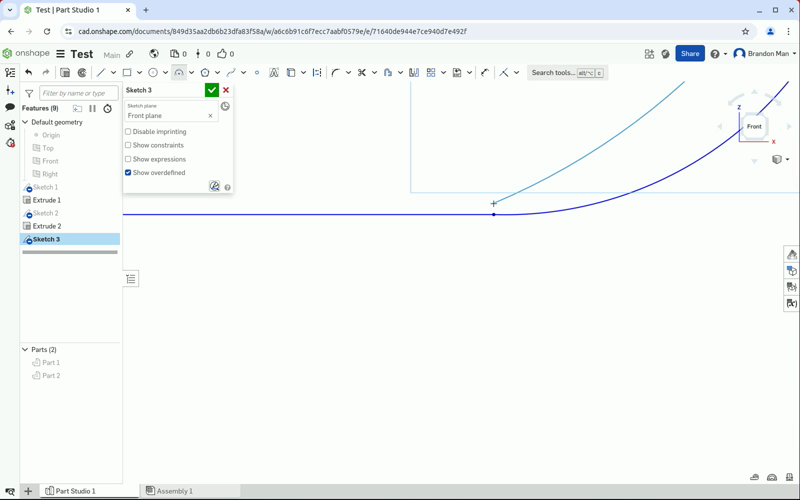
click(493, 203)
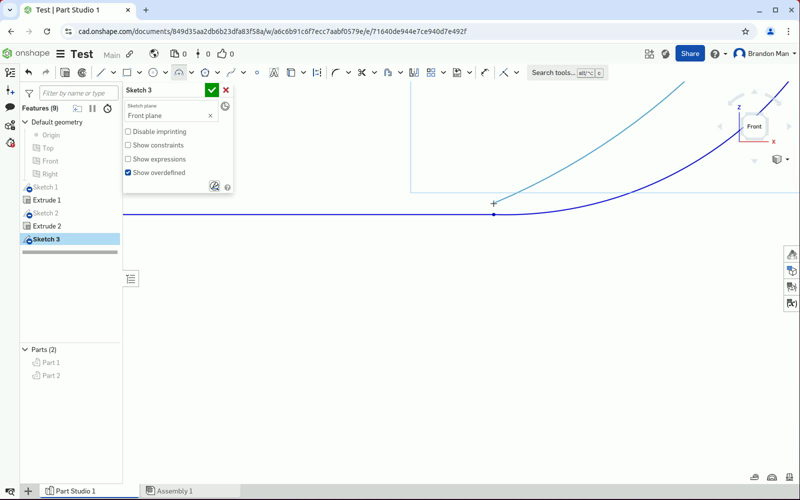
scroll(-6)
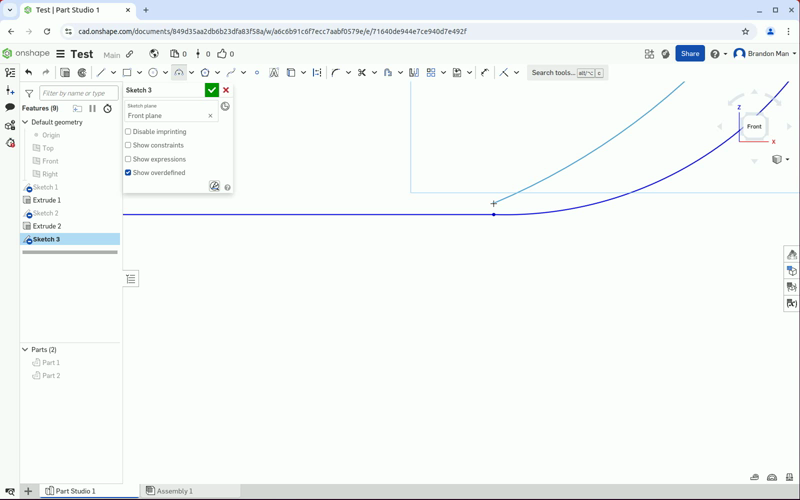
scroll(-6)
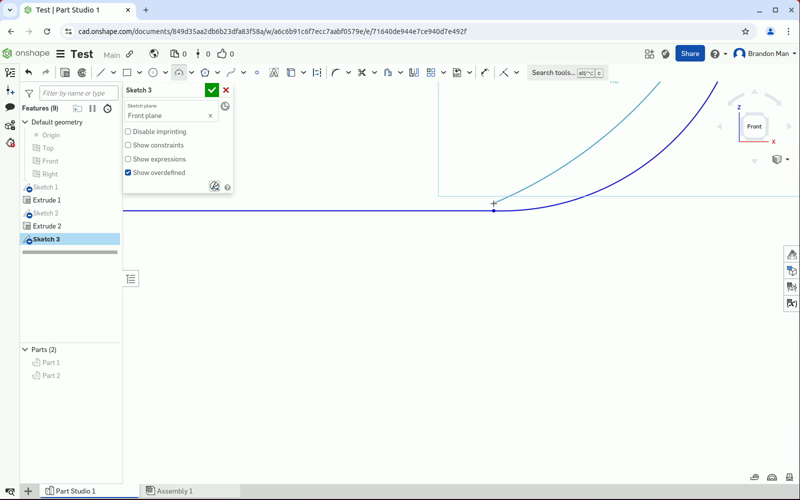
scroll(-6)
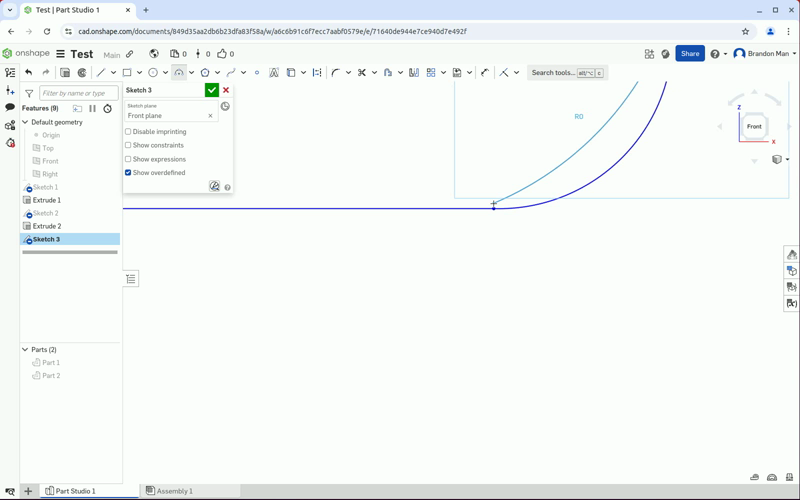
scroll(-6)
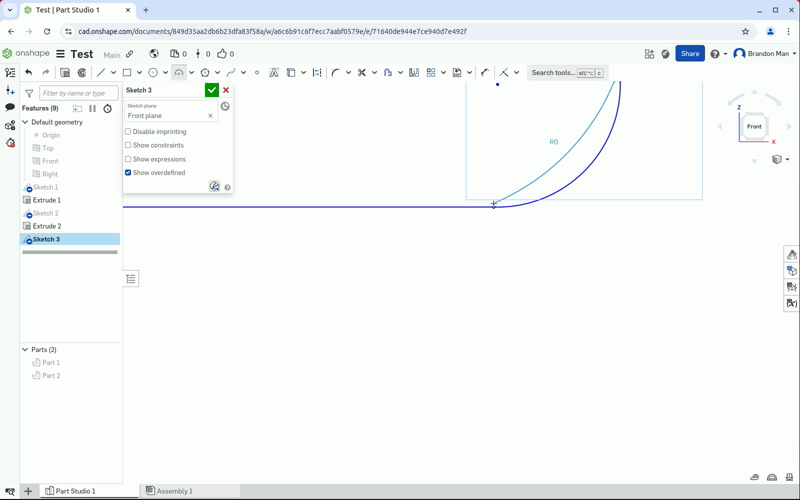
scroll(-6)
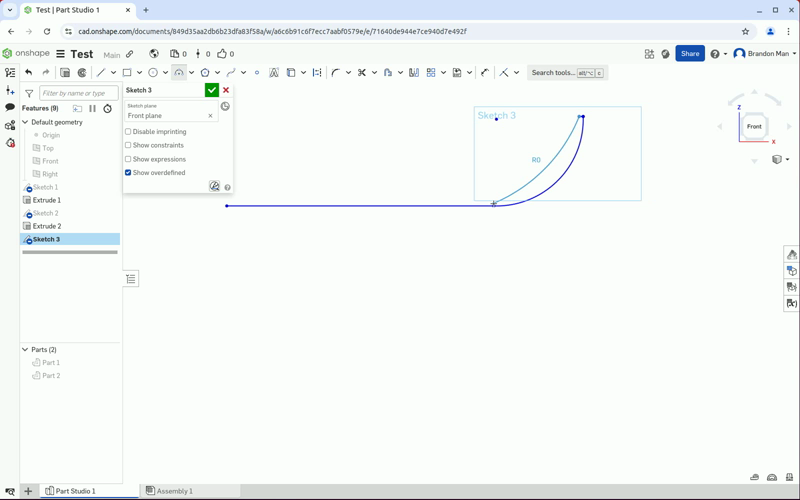
scroll(-6)
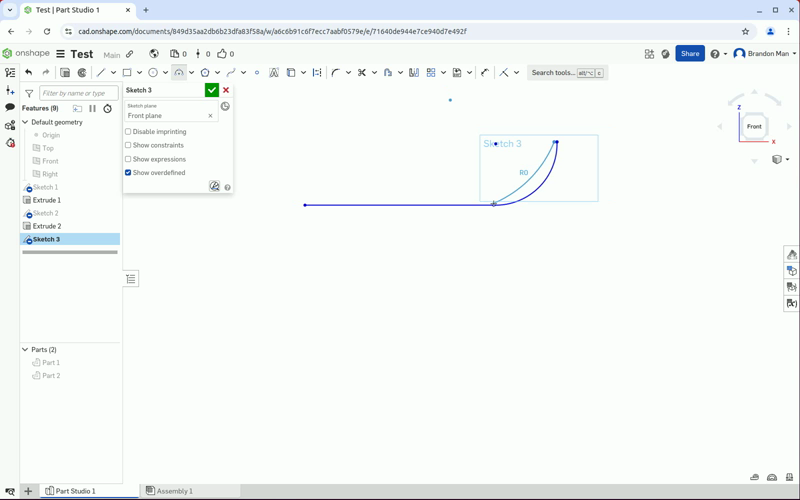
scroll(-6)
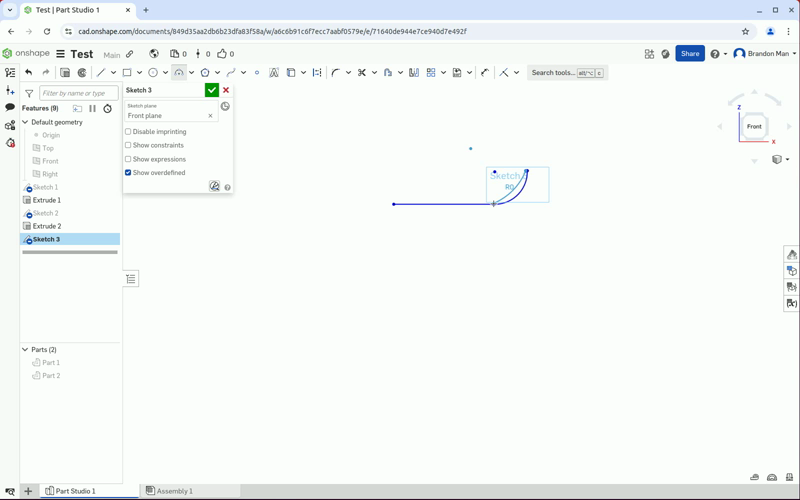
mouse_move(516, 193)
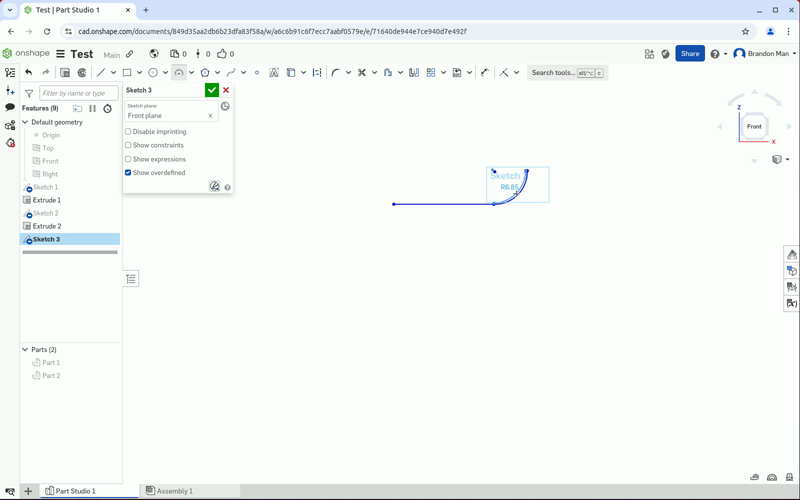
scroll(6)
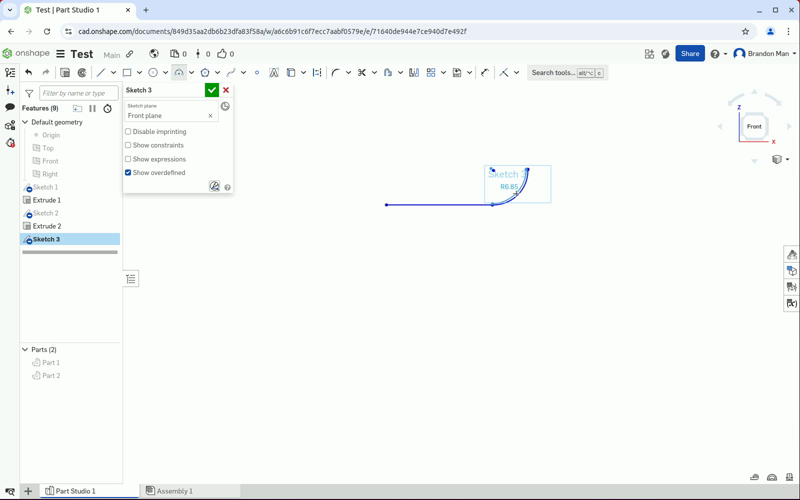
scroll(6)
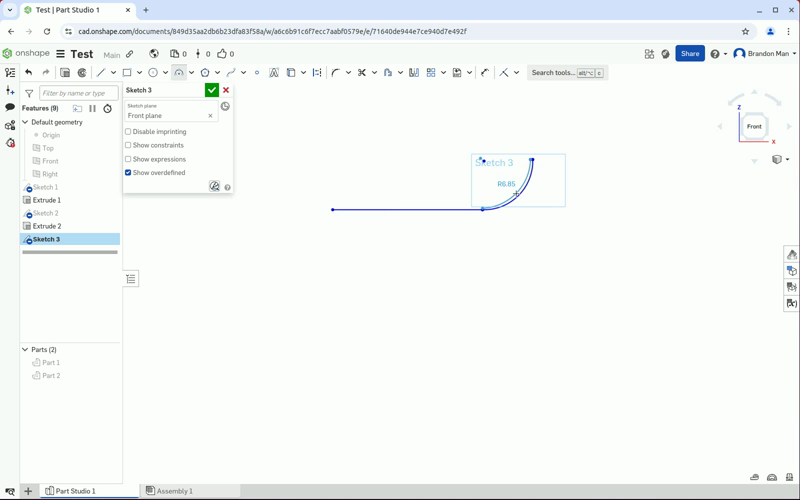
scroll(6)
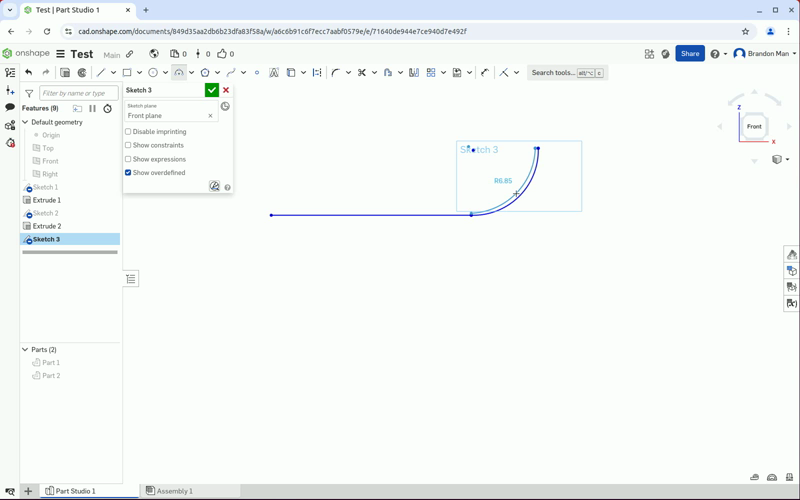
scroll(6)
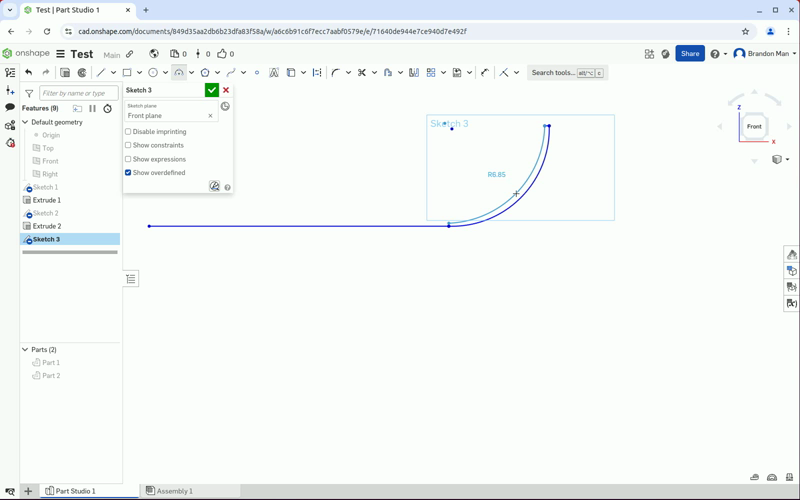
scroll(6)
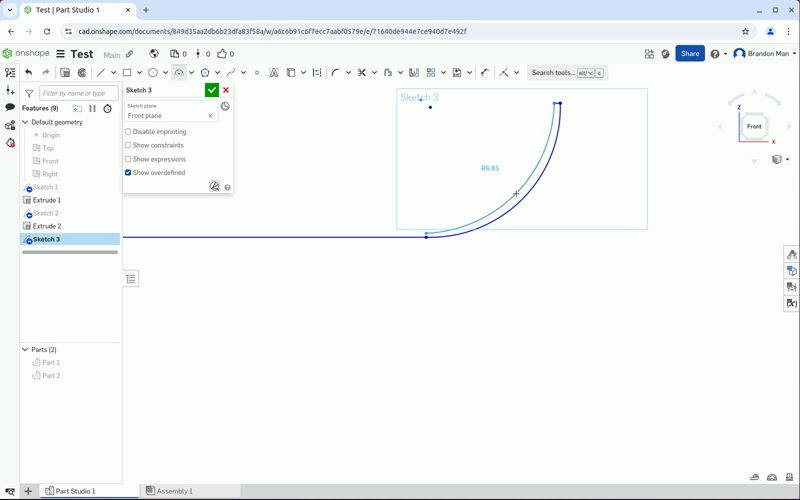
scroll(6)
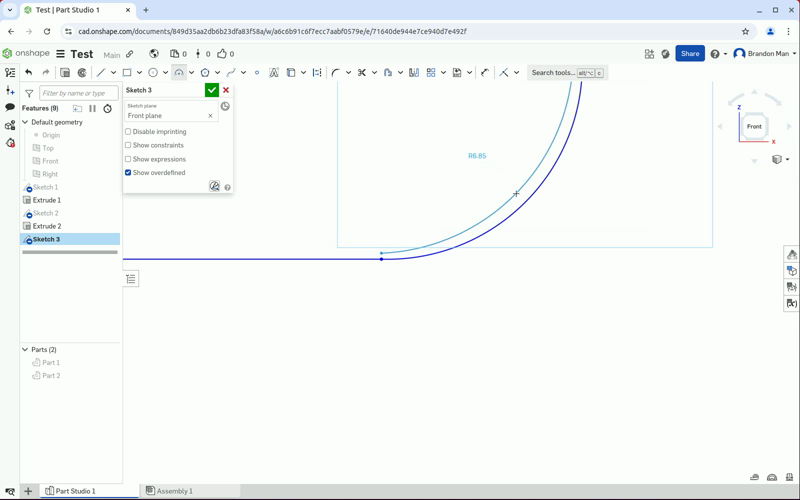
scroll(6)
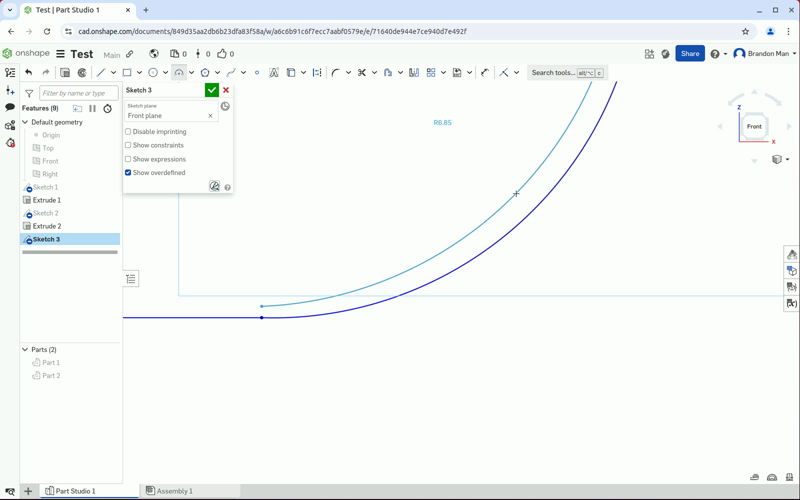
click(516, 193)
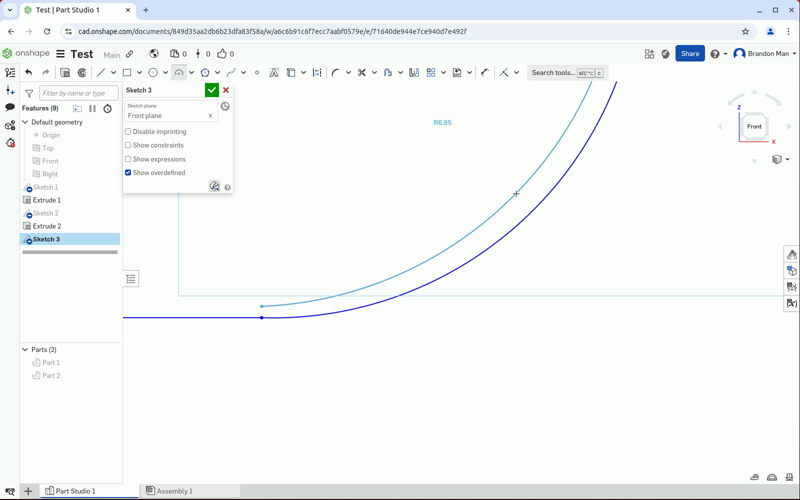
scroll(-6)
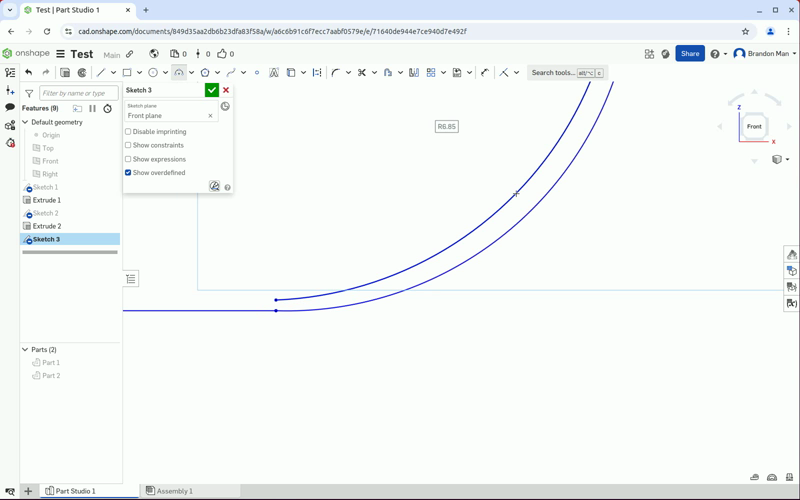
scroll(-6)
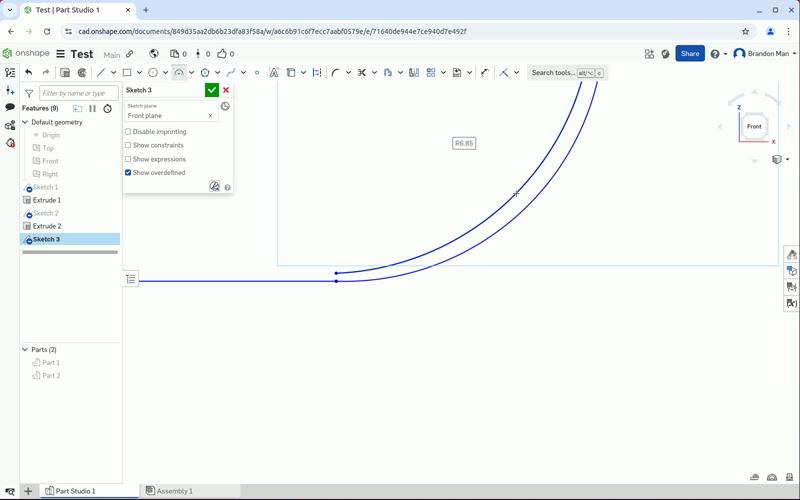
scroll(-6)
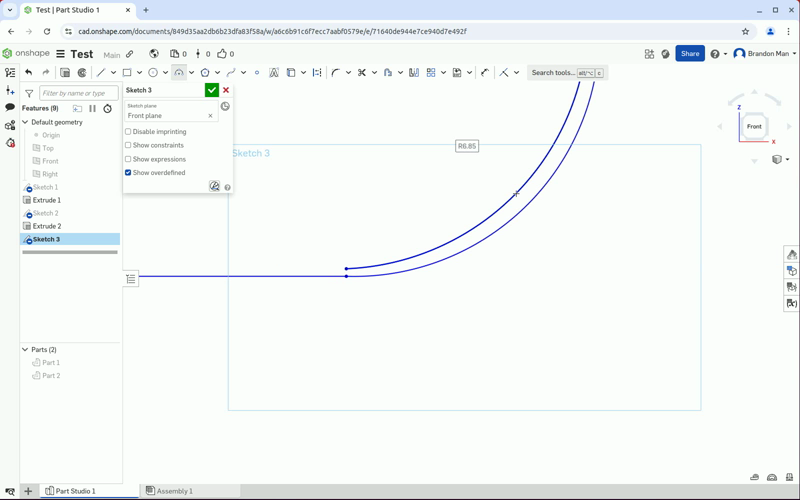
scroll(-6)
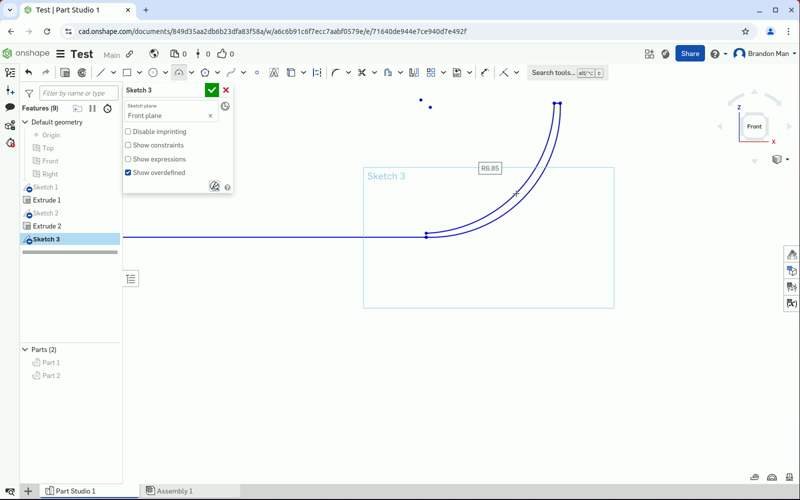
scroll(-6)
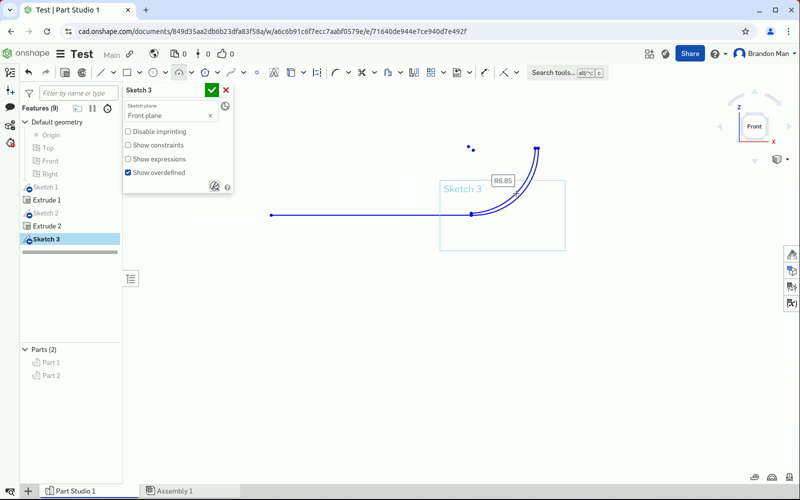
scroll(-6)
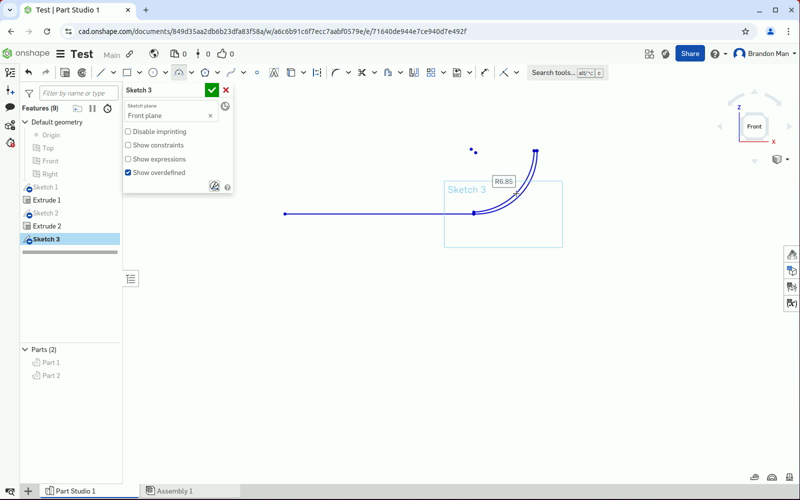
scroll(-6)
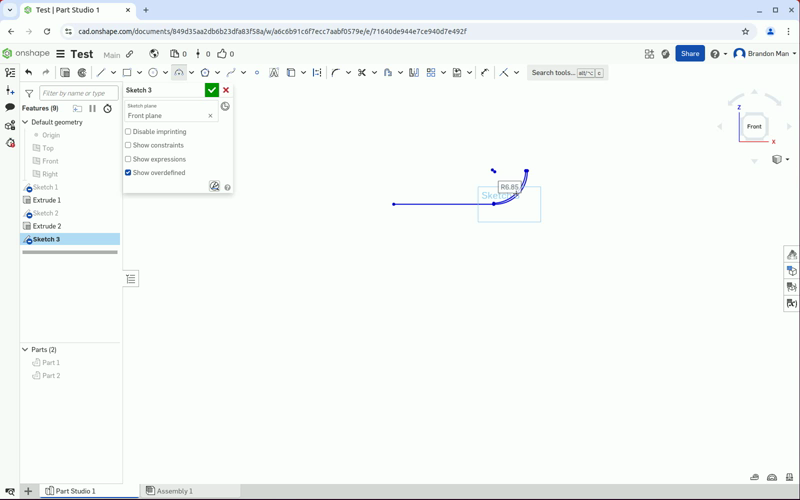
key_up(shift)
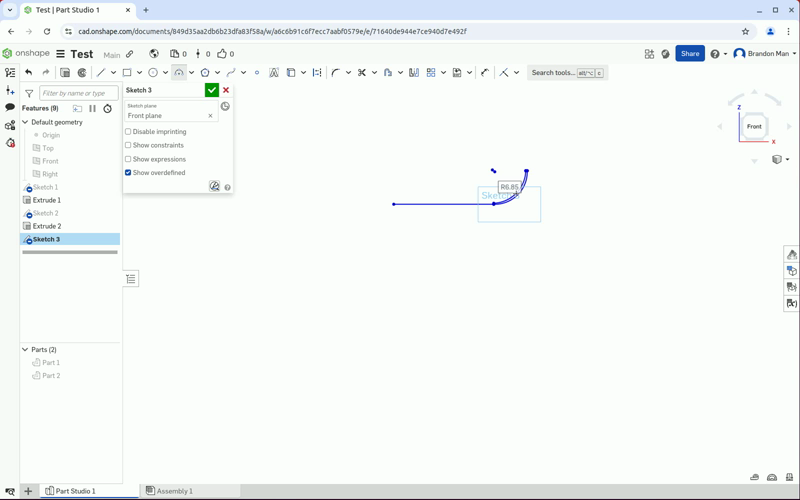
key(esc)
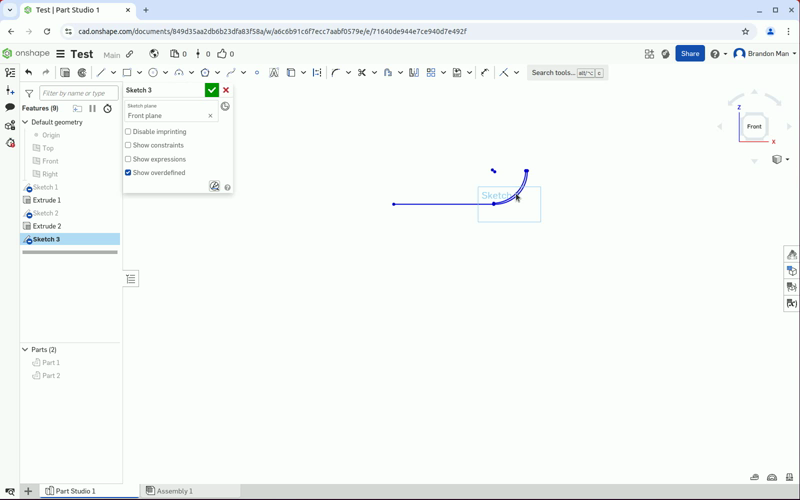
key(l)
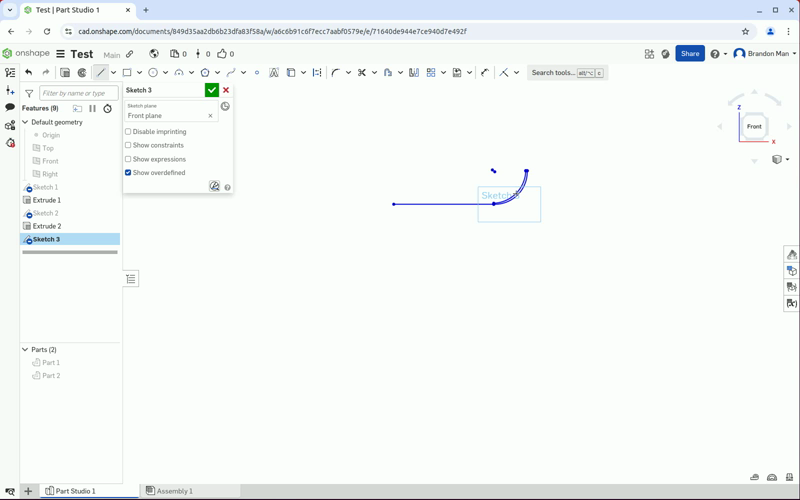
mouse_move(493, 203)
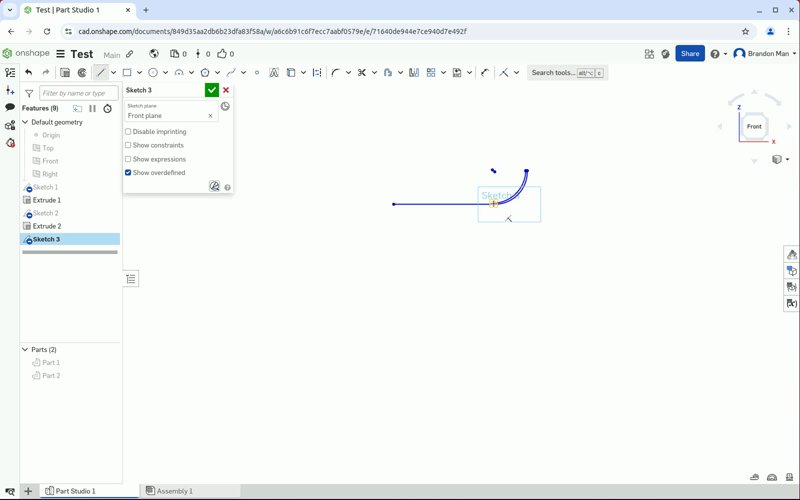
scroll(6)
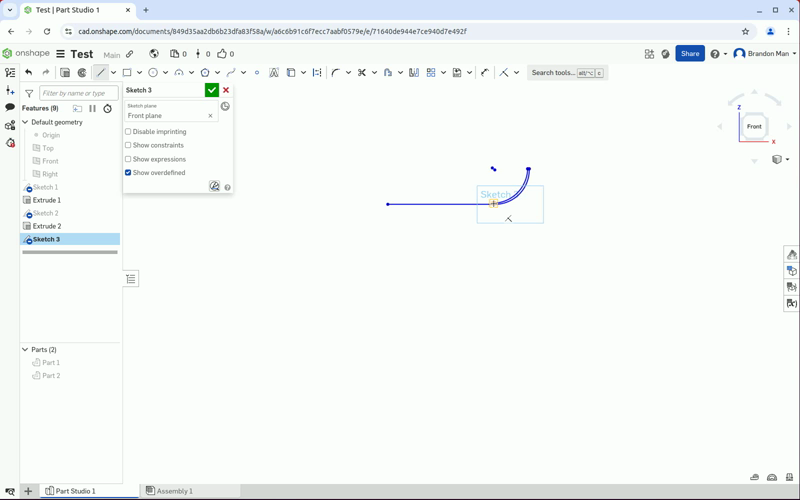
scroll(6)
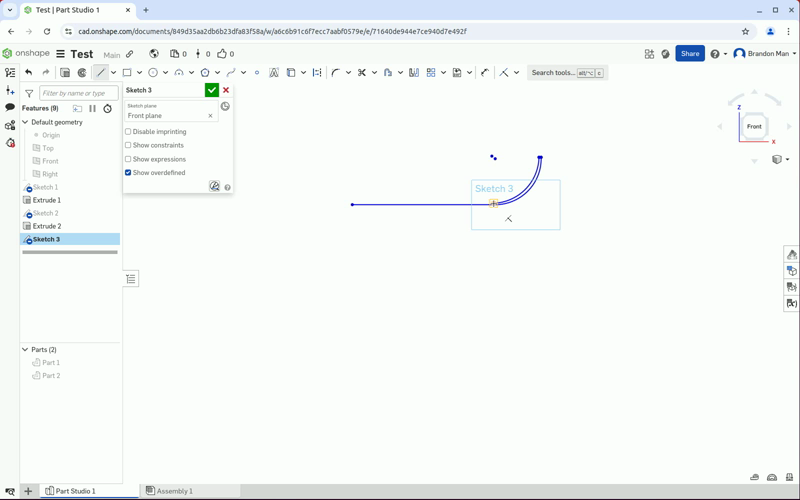
scroll(6)
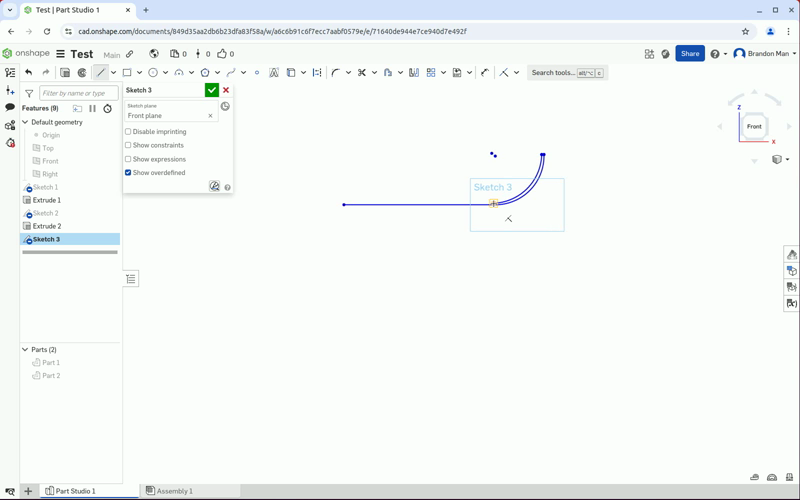
scroll(6)
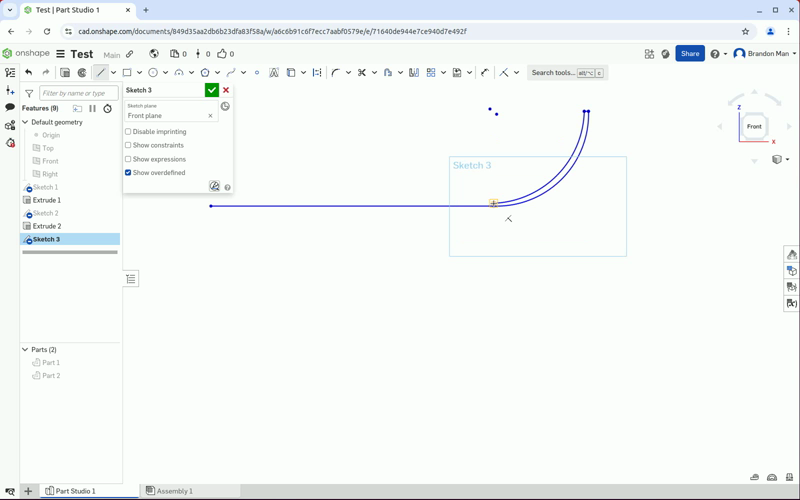
scroll(6)
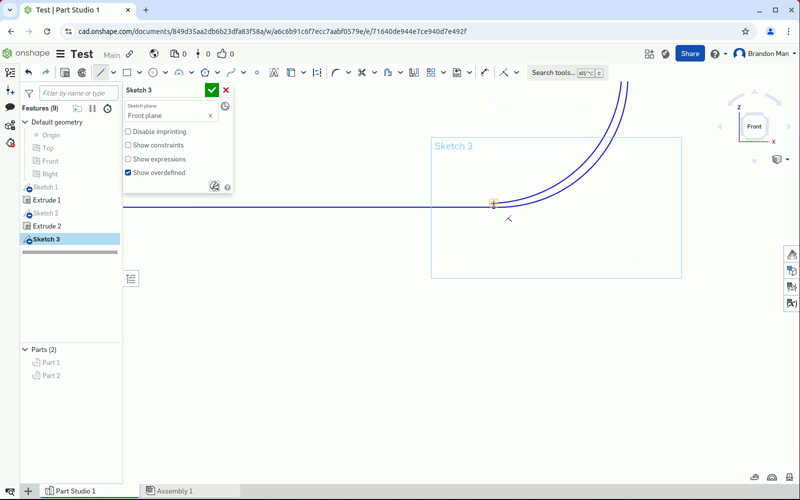
scroll(6)
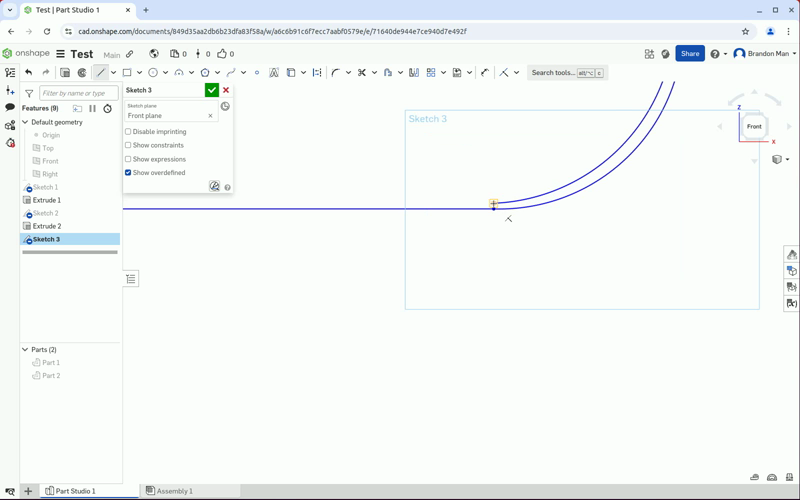
scroll(6)
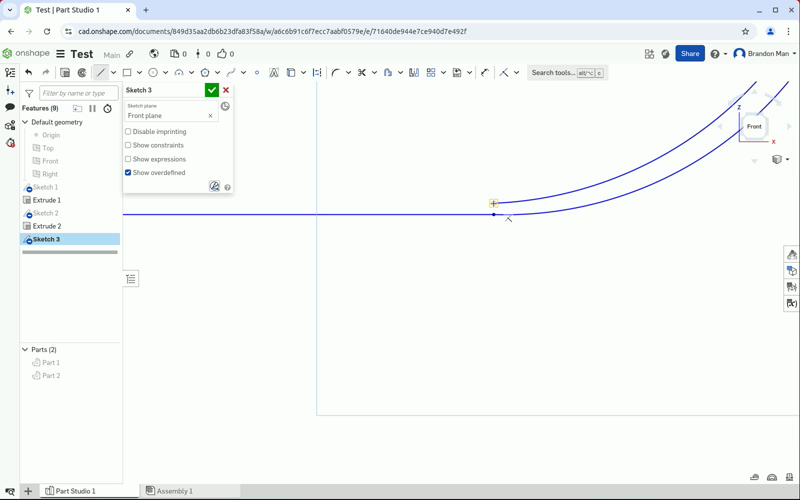
click(493, 203)
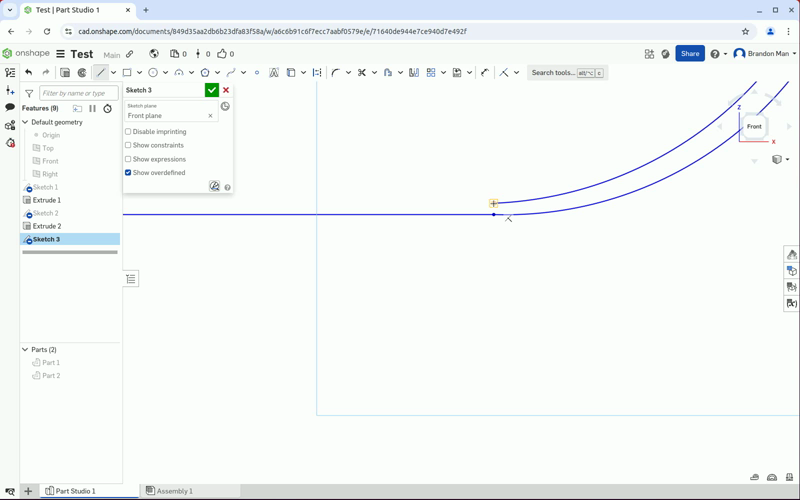
scroll(-6)
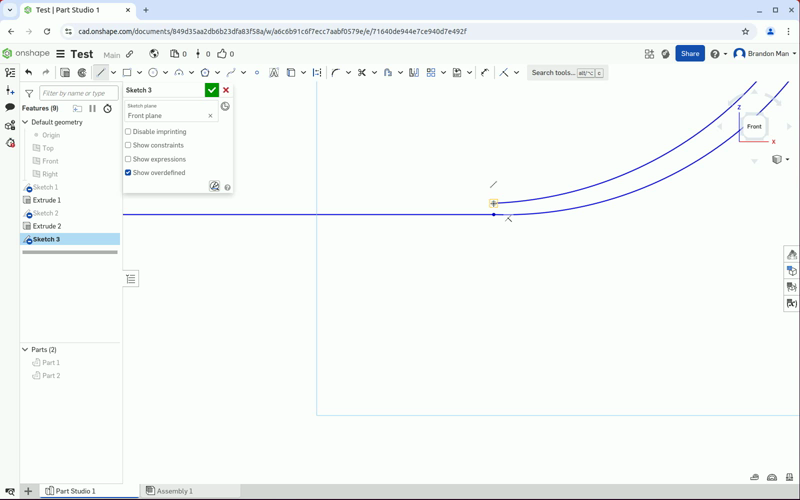
scroll(-6)
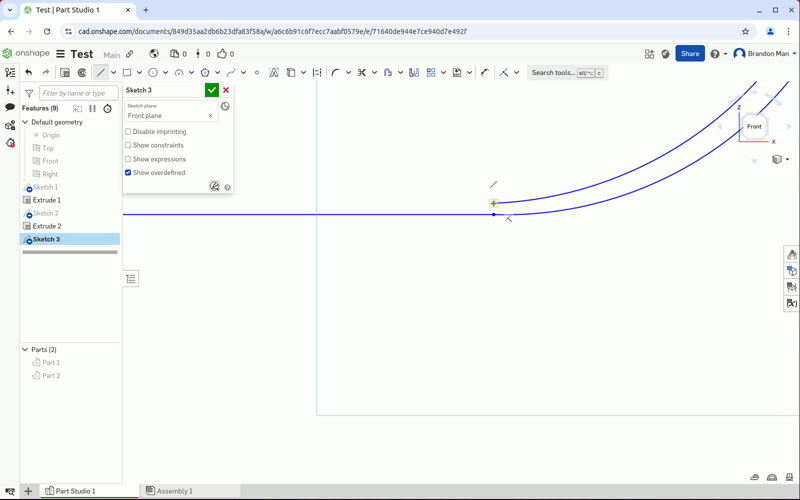
scroll(-6)
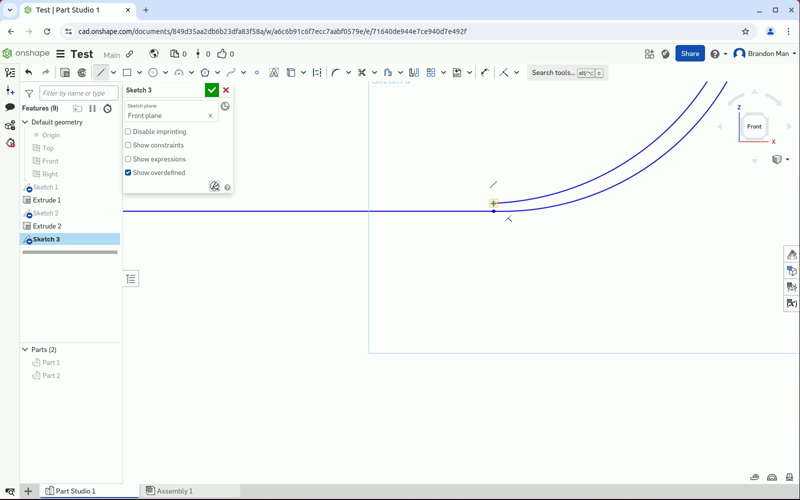
scroll(-6)
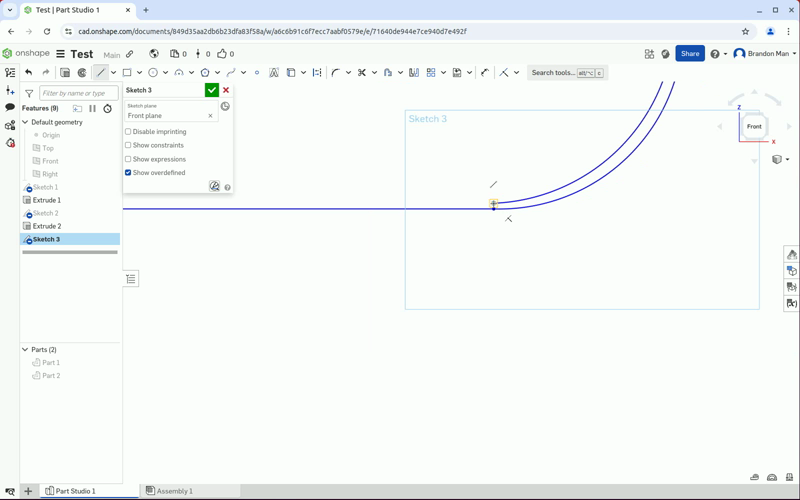
scroll(-6)
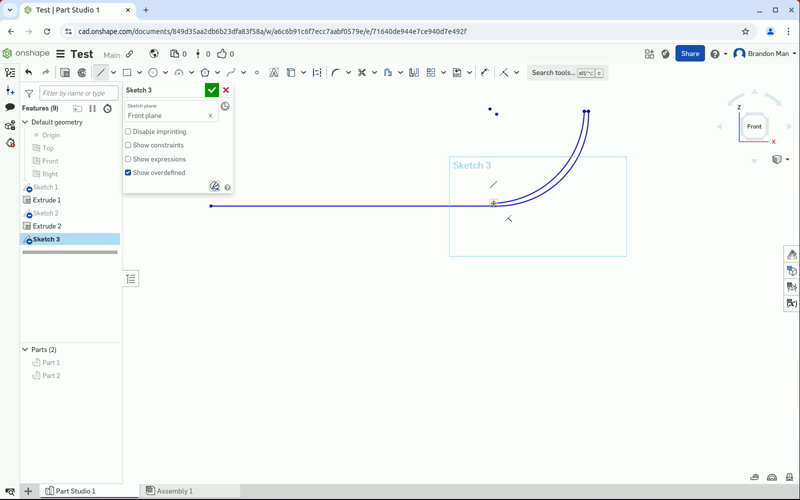
scroll(-6)
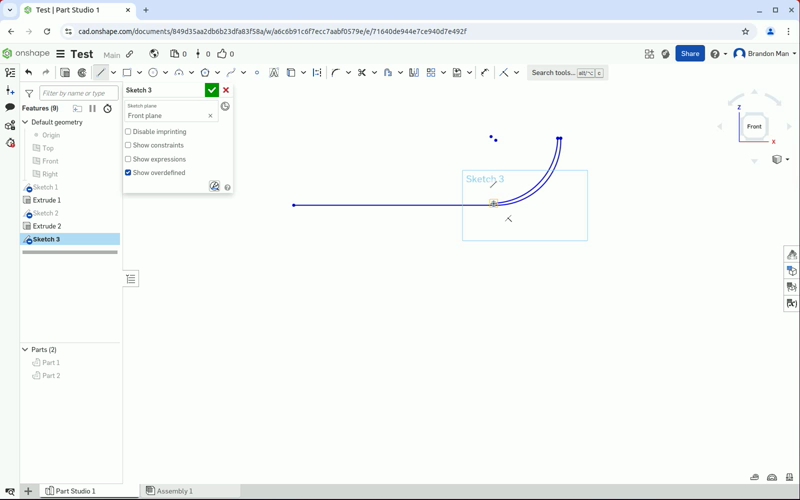
scroll(-6)
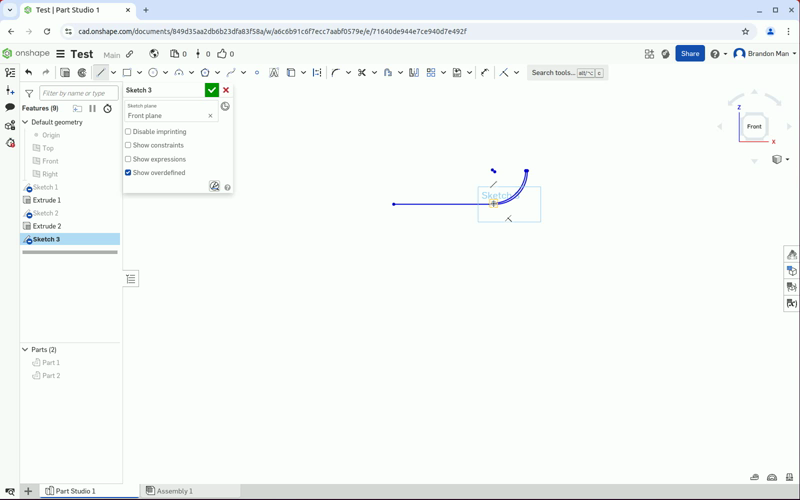
key_down(shift)
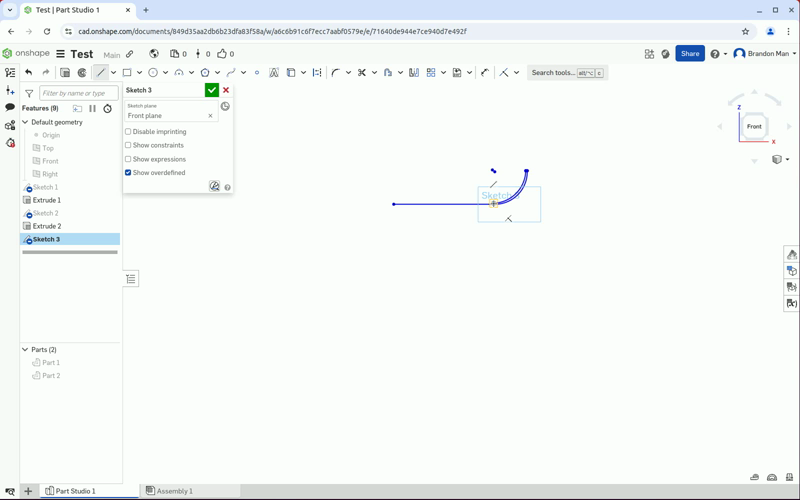
mouse_move(393, 203)
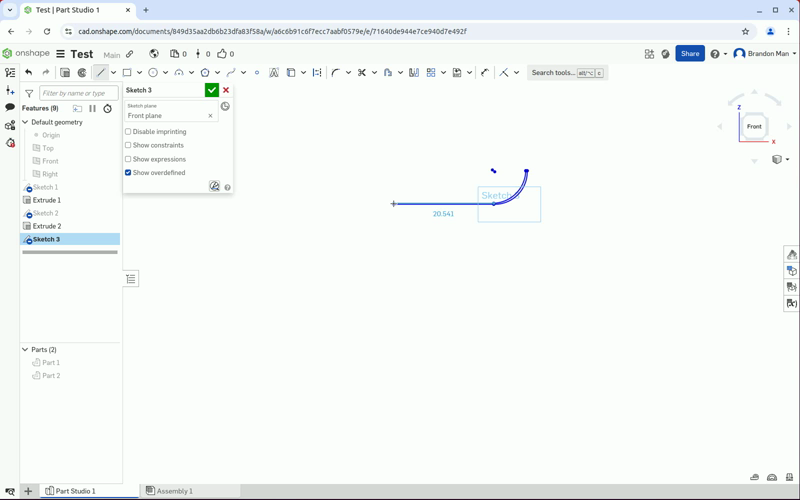
scroll(6)
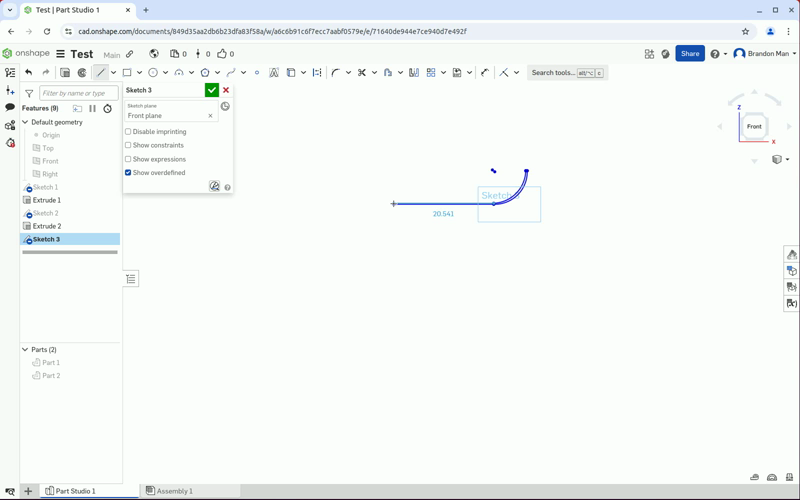
scroll(6)
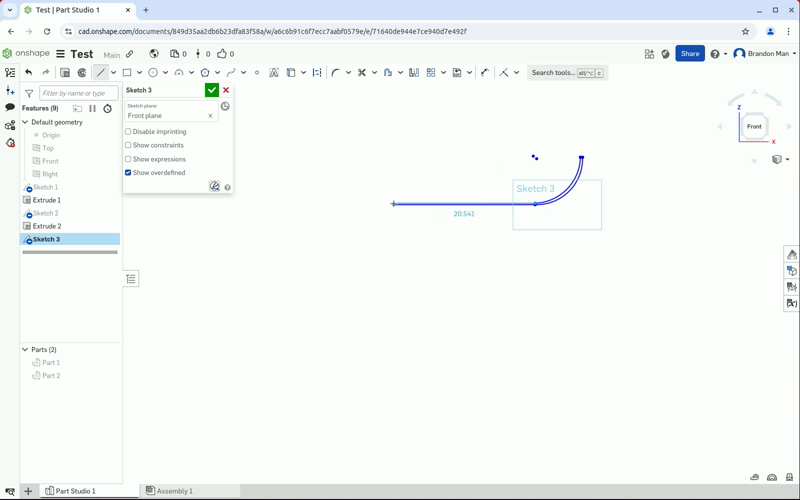
scroll(6)
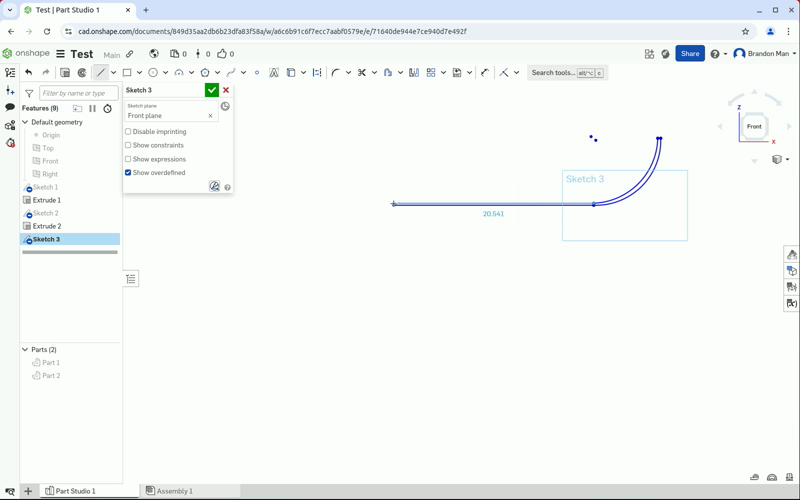
scroll(6)
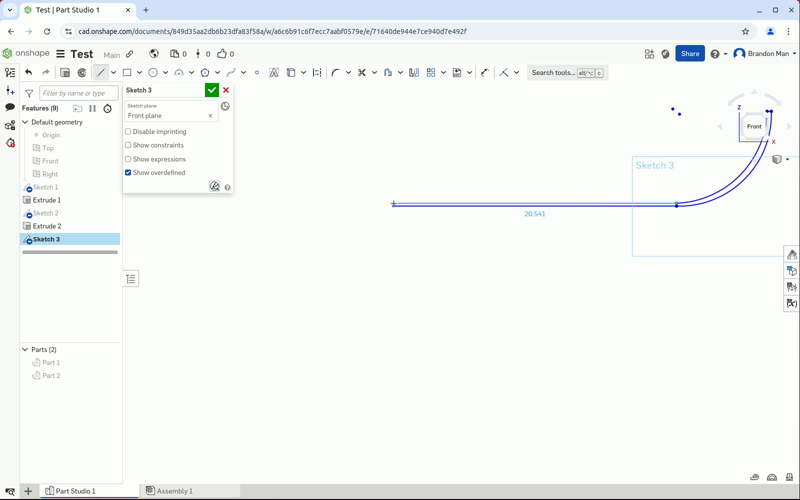
scroll(6)
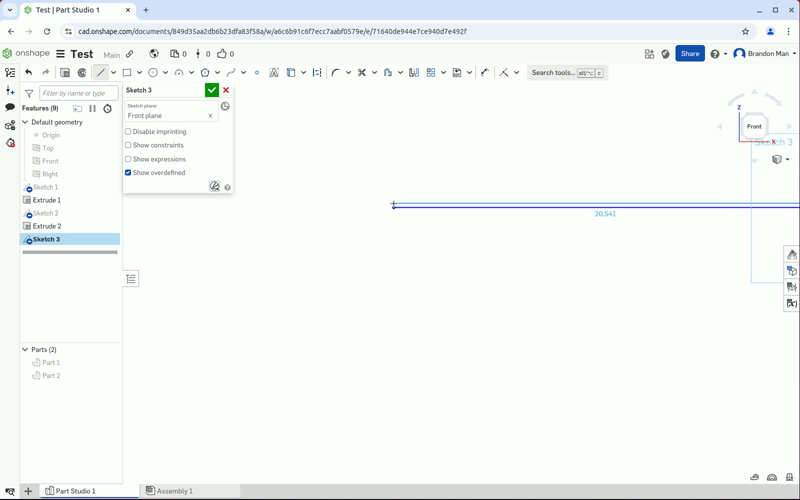
scroll(6)
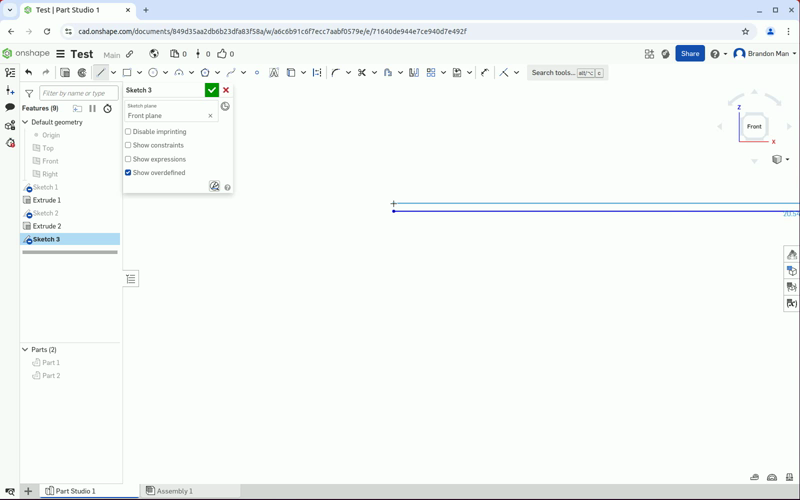
scroll(6)
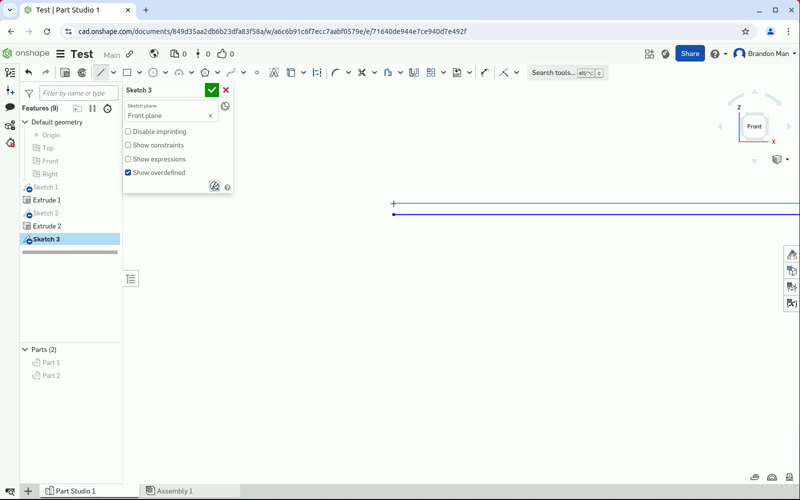
click(393, 203)
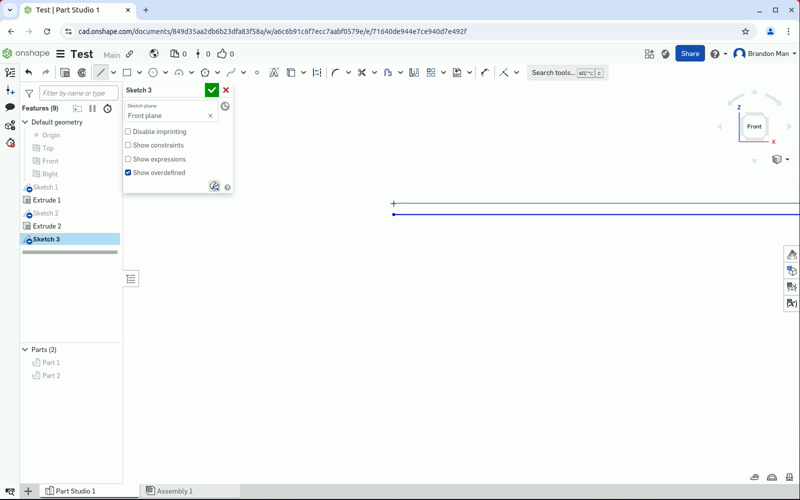
scroll(-6)
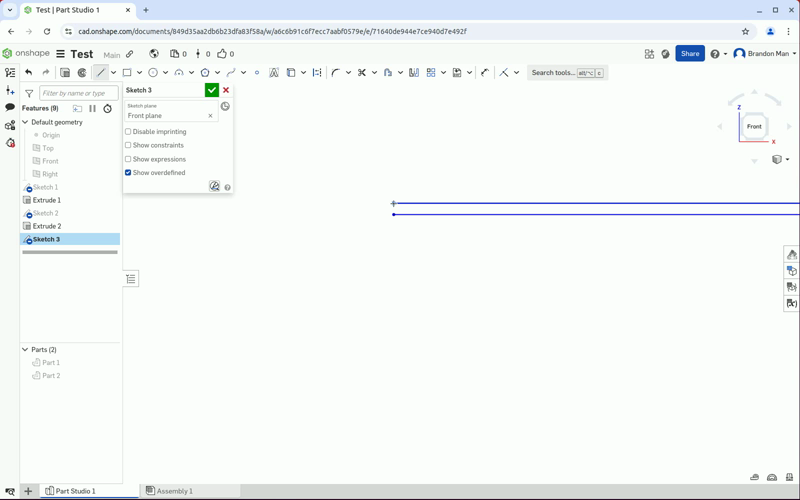
scroll(-6)
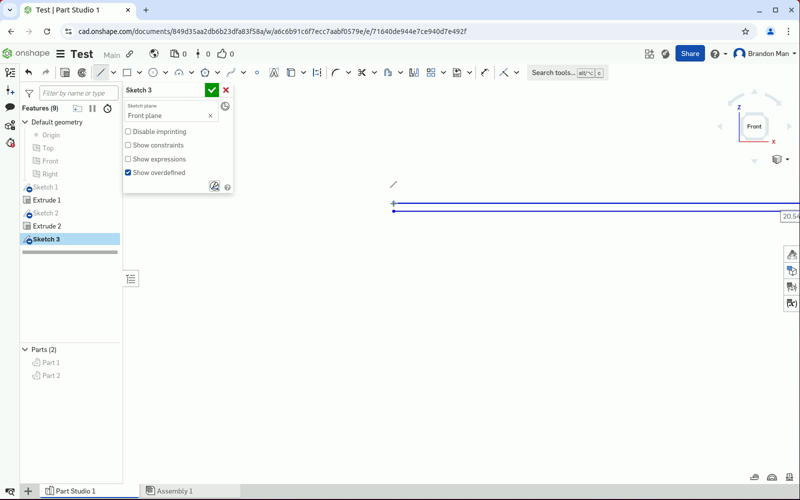
scroll(-6)
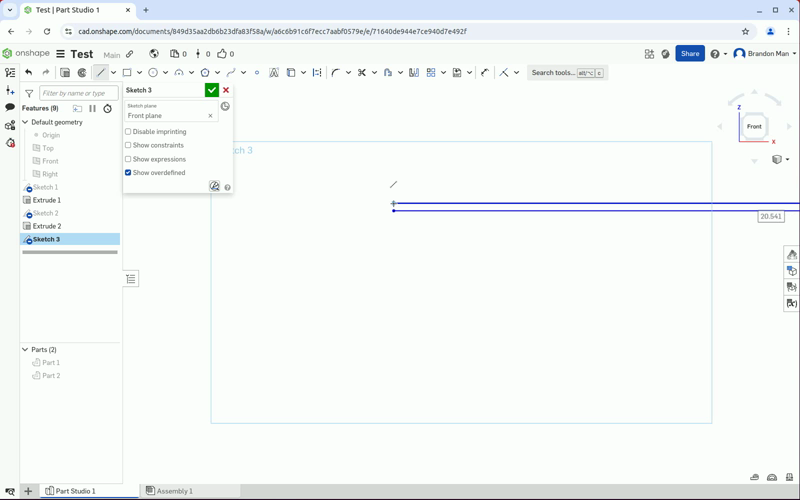
scroll(-6)
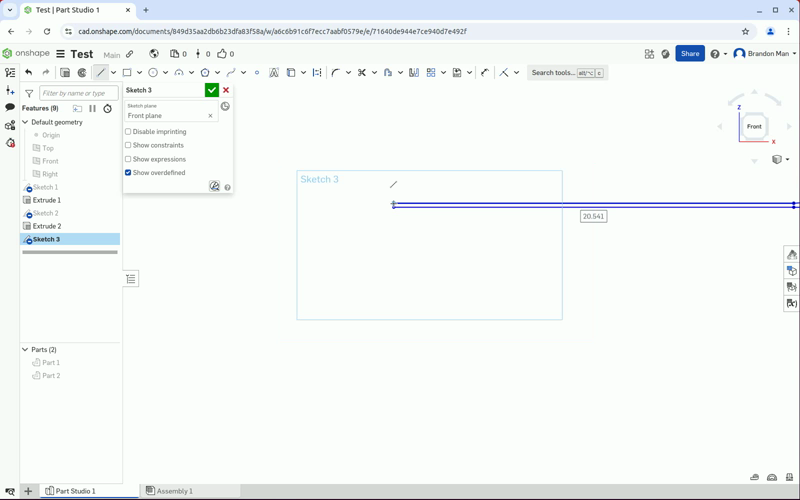
scroll(-6)
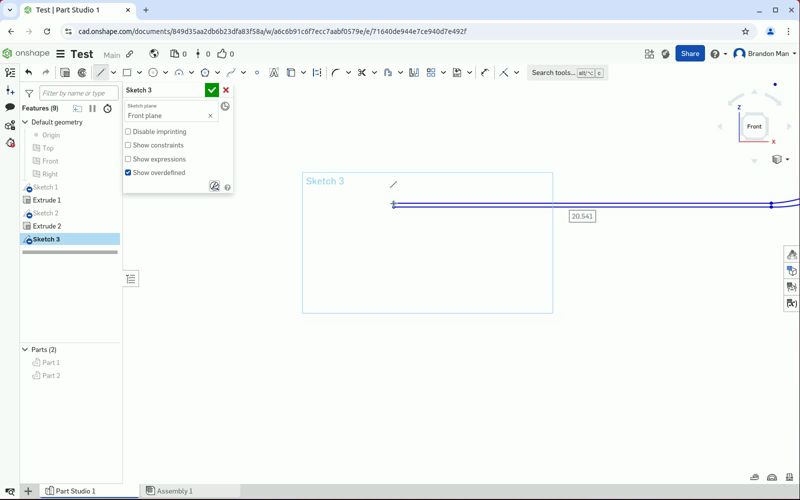
scroll(-6)
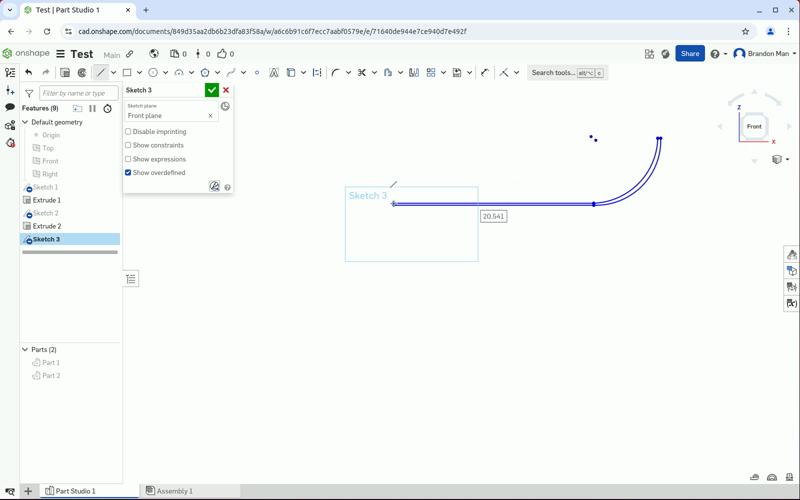
scroll(-6)
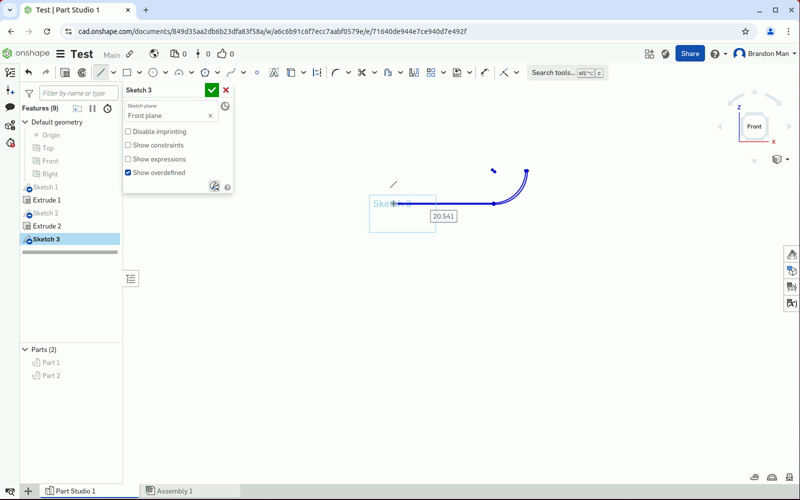
key_up(shift)
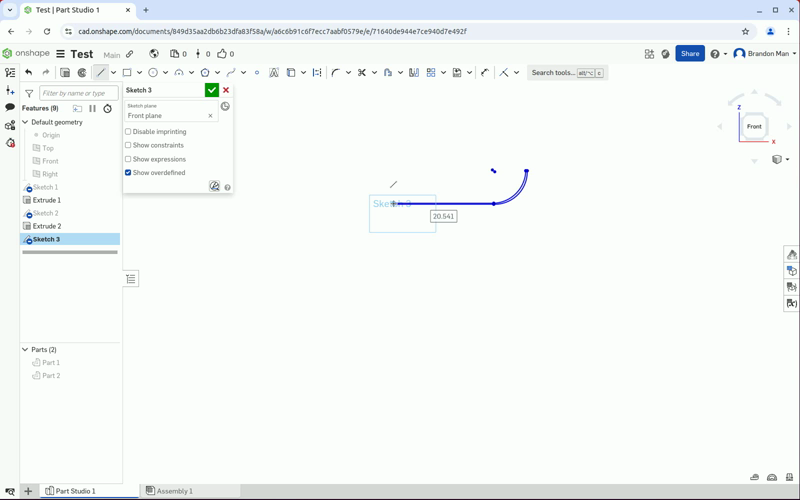
mouse_move(423, 203)
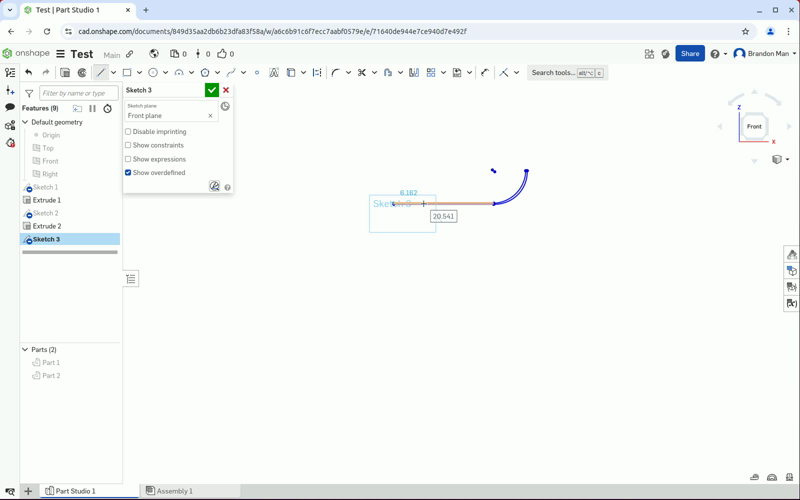
key_down(shift)
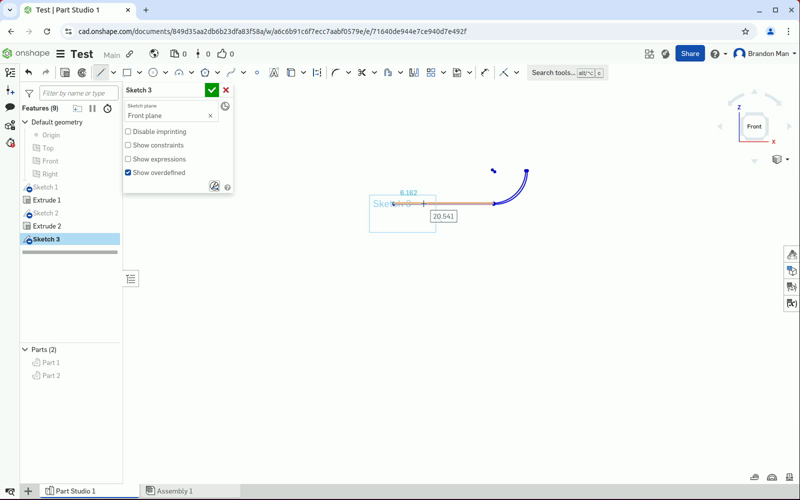
mouse_move(393, 204)
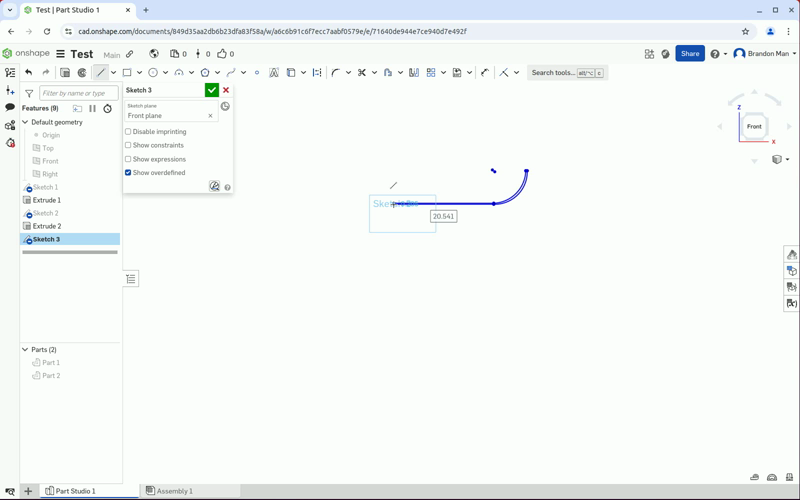
scroll(6)
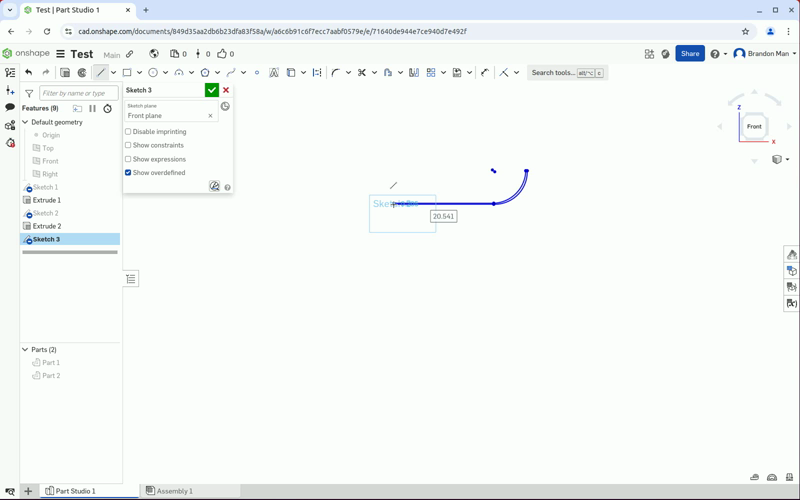
scroll(6)
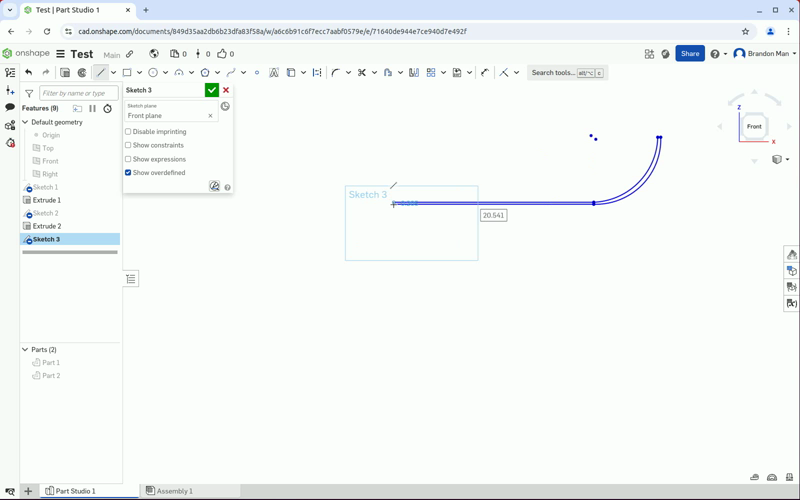
scroll(6)
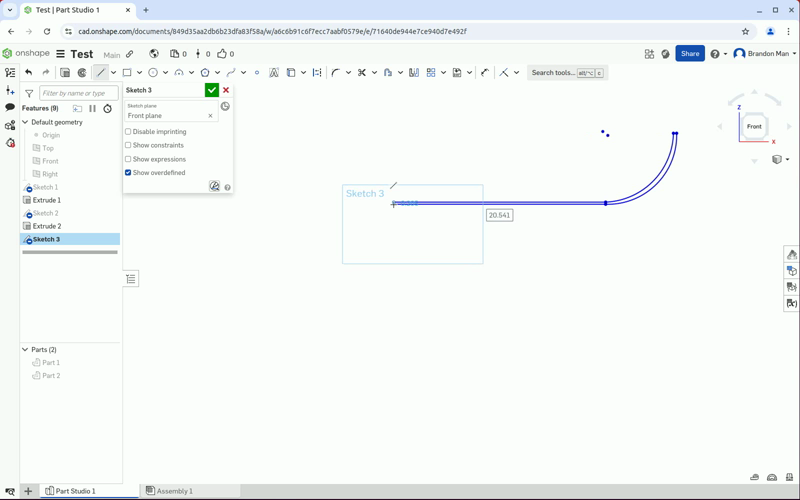
scroll(6)
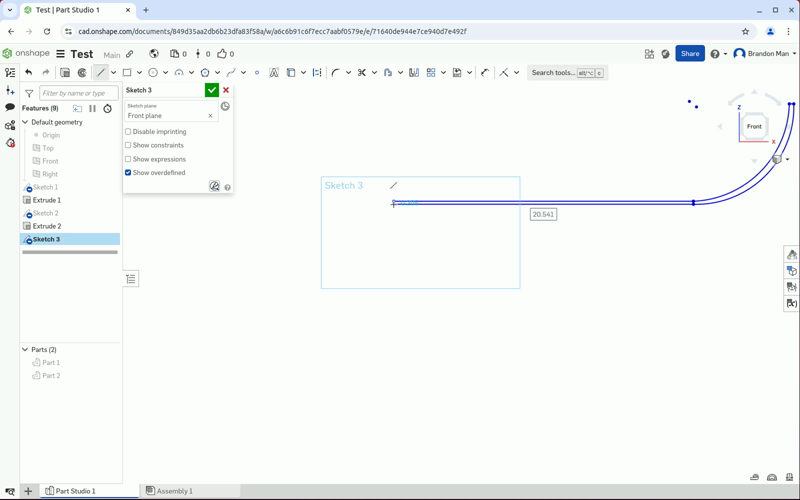
scroll(6)
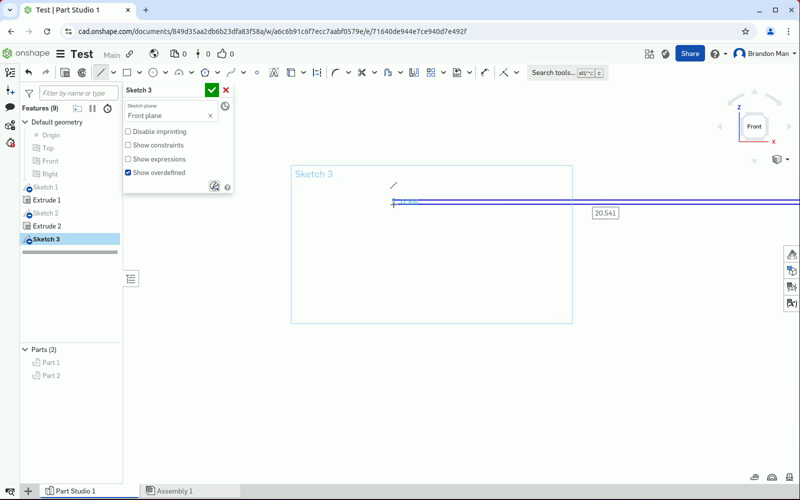
scroll(6)
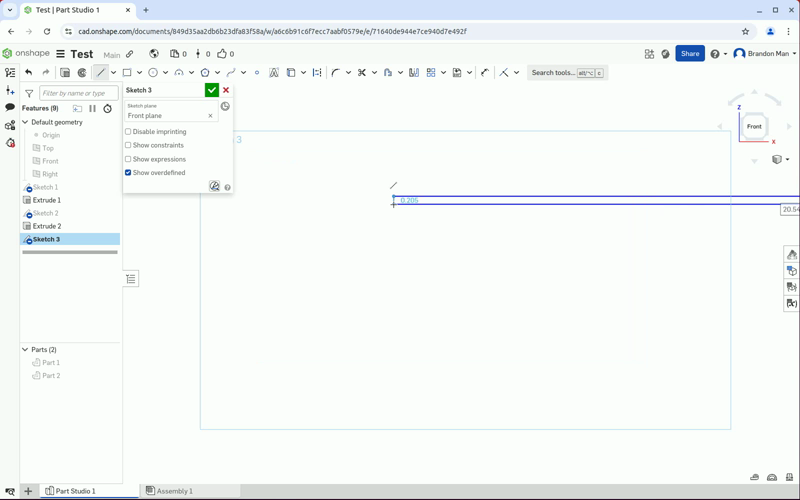
scroll(6)
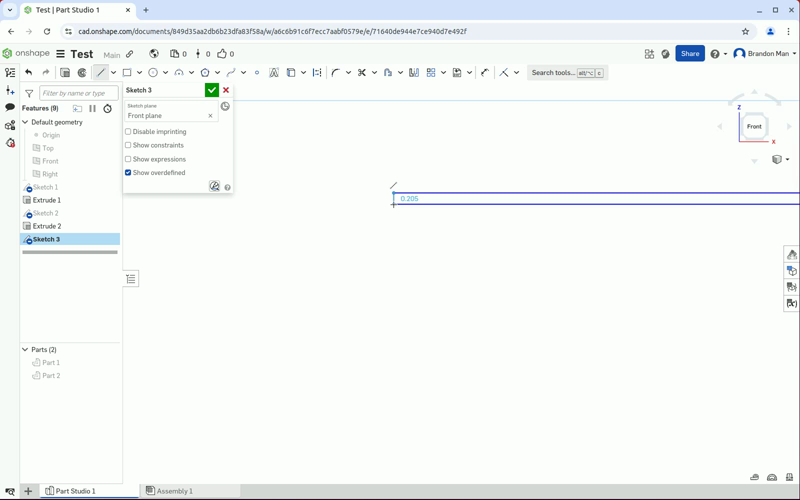
key_up(shift)
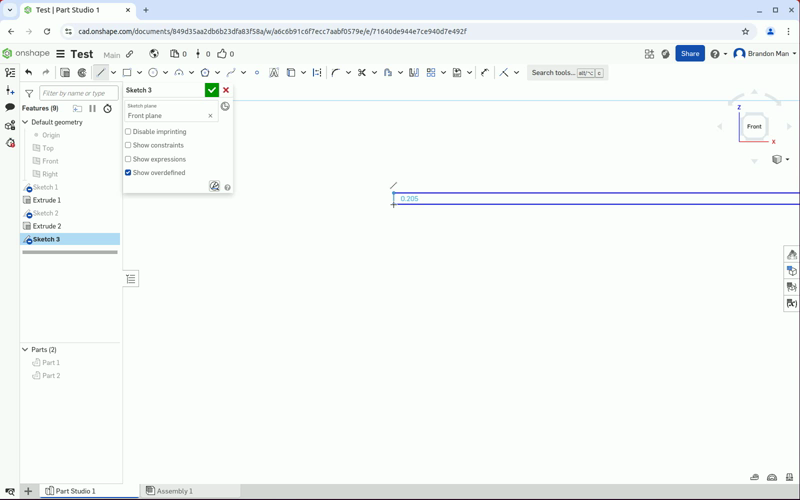
click(393, 204)
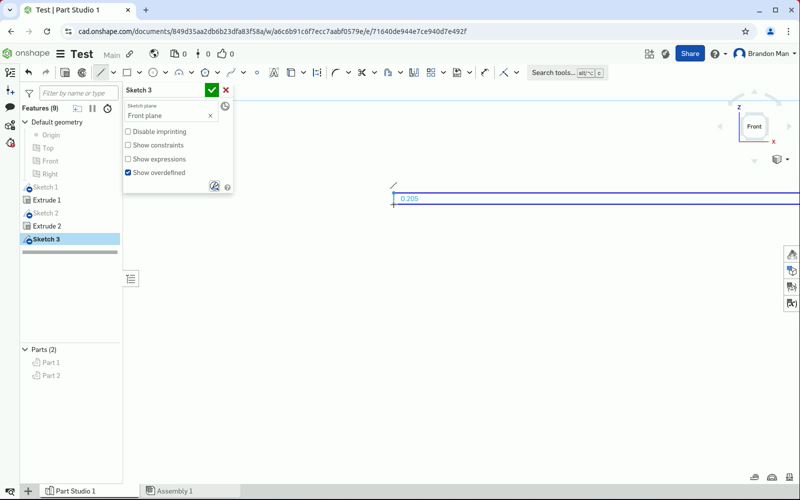
scroll(-6)
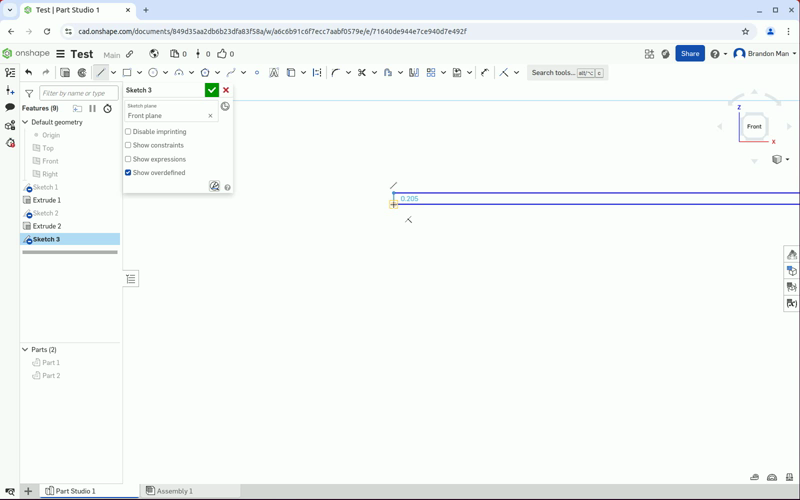
scroll(-6)
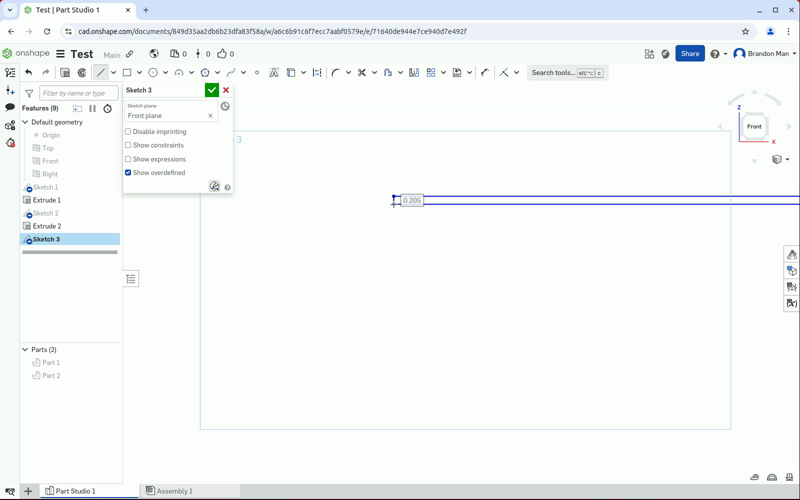
scroll(-6)
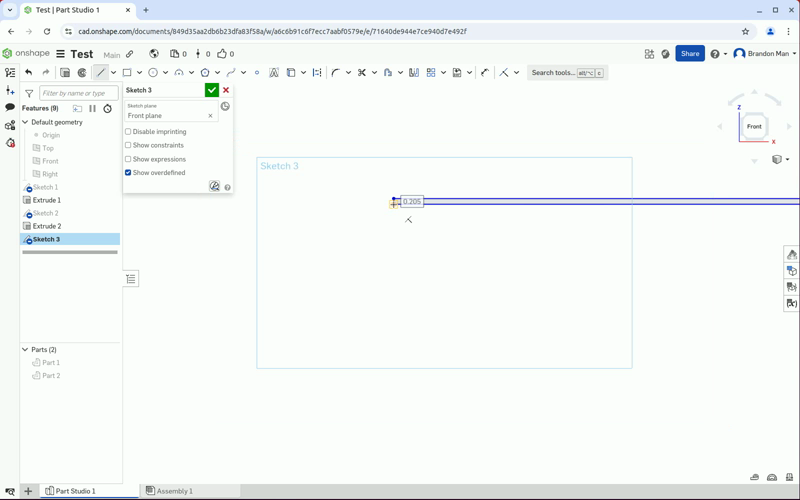
scroll(-6)
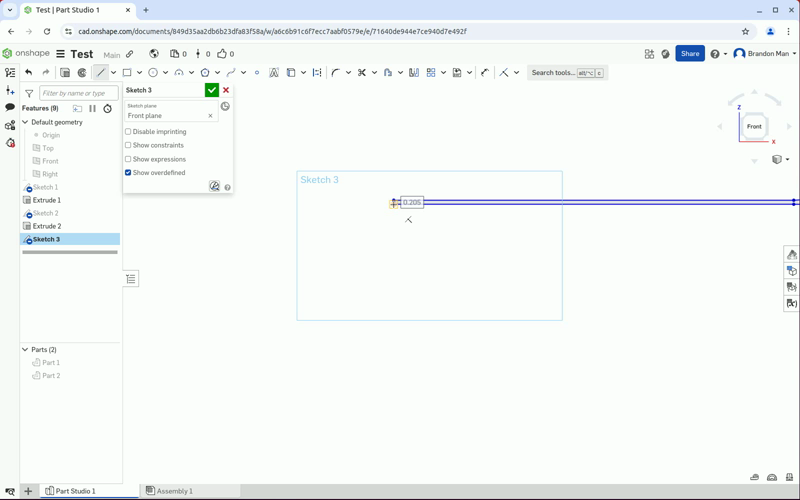
scroll(-6)
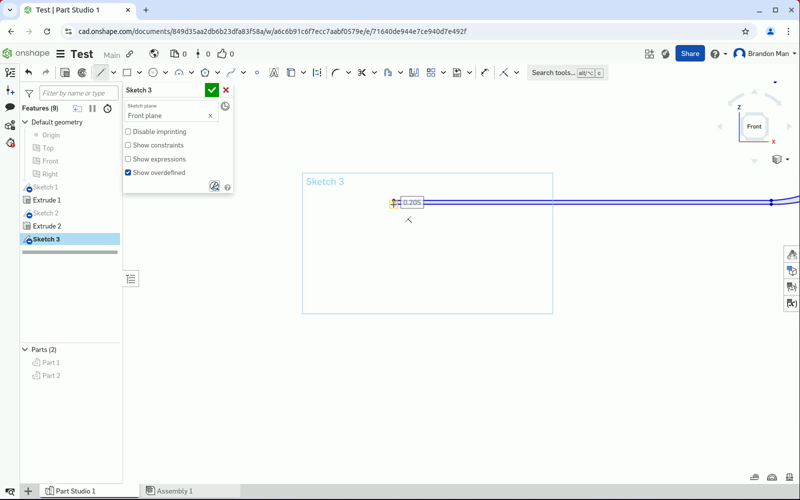
scroll(-6)
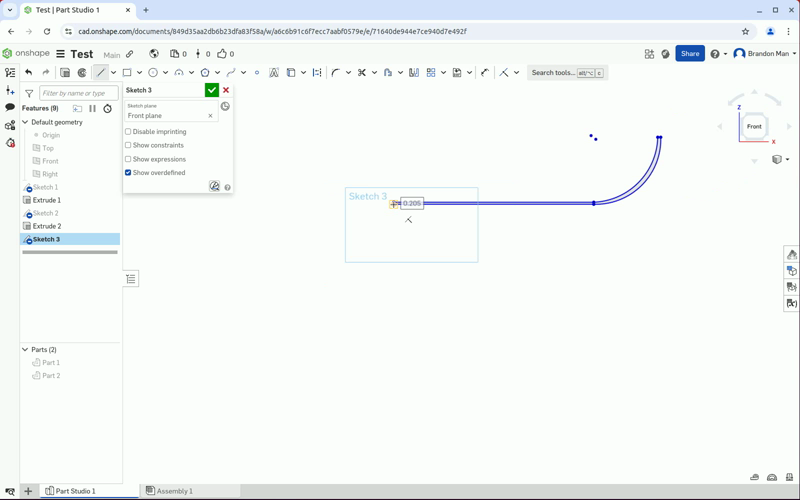
scroll(-6)
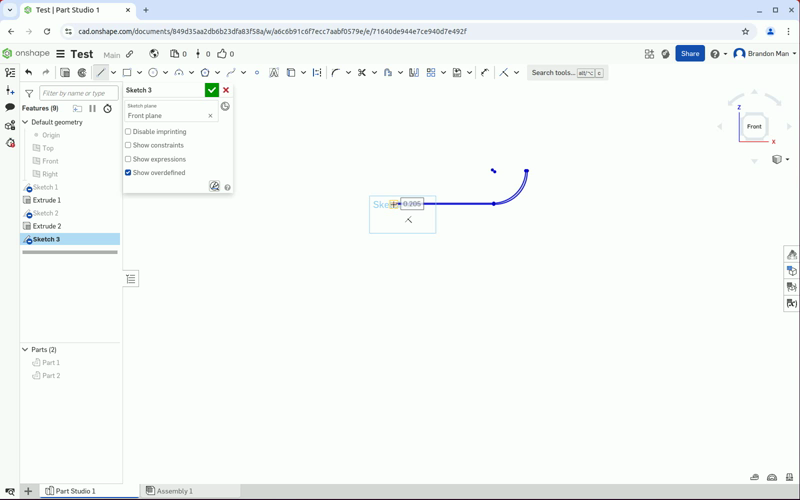
key(esc)
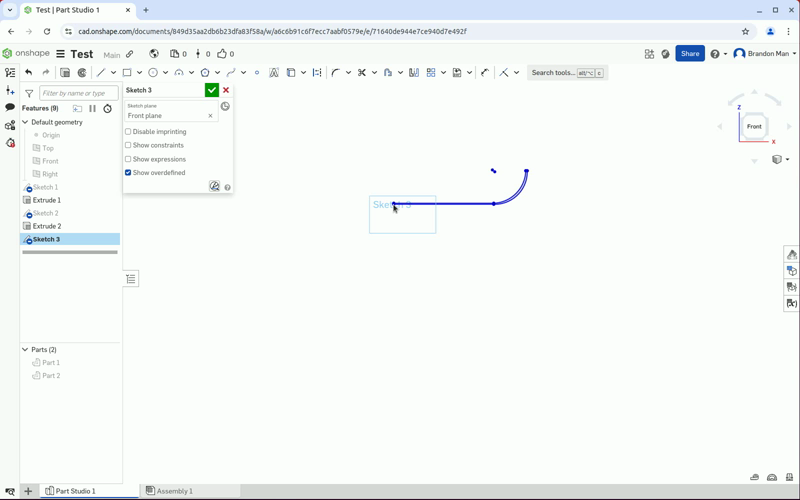
mouse_move(422, 204)
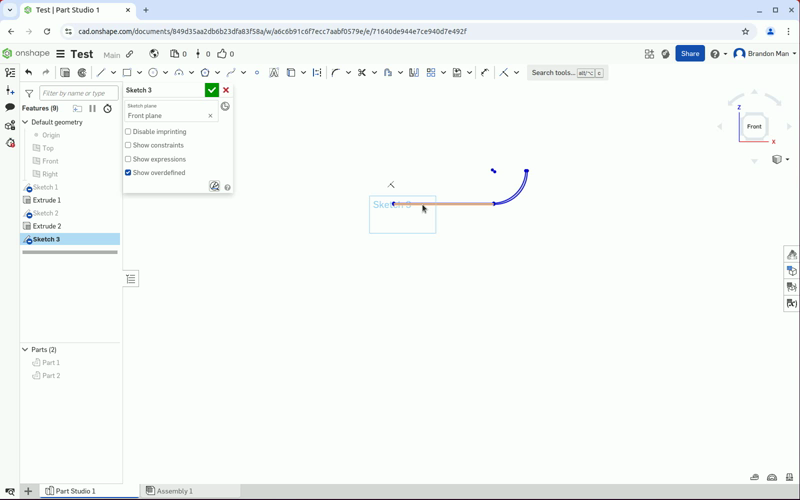
scroll(6)
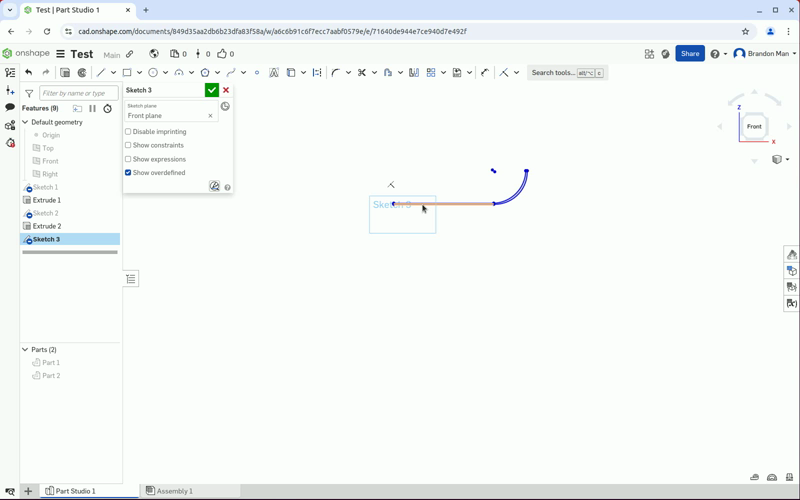
scroll(6)
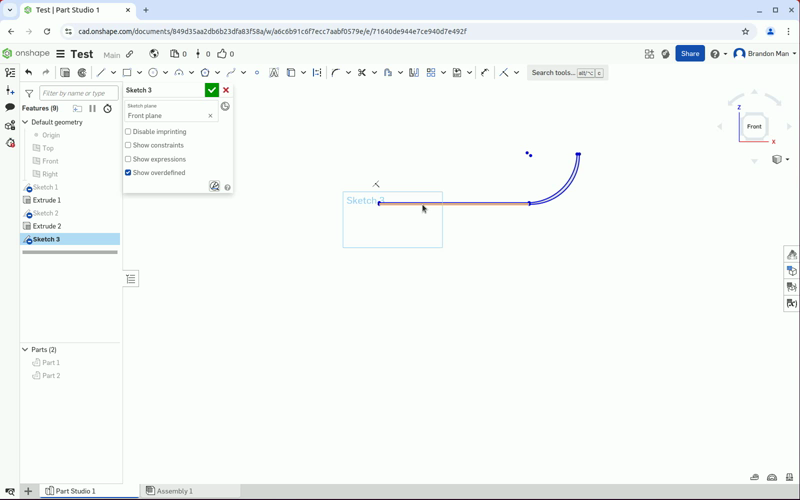
scroll(6)
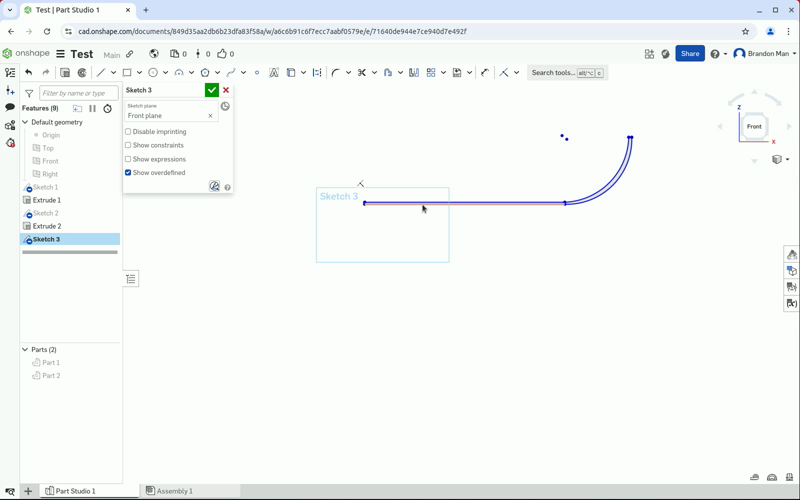
scroll(6)
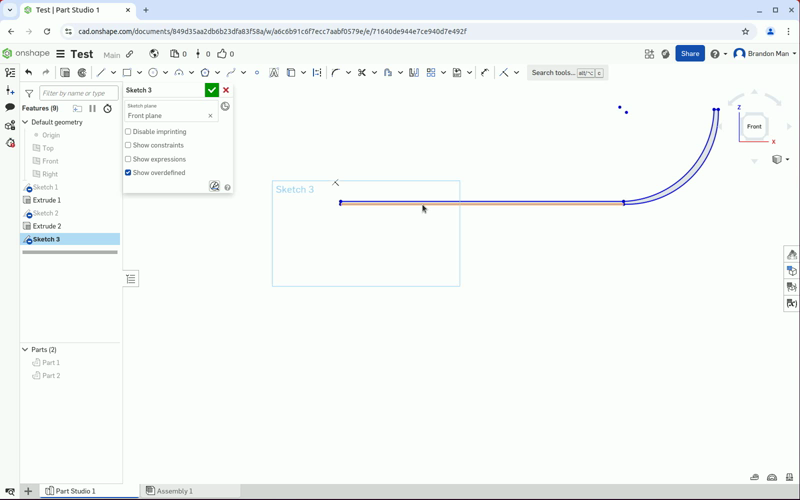
scroll(6)
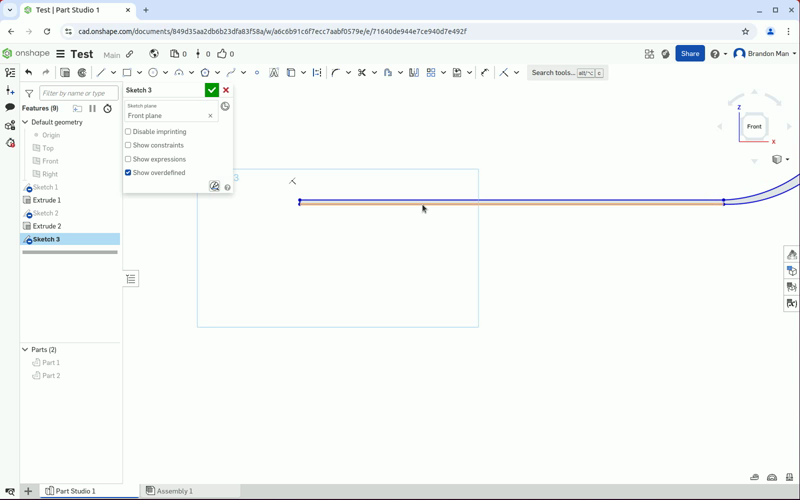
scroll(6)
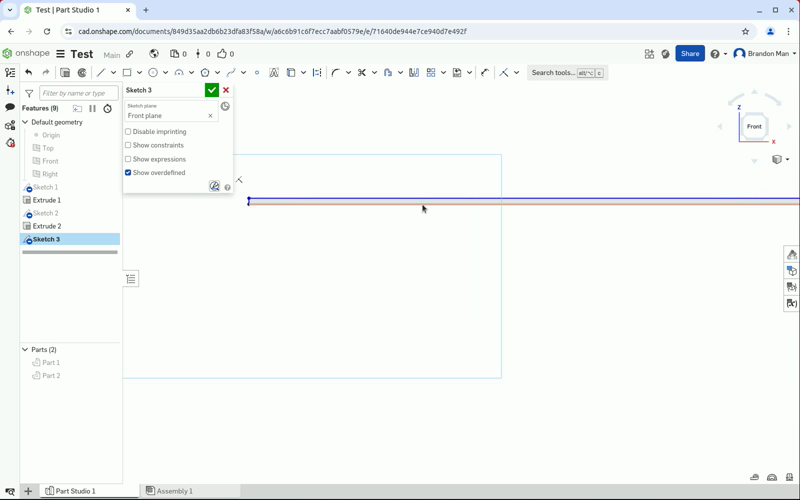
scroll(6)
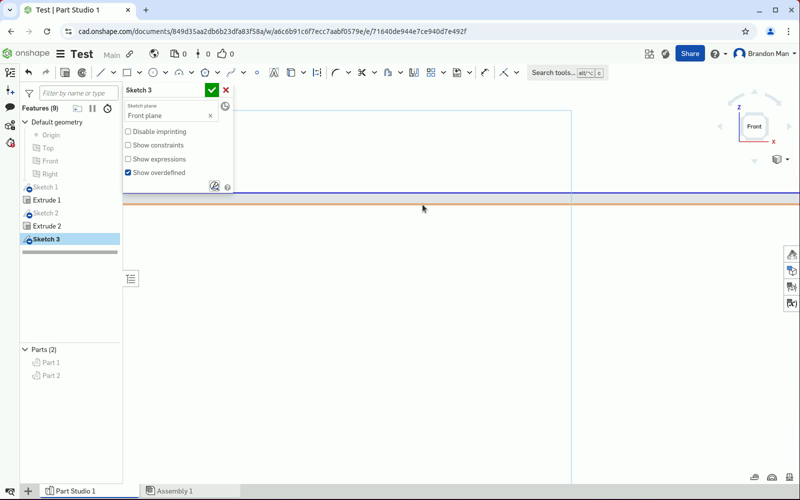
click(422, 204)
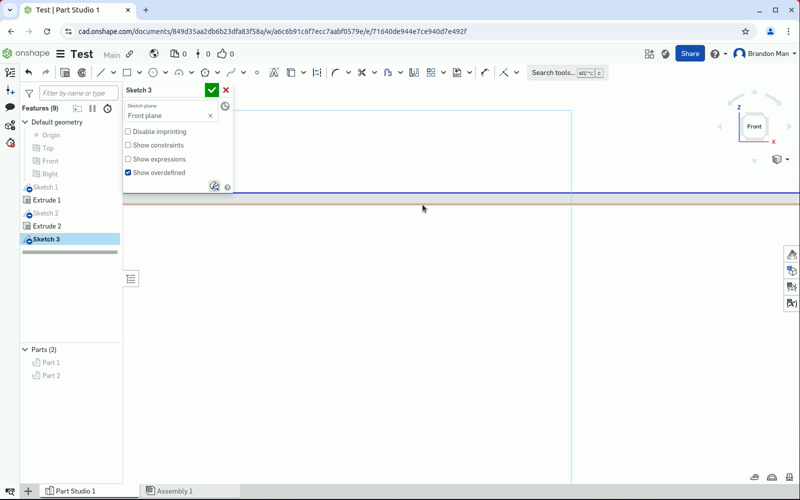
scroll(-6)
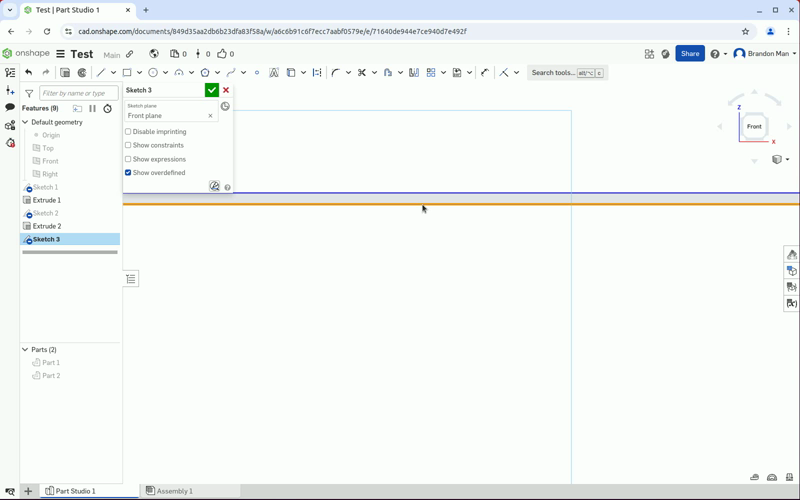
scroll(-6)
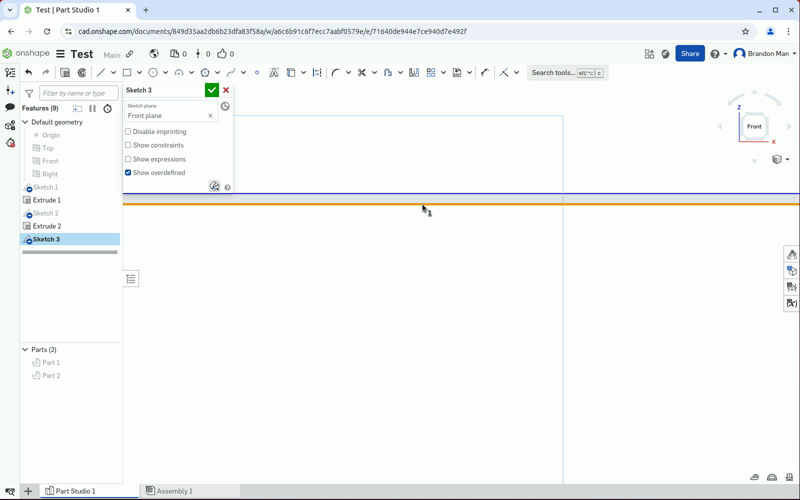
scroll(-6)
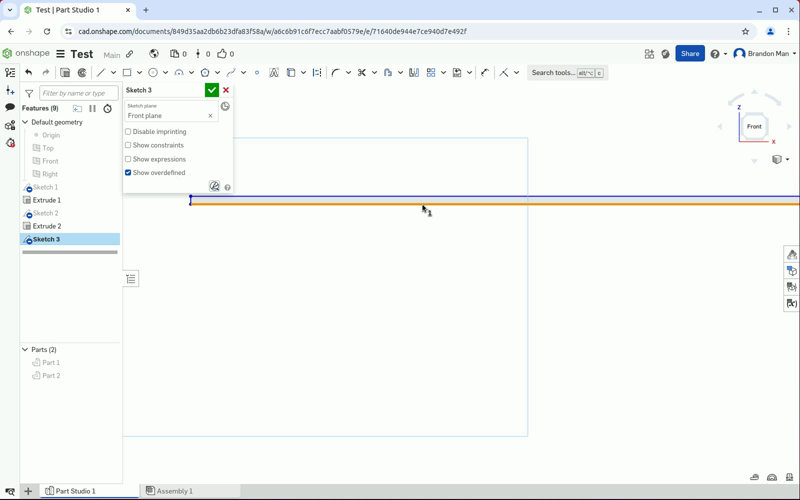
scroll(-6)
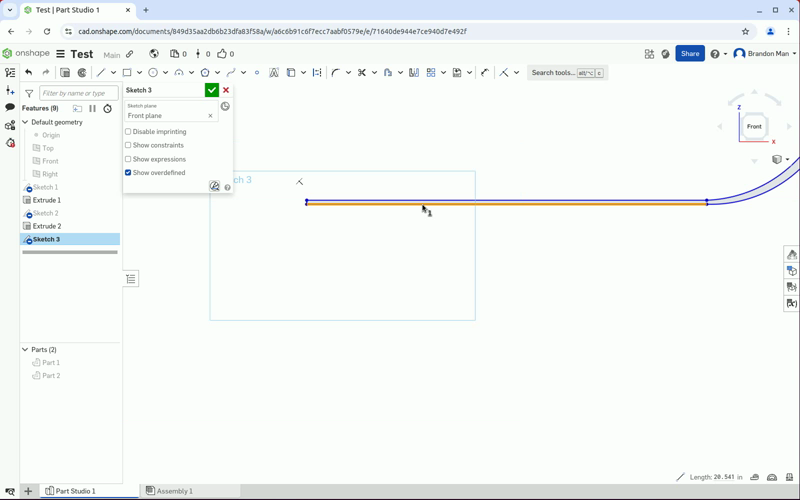
scroll(-6)
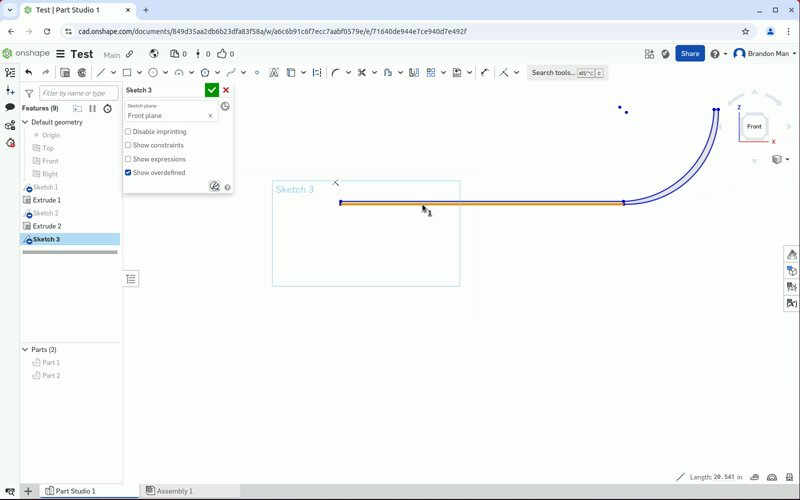
scroll(-6)
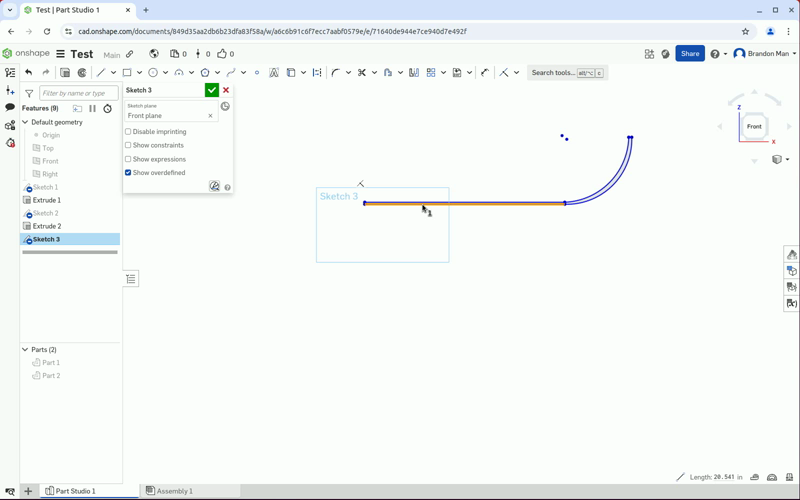
scroll(-6)
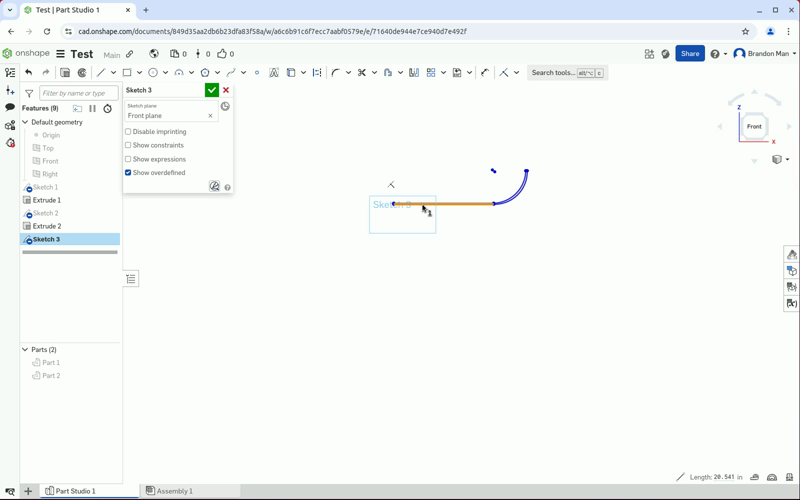
mouse_move(73, 352)
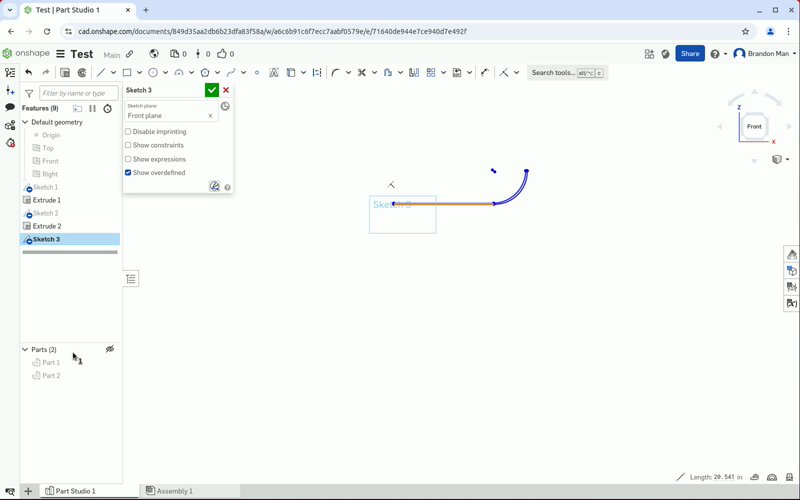
key(shift+y)
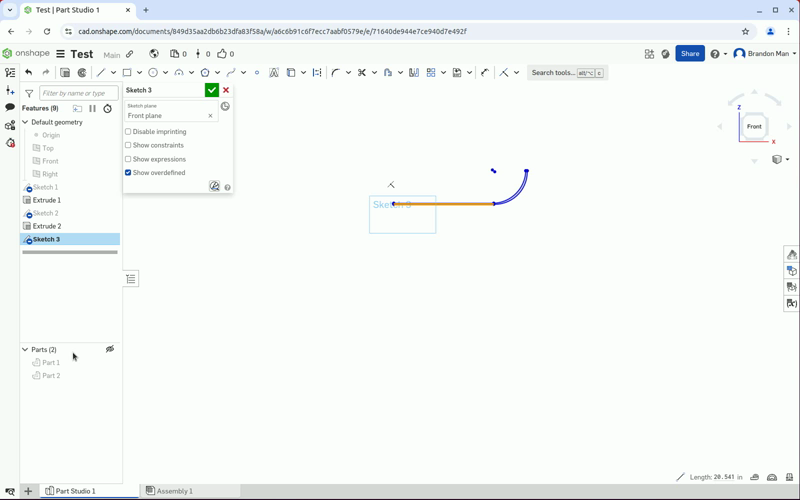
key(shift+e)
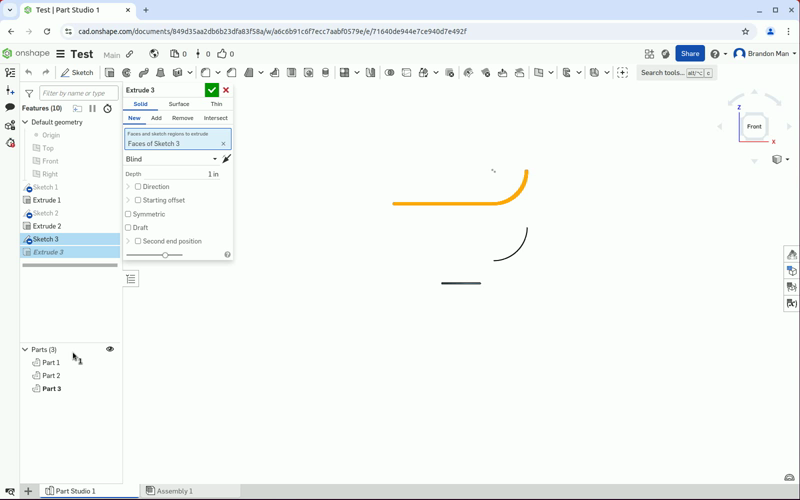
mouse_move(143, 106)
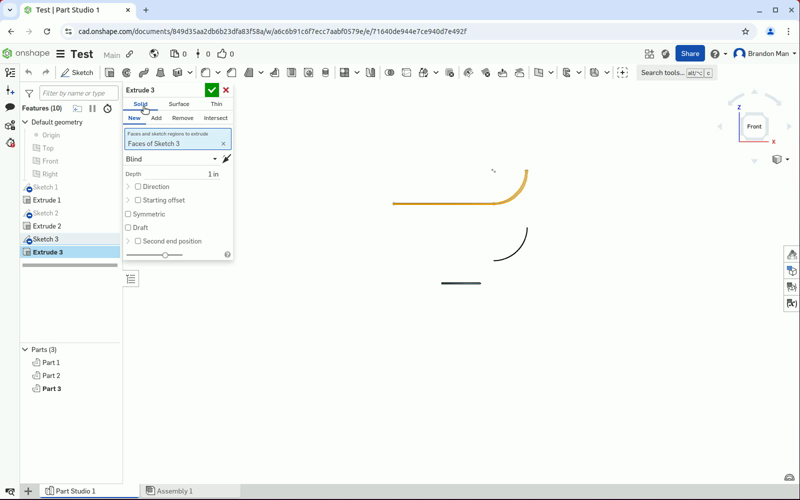
click(143, 106)
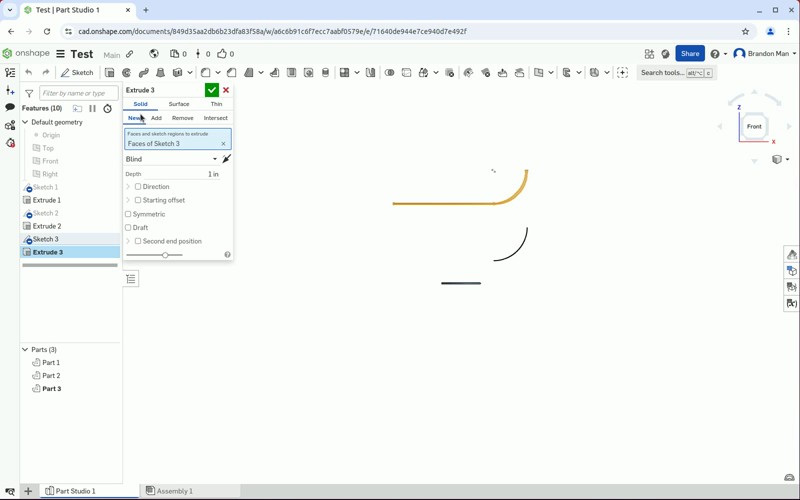
mouse_move(137, 120)
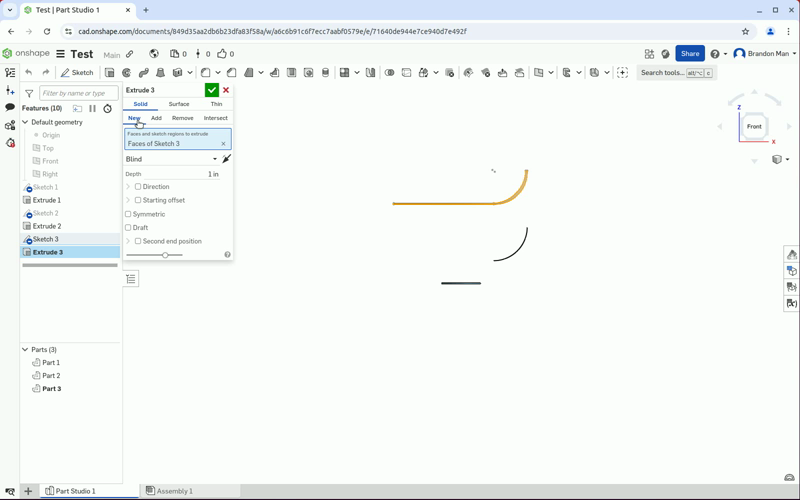
click(137, 120)
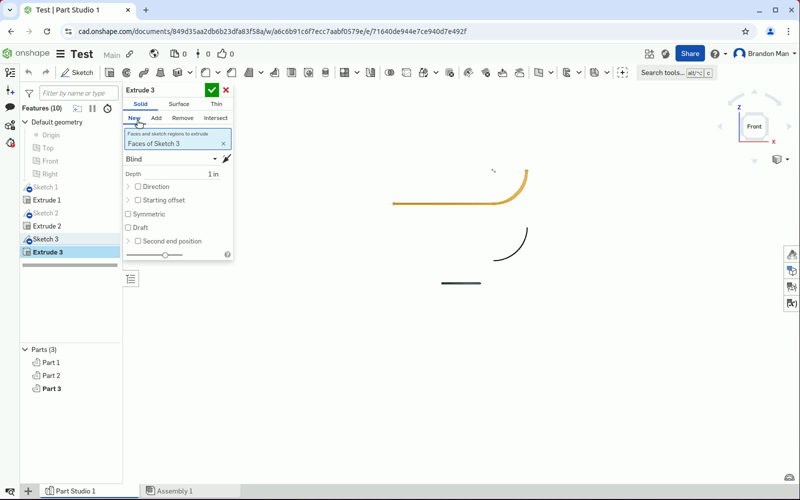
key(tab, 4)
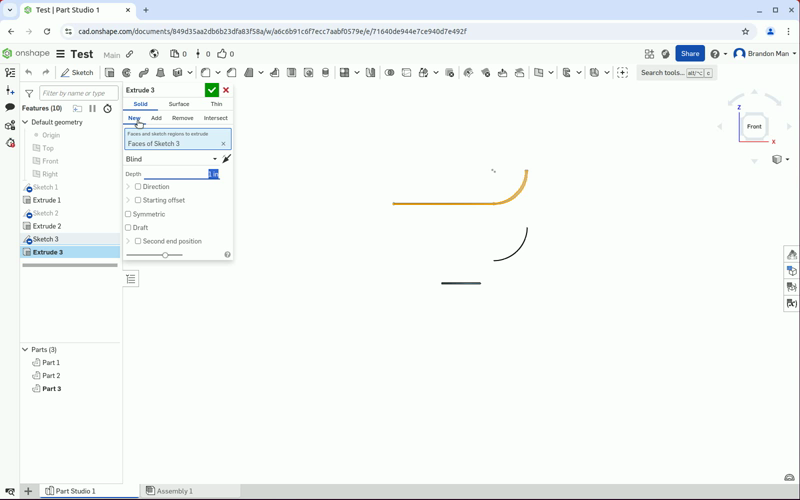
text(20.702)
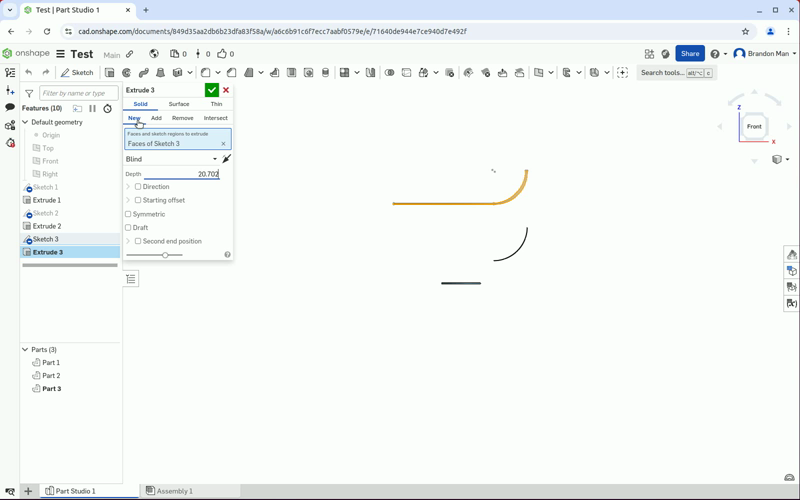
key(tab, 3)
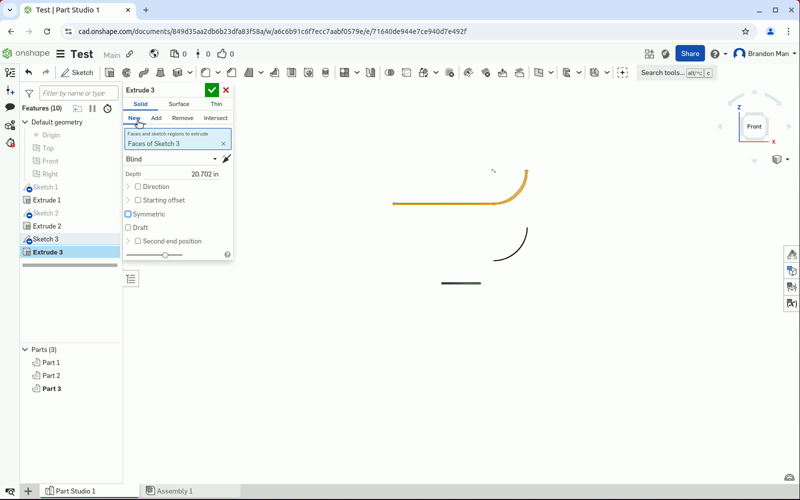
key(space)
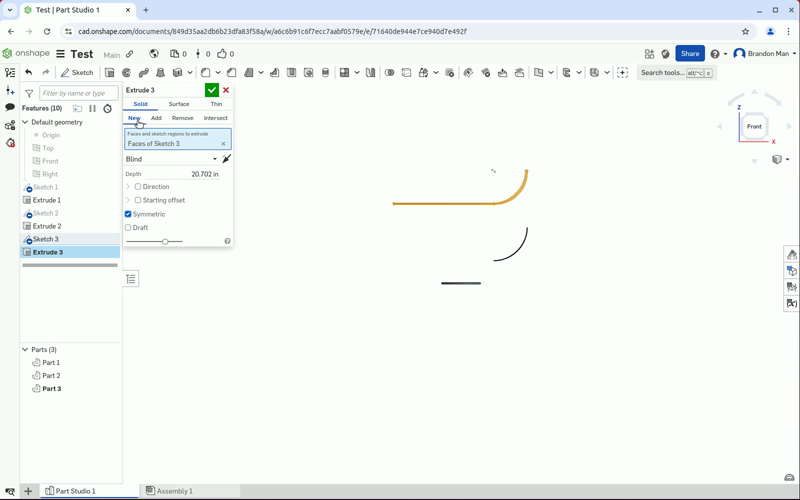
key(enter)
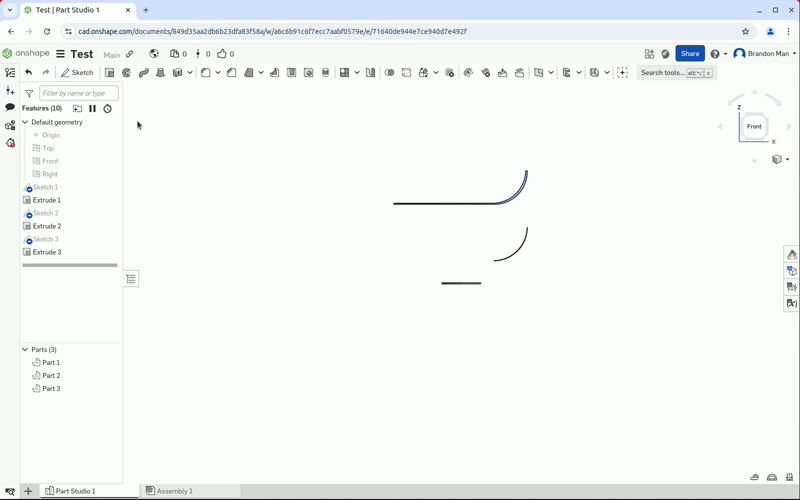
key(shift+h)
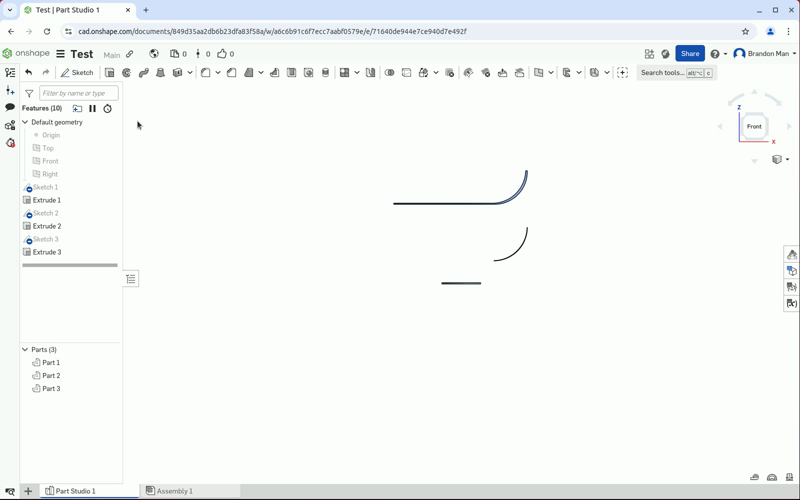
key(shift+h)
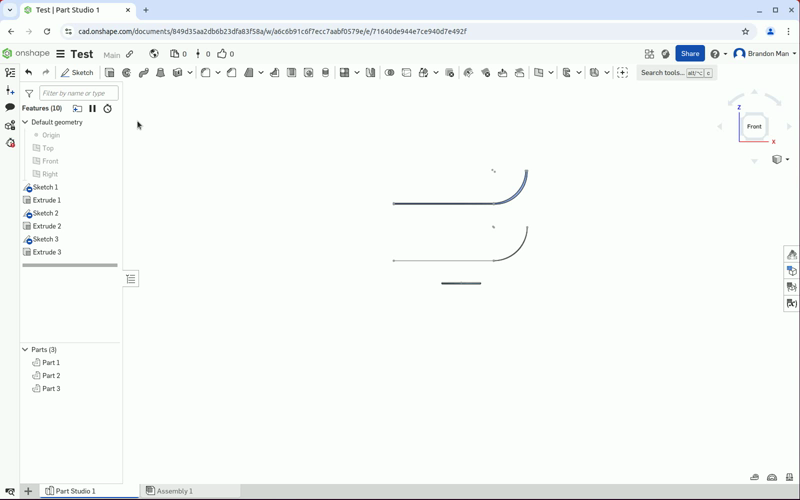
key(shift+7)
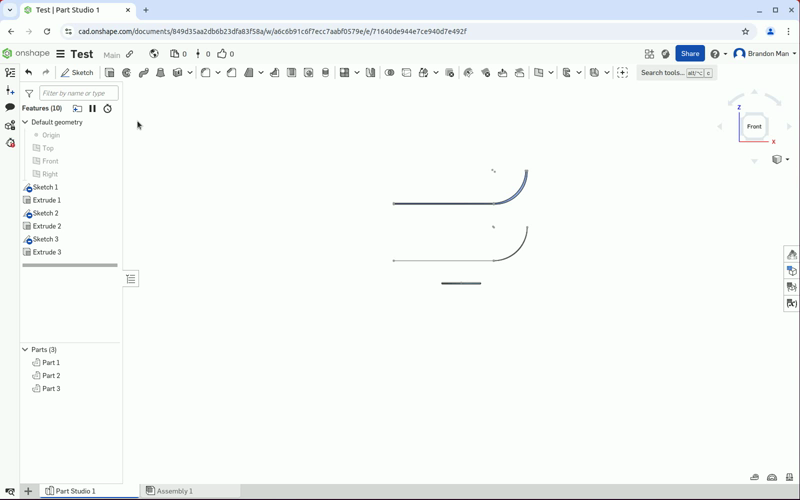
key(left, 2)
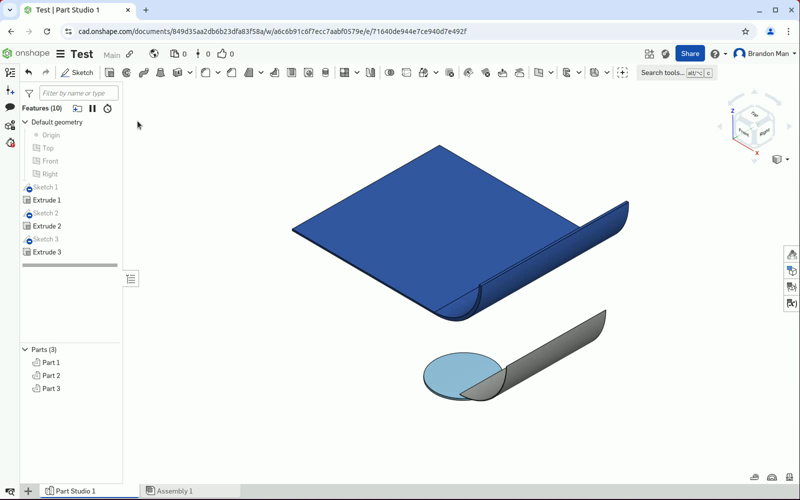
key(down, 2)
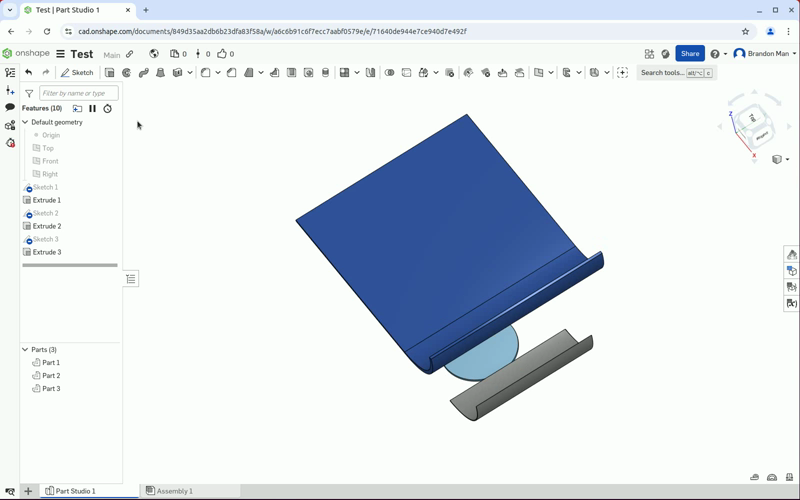
key(up, 2)
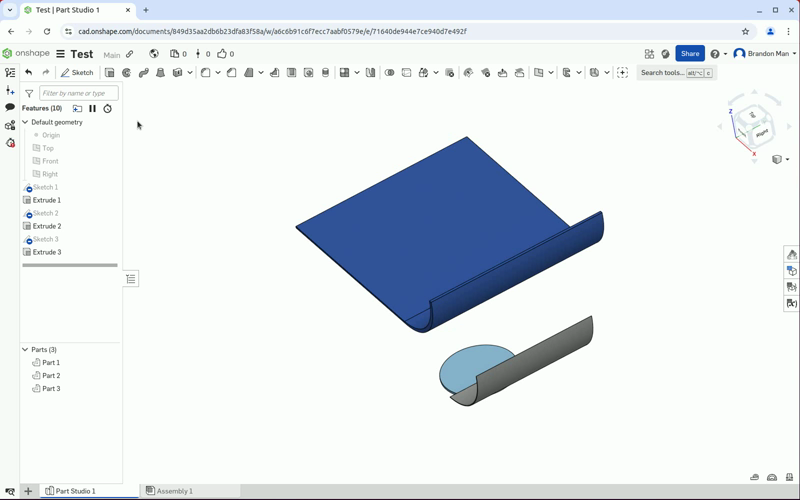
key(right, 2)
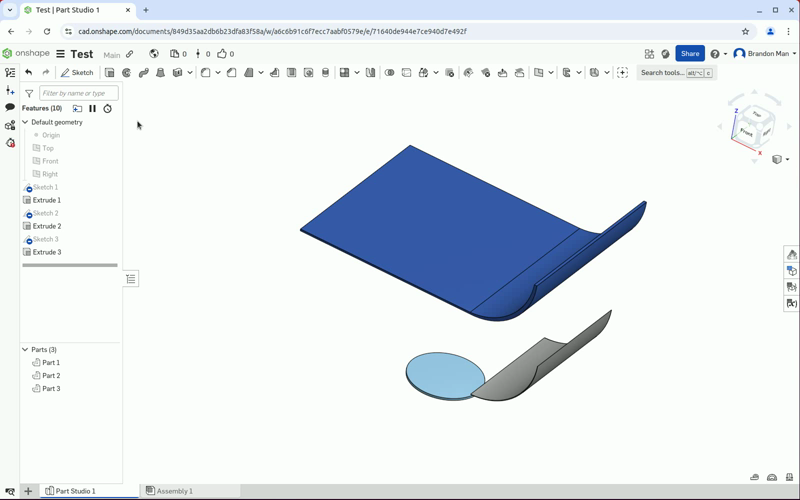
mouse_move(73, 189)
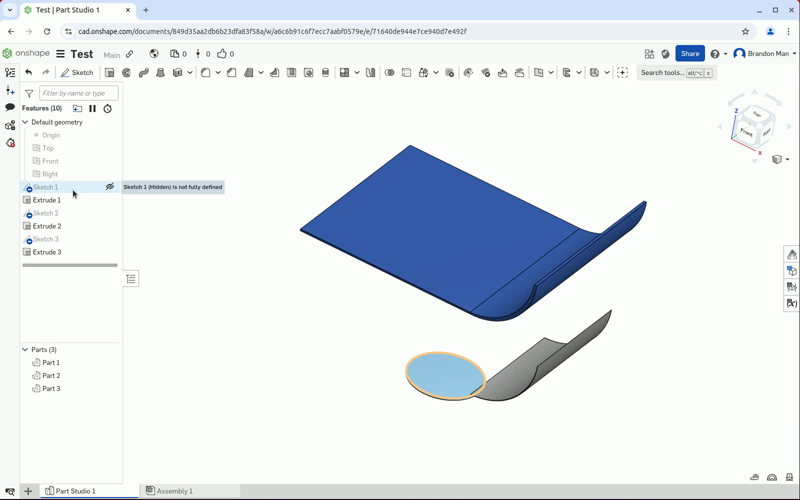
click(73, 189)